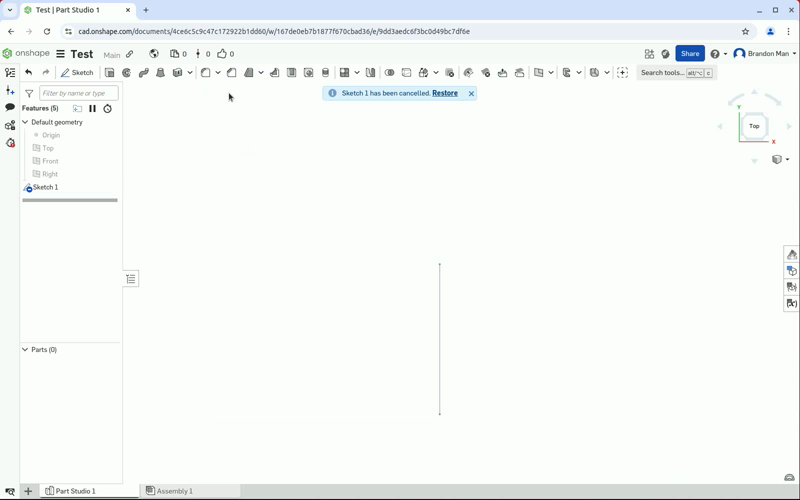
key(shift+h)
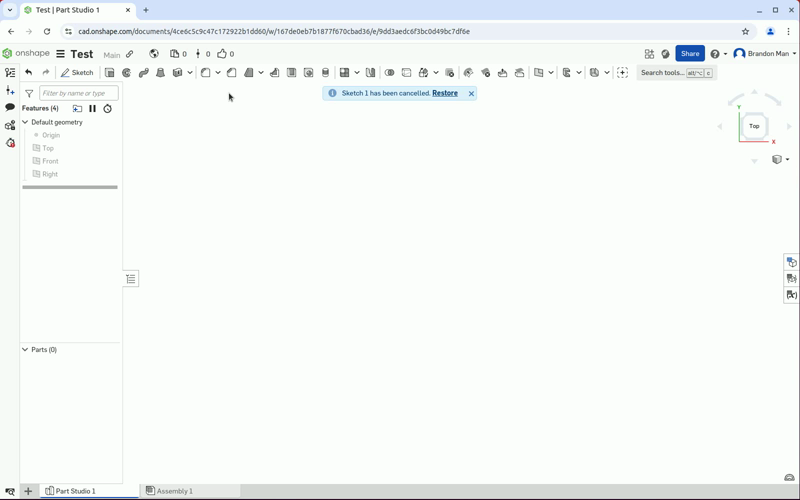
mouse_move(73, 352)
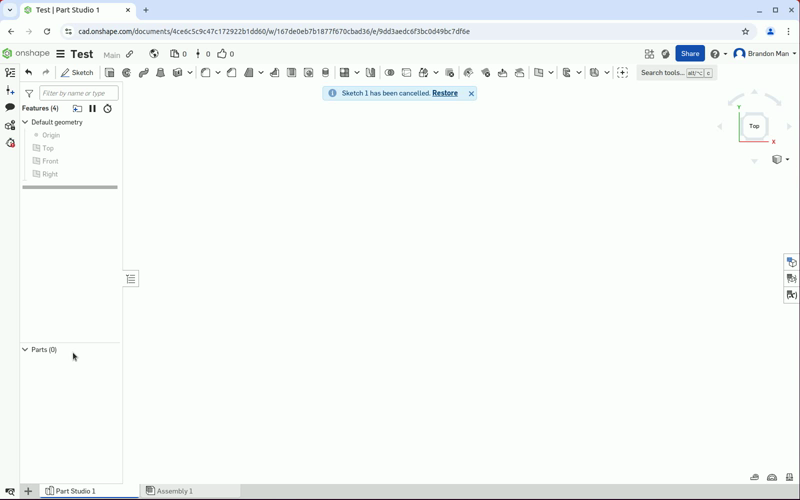
key(y)
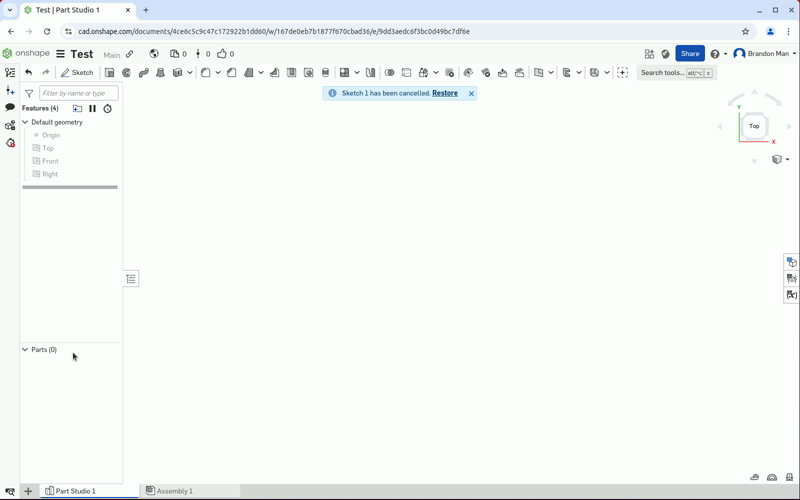
key(shift+p)
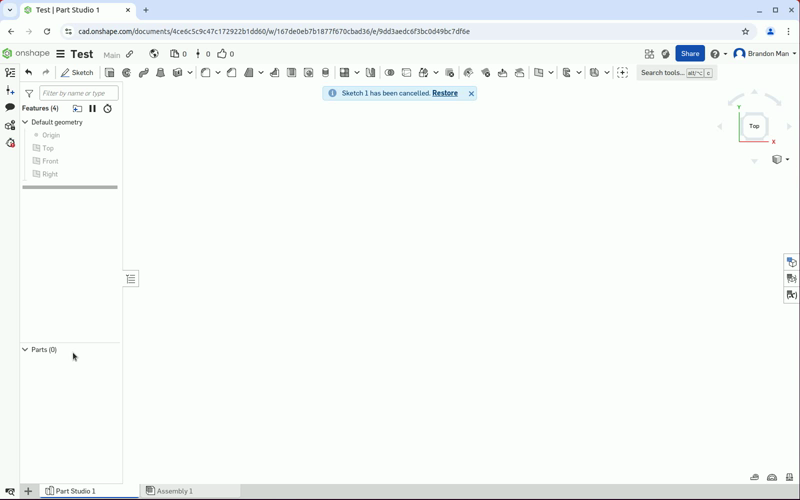
key(space)
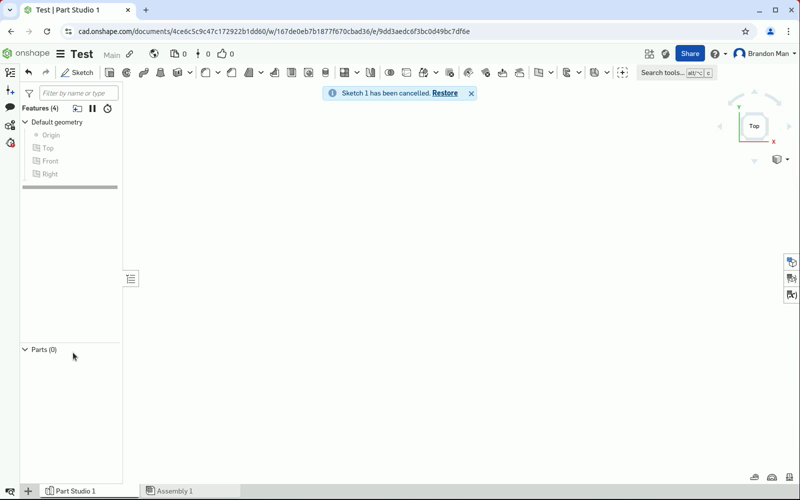
key_down(shift)
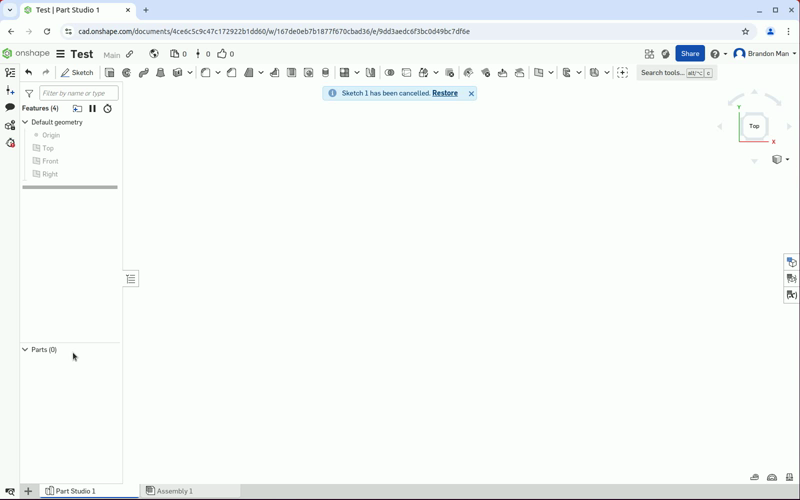
key(up)
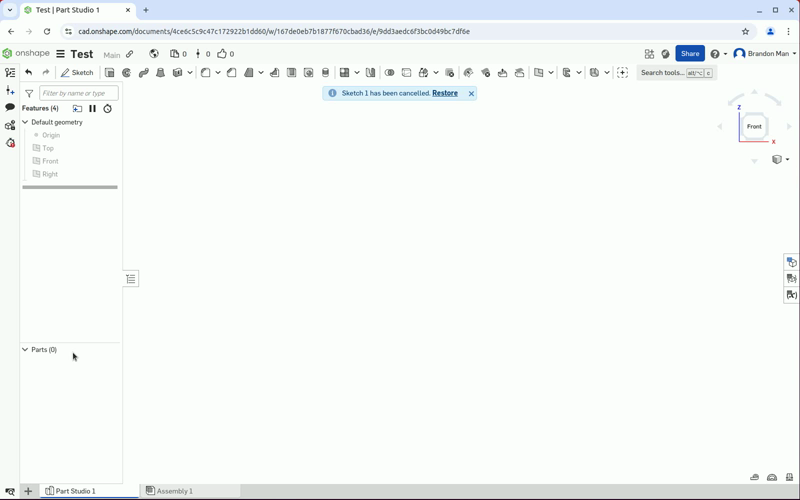
key_up(shift)
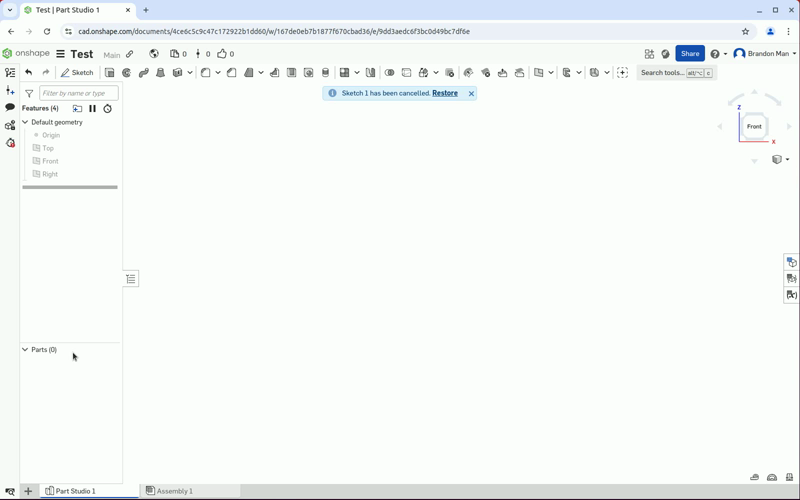
mouse_move(73, 352)
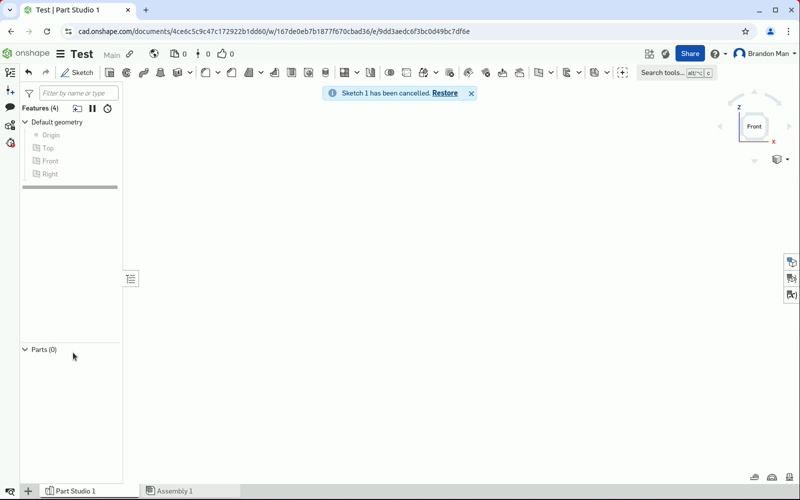
key(shift+y)
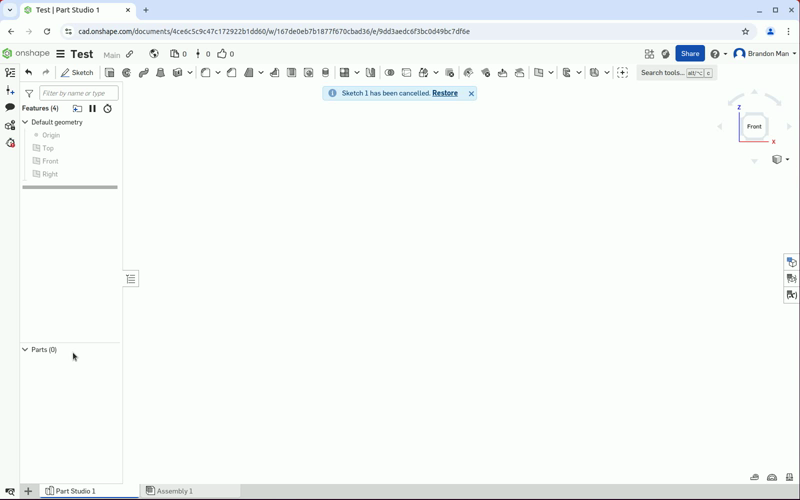
key(shift+s)
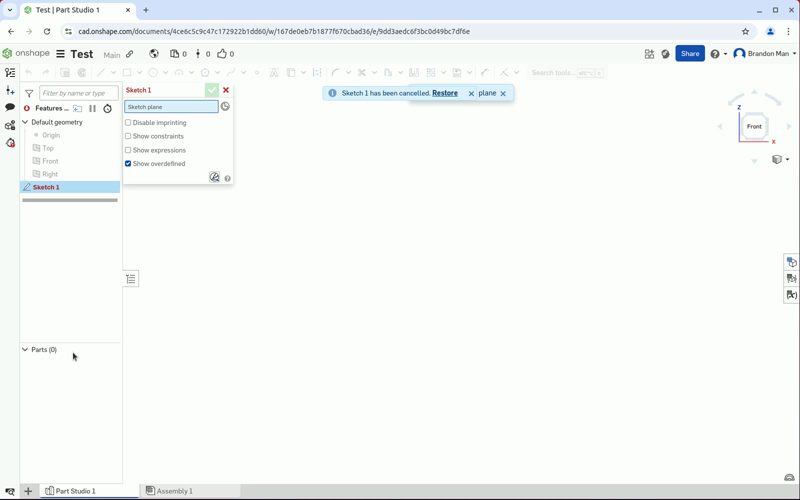
mouse_move(73, 163)
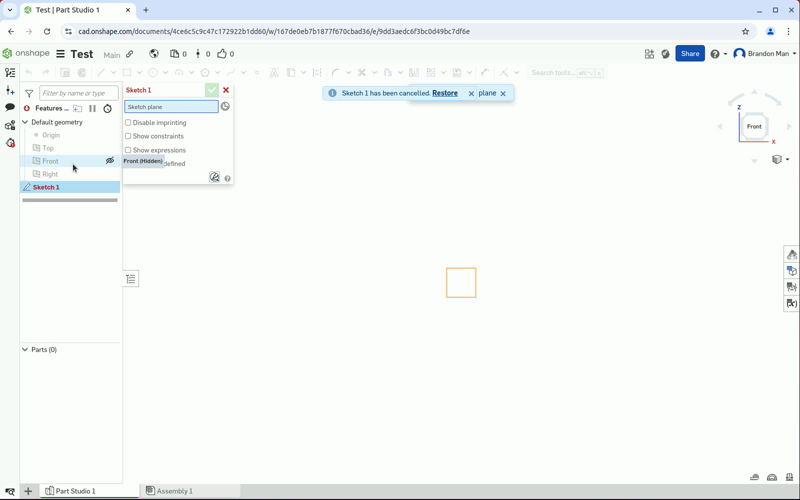
click(73, 163)
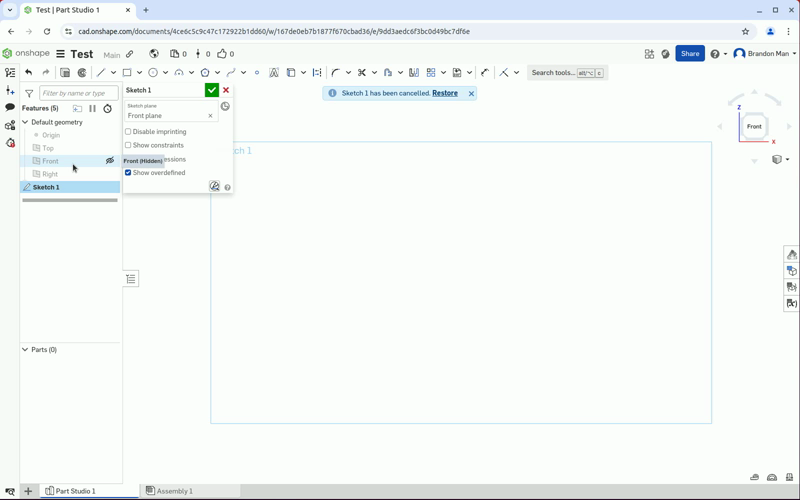
mouse_move(73, 352)
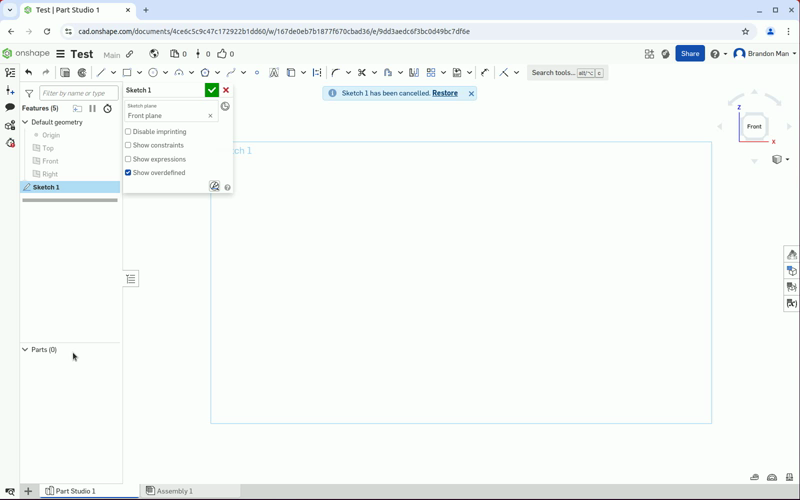
key(y)
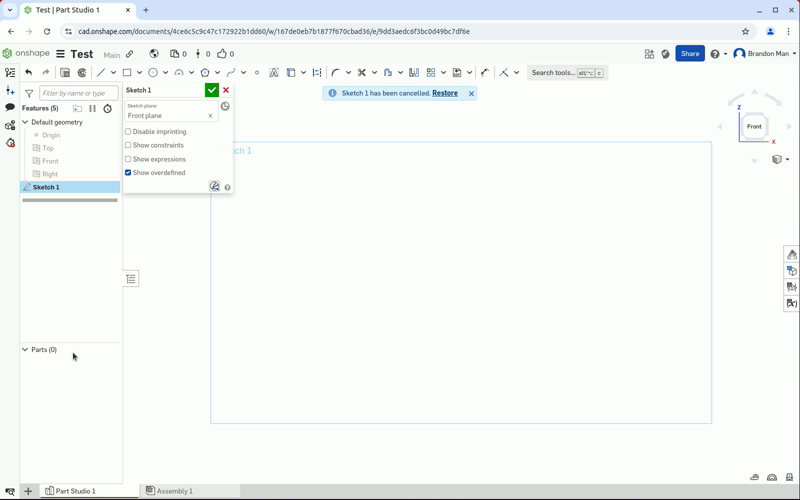
key(l)
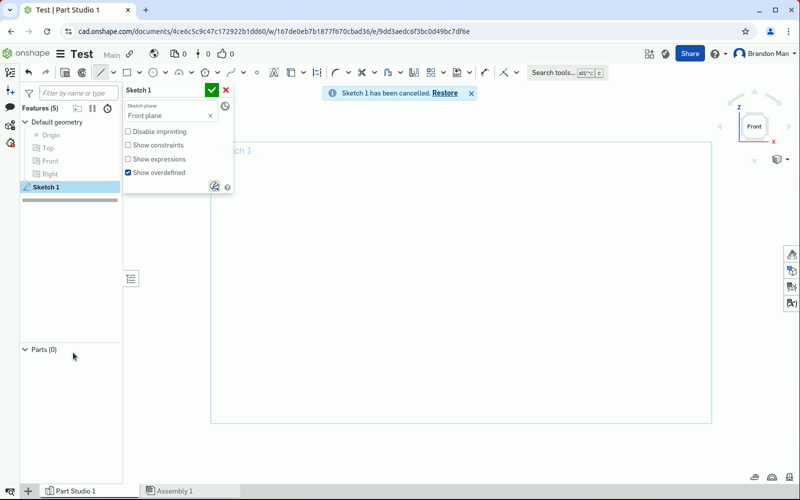
key_down(shift)
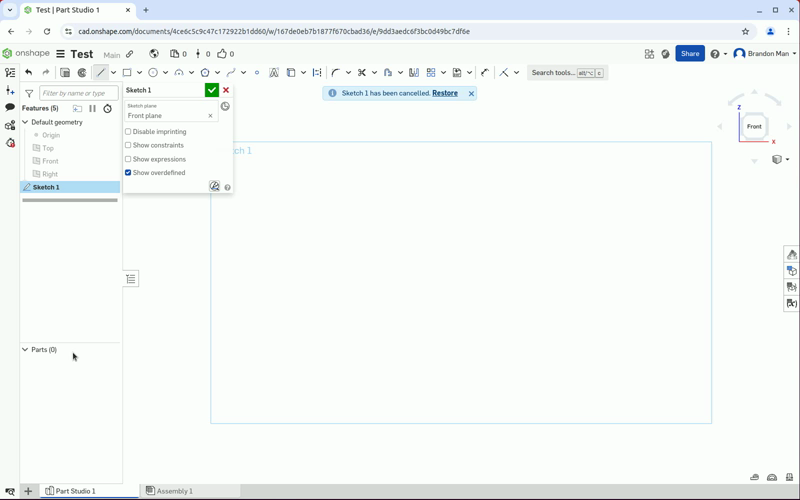
mouse_move(460, 320)
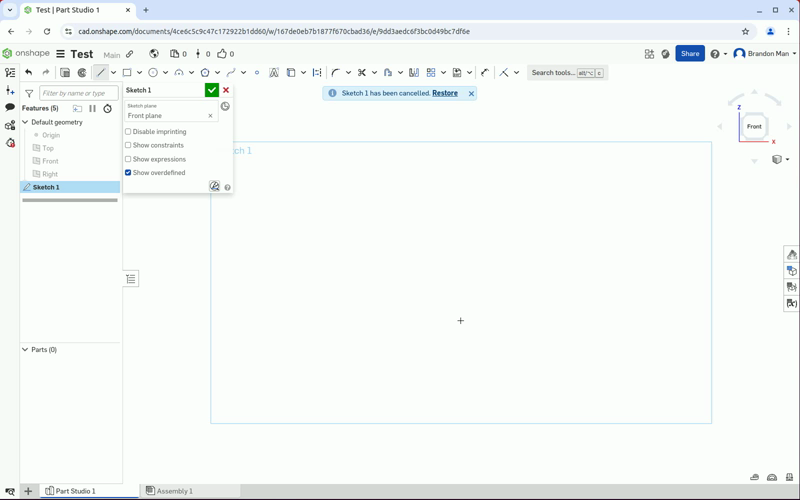
click(460, 320)
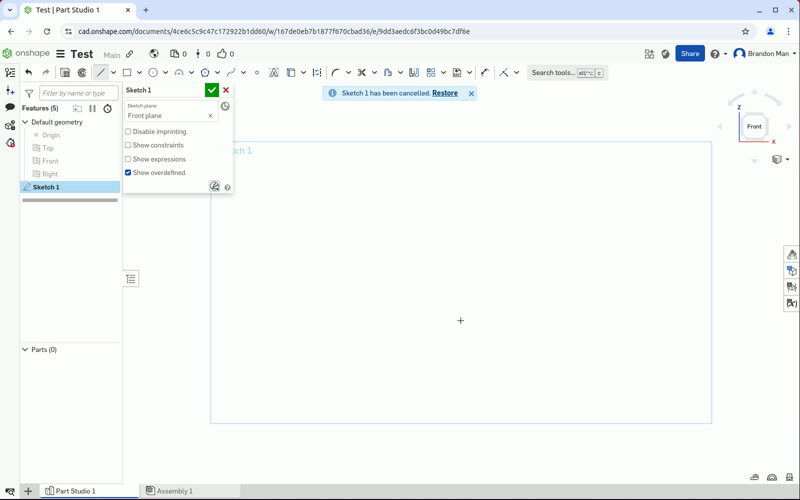
key_up(shift)
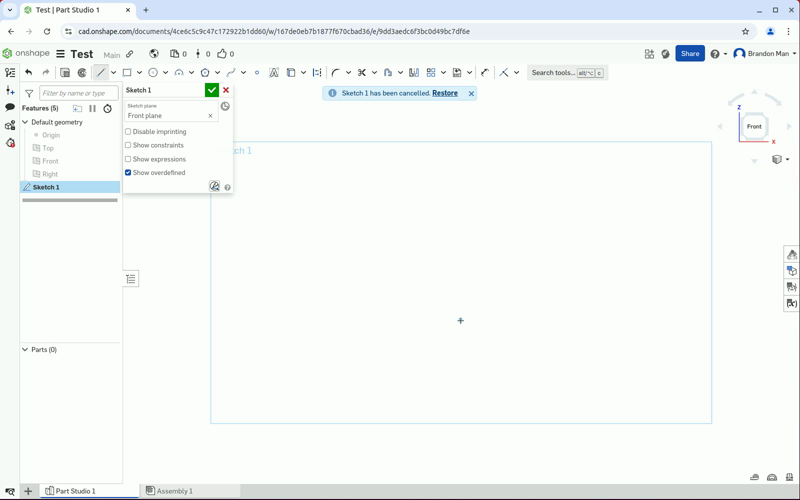
key_down(shift)
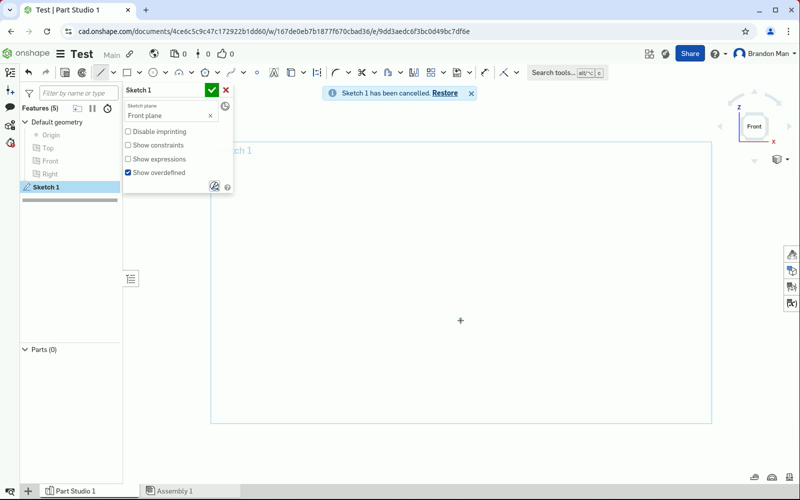
mouse_move(490, 320)
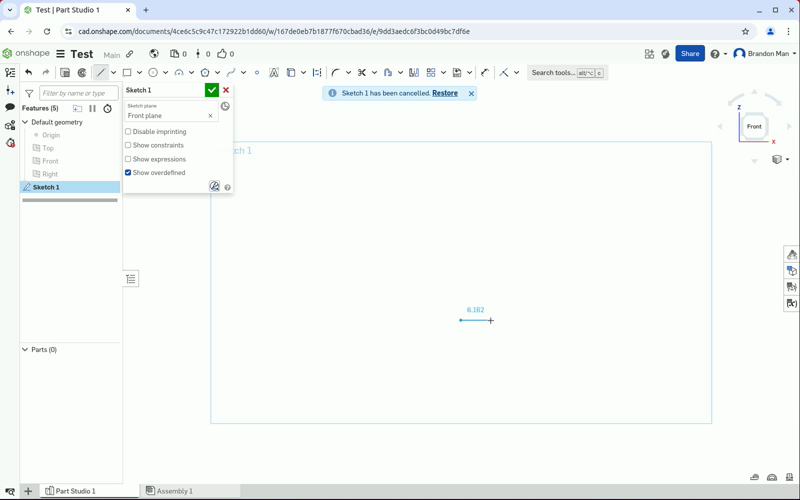
mouse_move(460, 289)
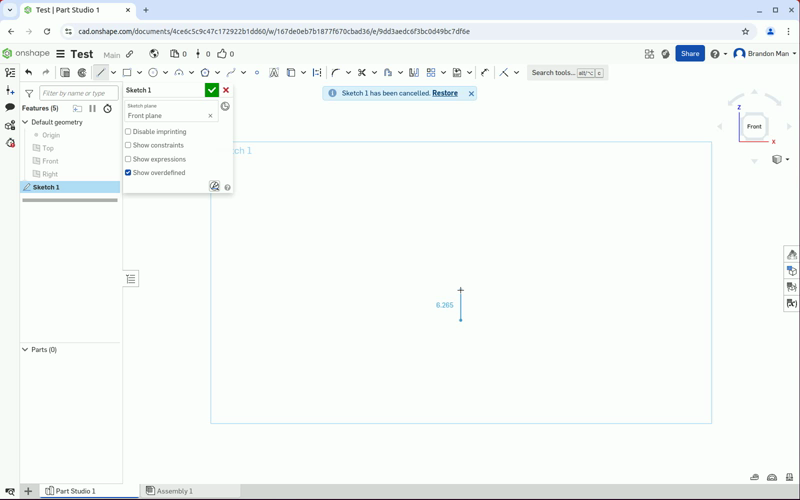
click(460, 289)
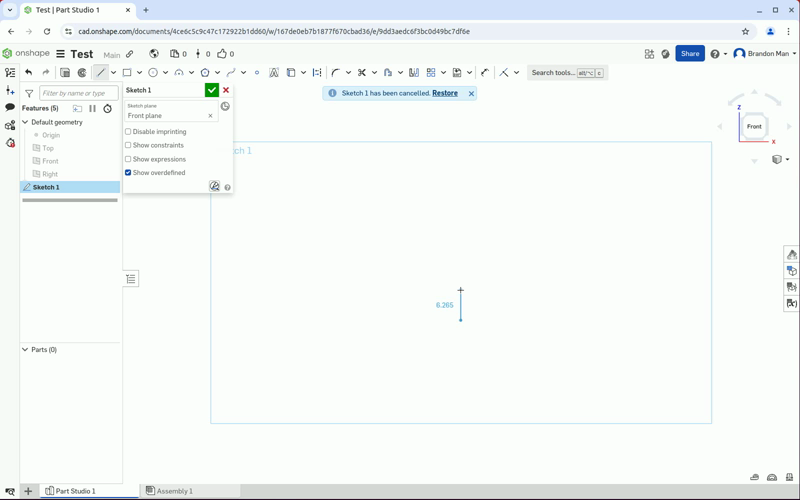
key_up(shift)
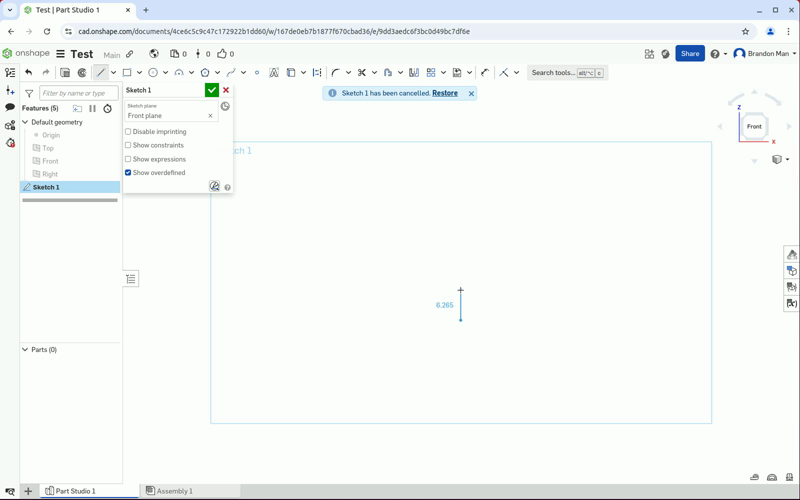
key(esc)
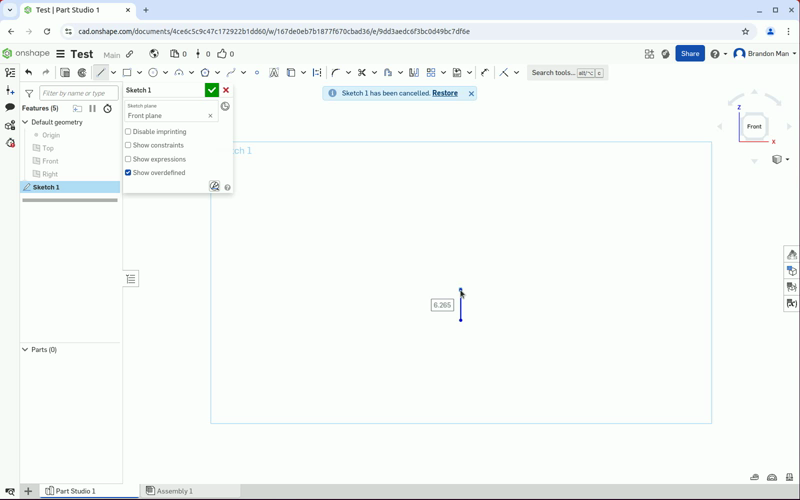
key(a)
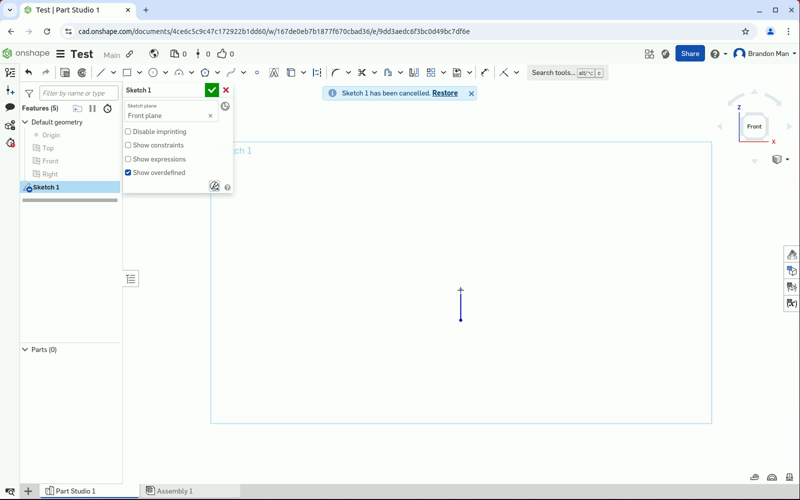
mouse_move(460, 289)
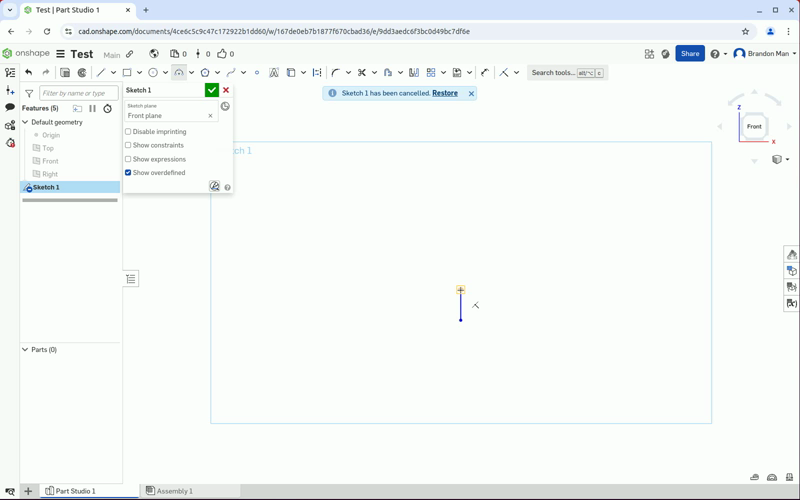
click(460, 289)
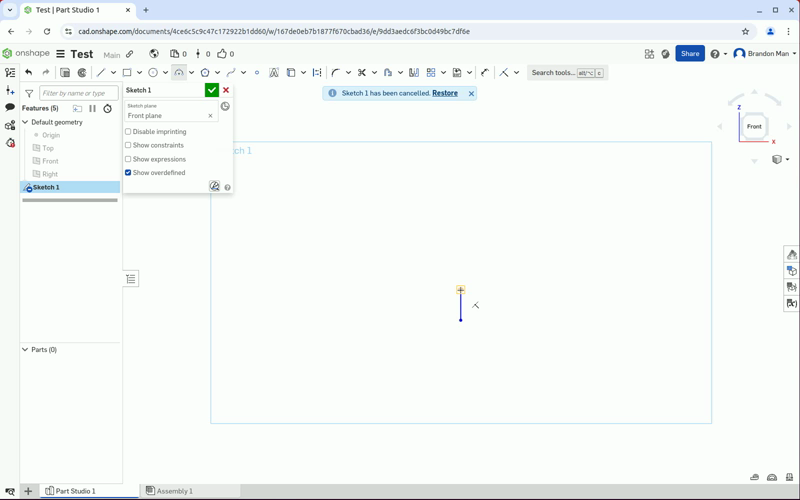
key_down(shift)
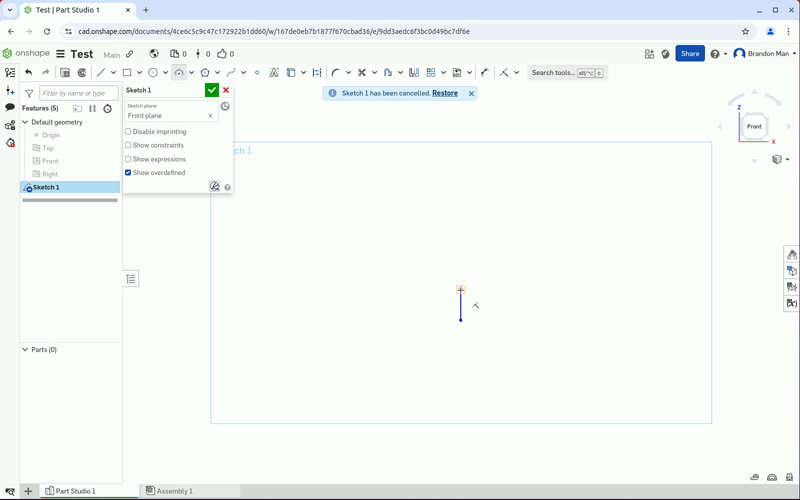
mouse_move(498, 282)
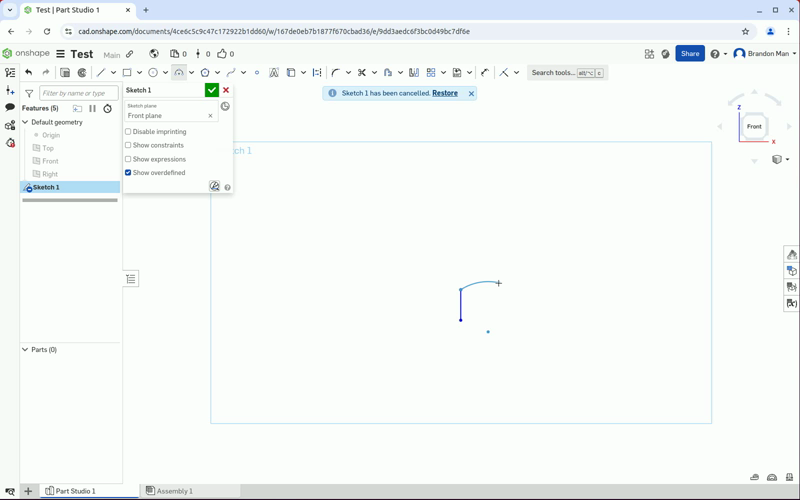
click(498, 282)
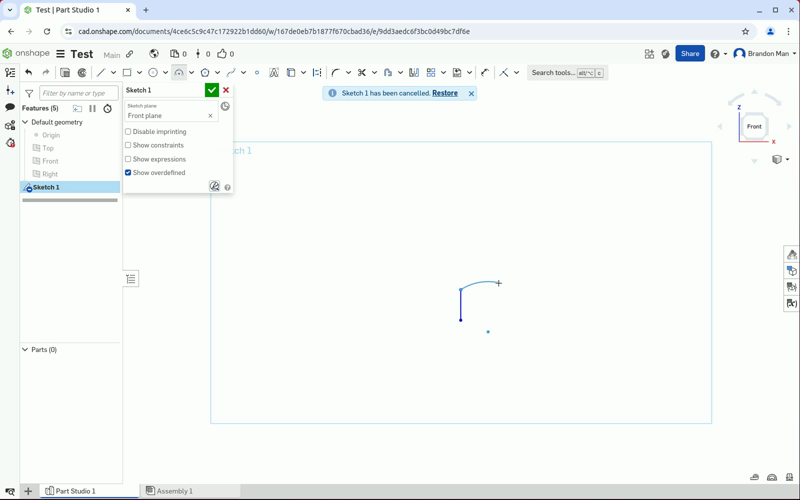
mouse_move(564, 414)
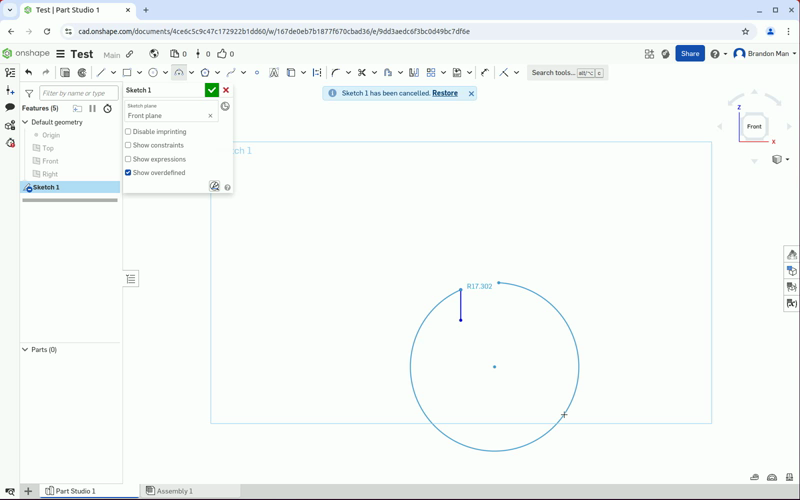
click(564, 414)
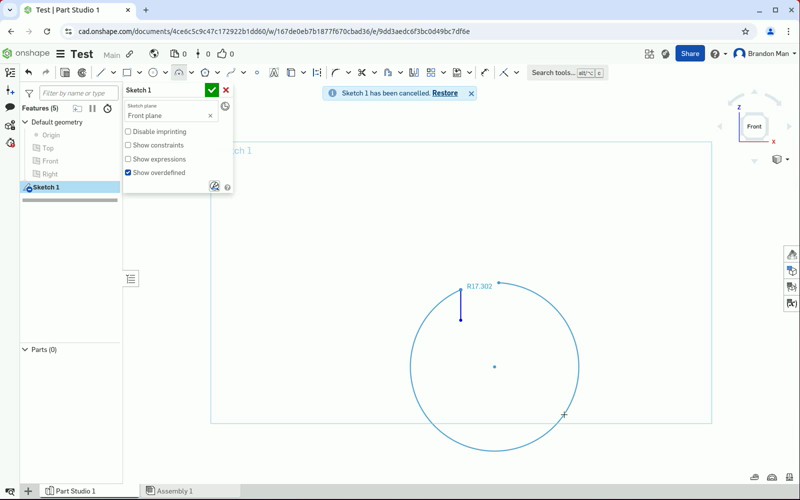
key_up(shift)
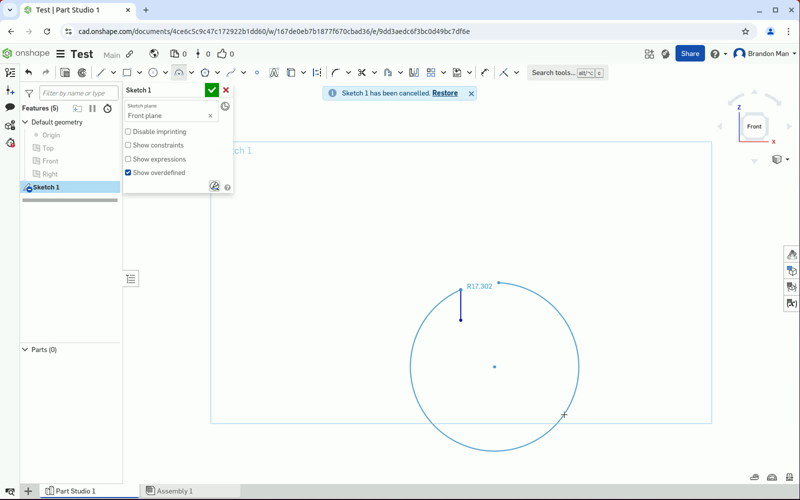
mouse_move(498, 282)
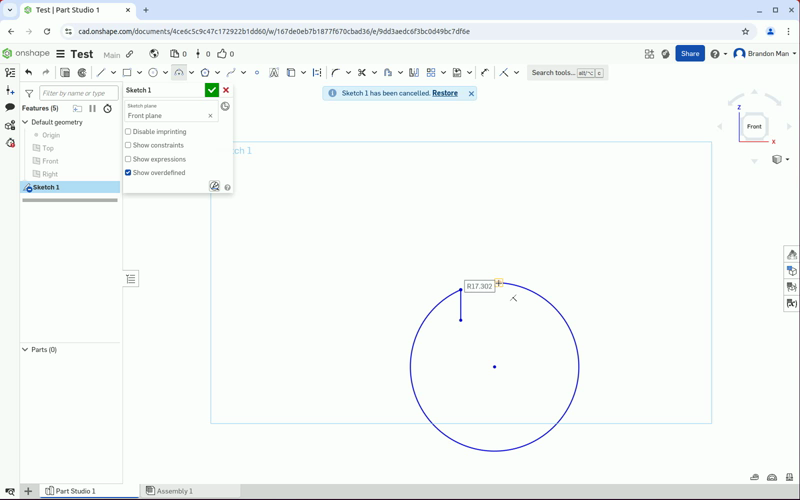
click(498, 282)
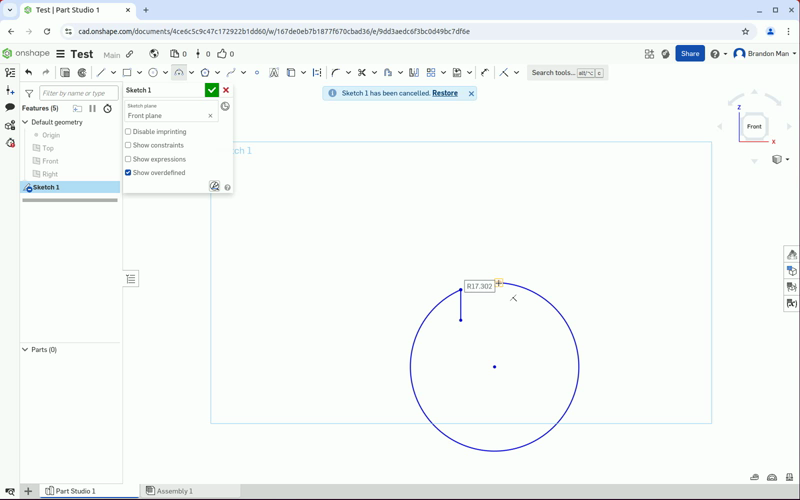
mouse_move(460, 320)
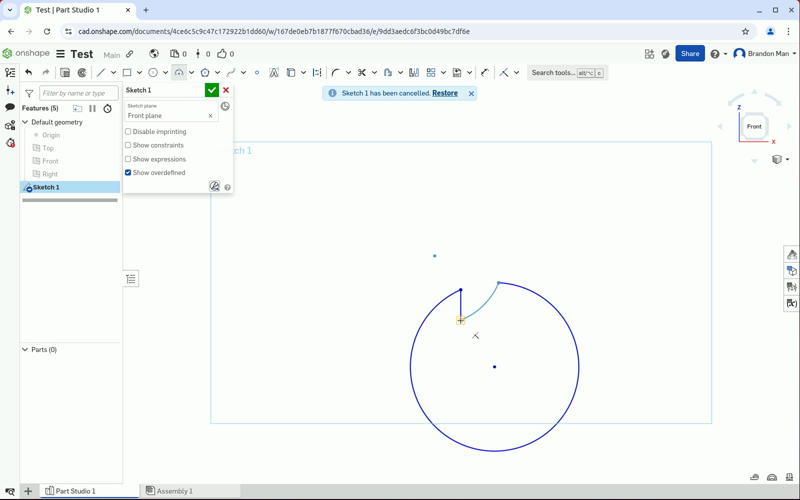
click(460, 320)
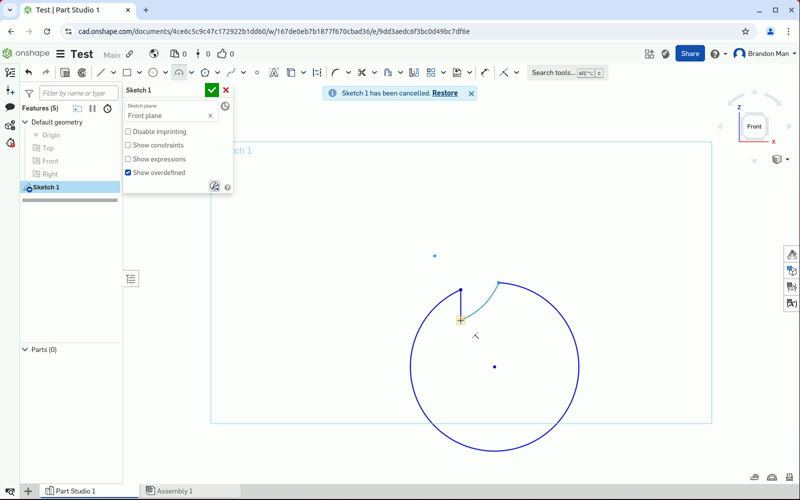
key_down(shift)
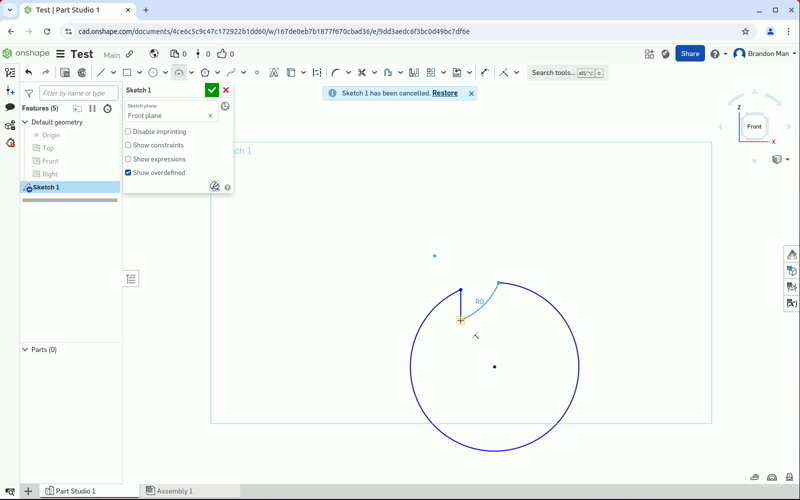
mouse_move(289, 114)
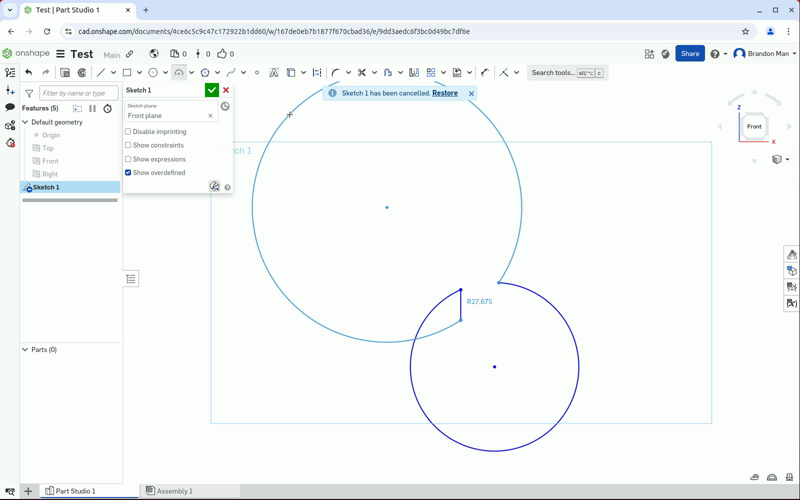
click(289, 114)
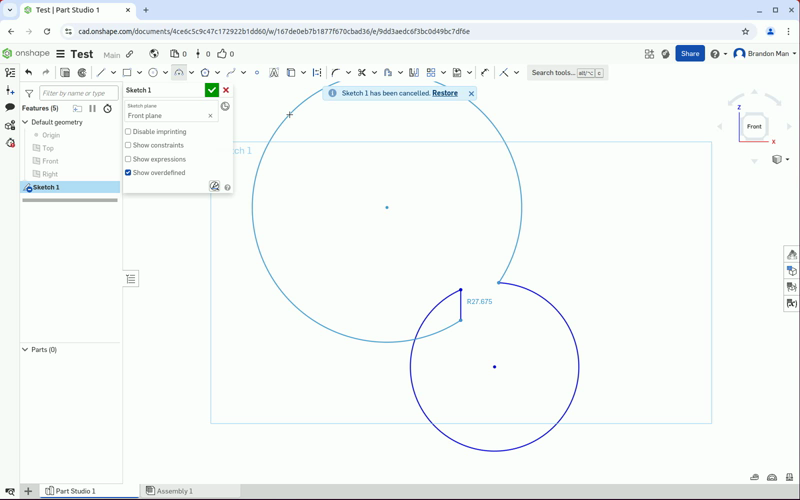
key_up(shift)
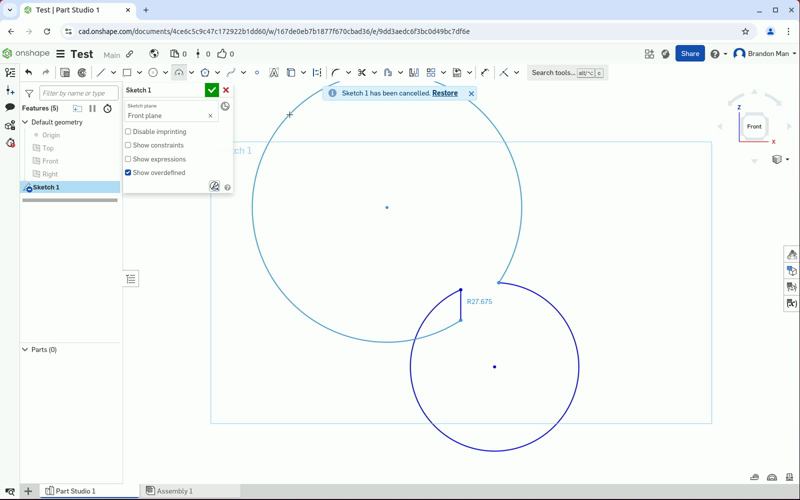
key(esc)
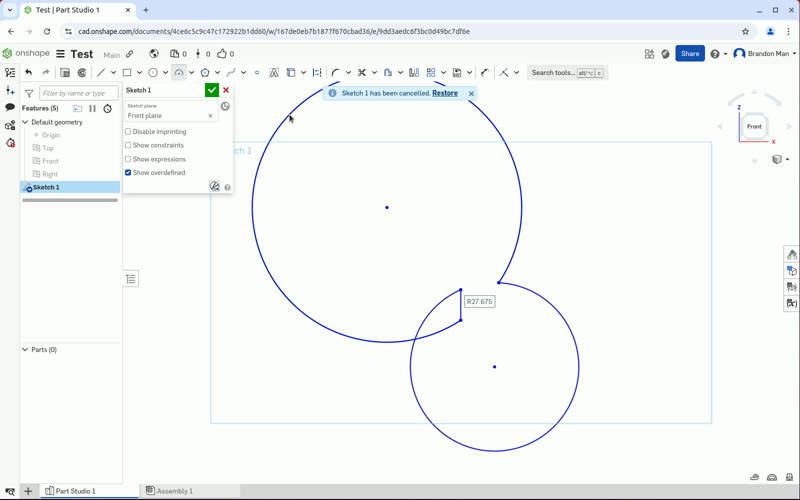
mouse_move(331, 133)
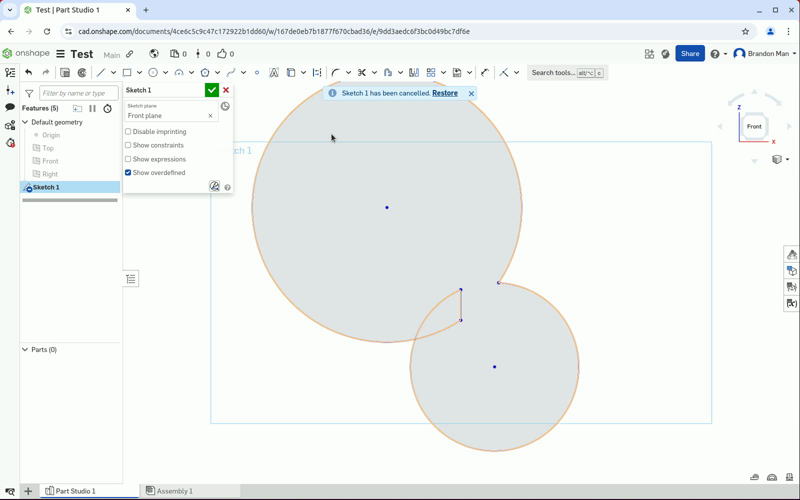
click(331, 133)
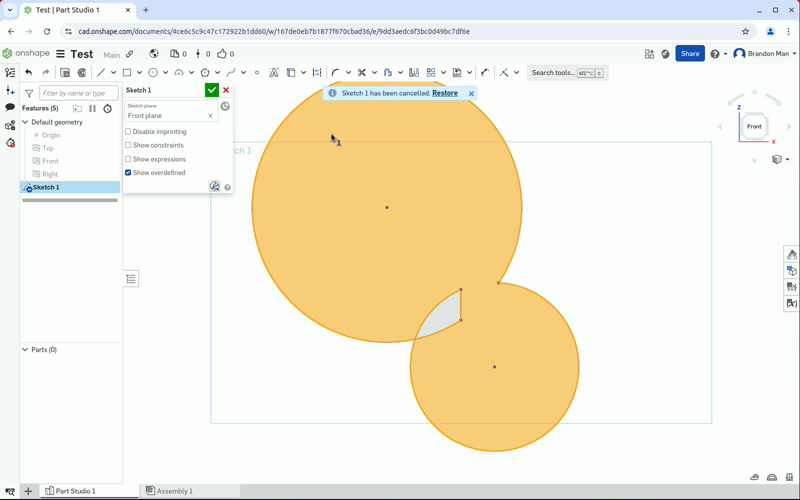
mouse_move(73, 352)
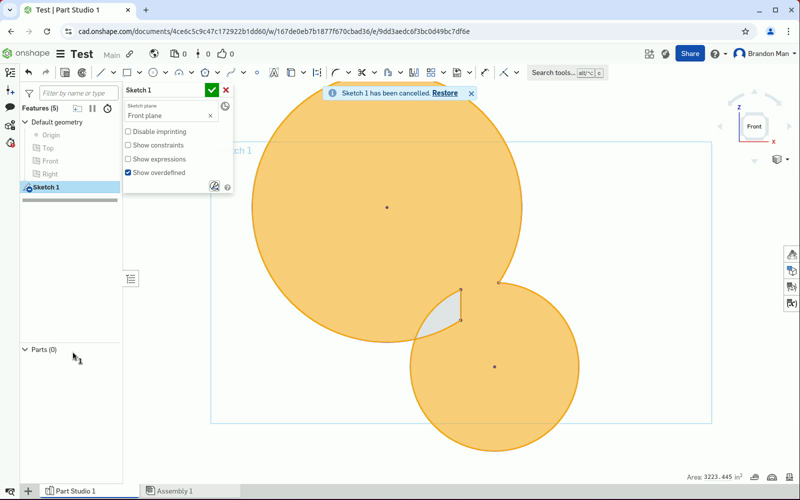
key(shift+y)
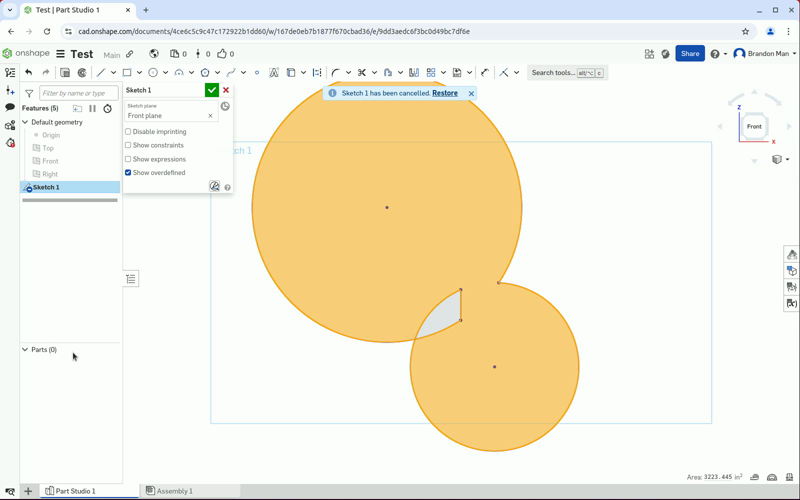
key(shift+e)
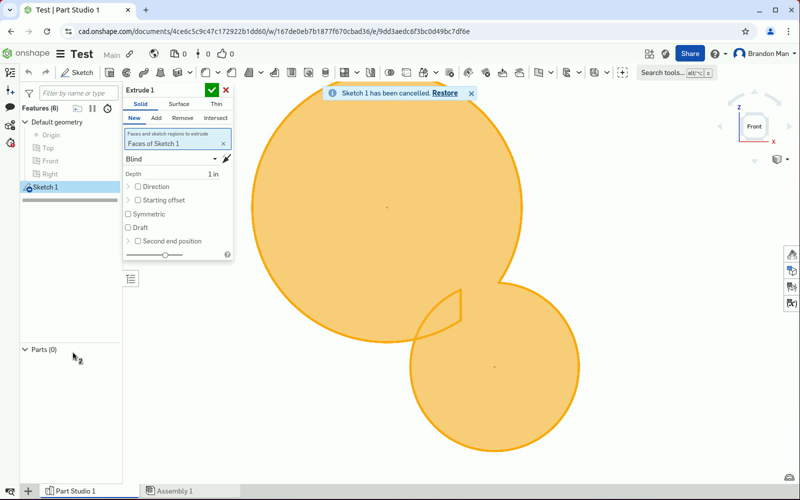
mouse_move(143, 106)
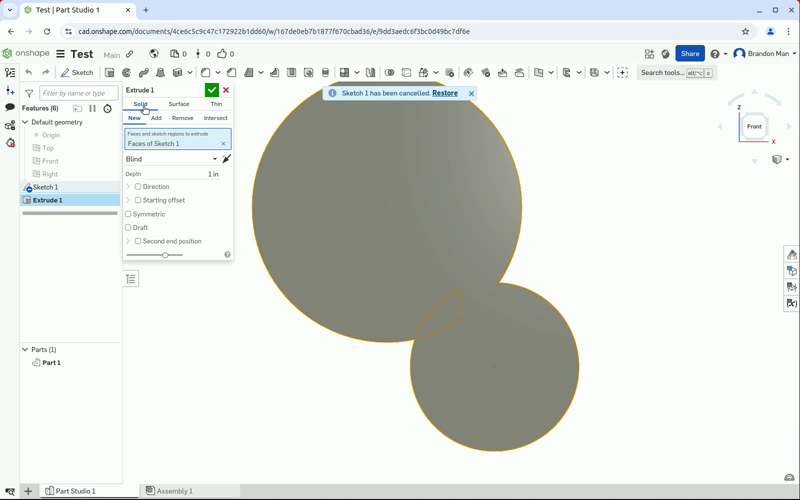
click(143, 106)
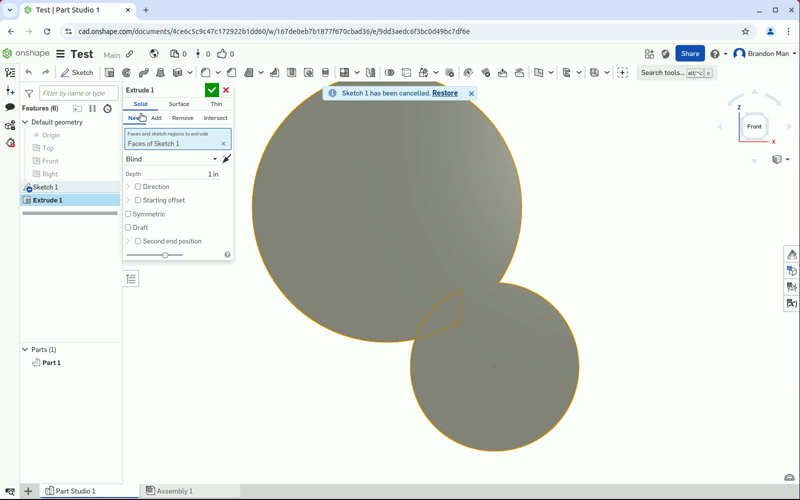
mouse_move(137, 120)
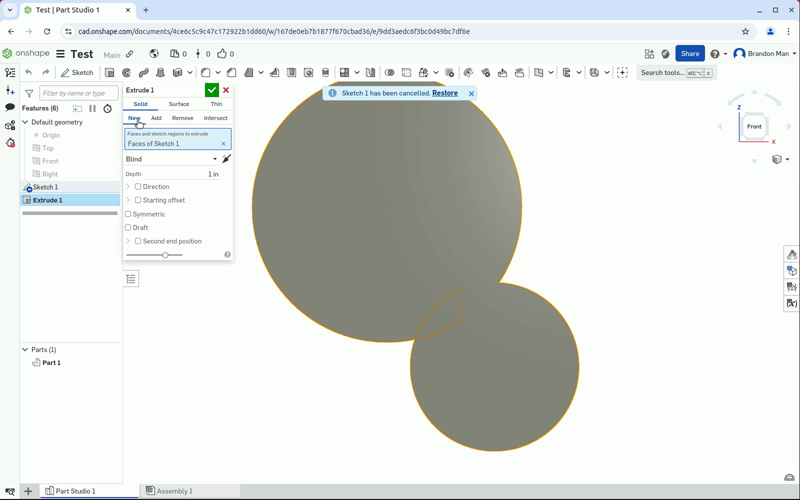
click(137, 120)
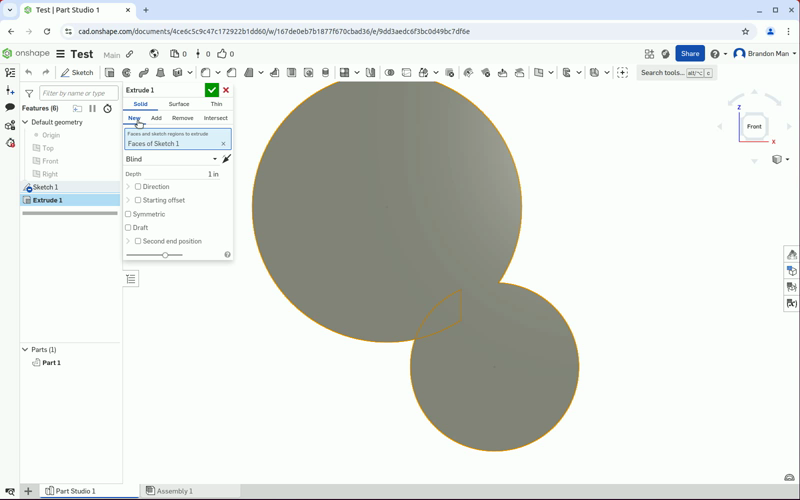
key(tab, 4)
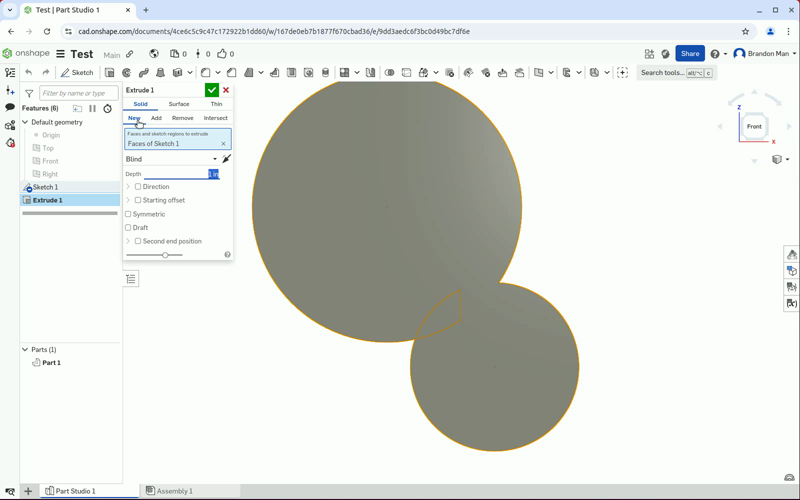
text(0.241)
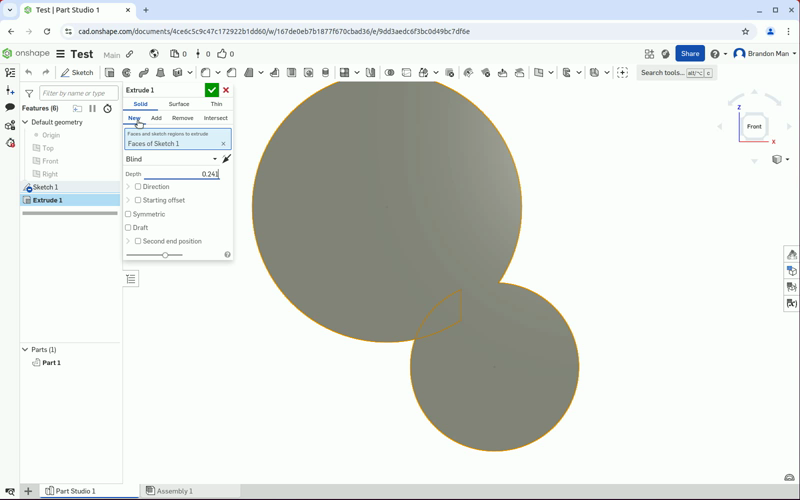
key(enter)
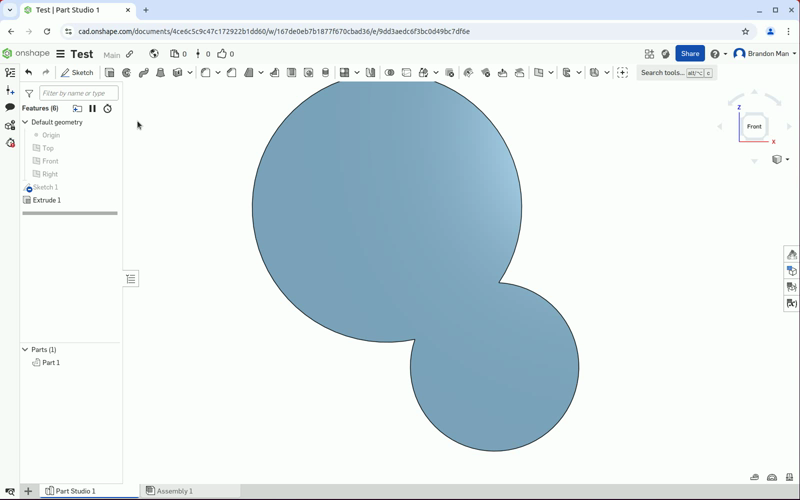
key(shift+h)
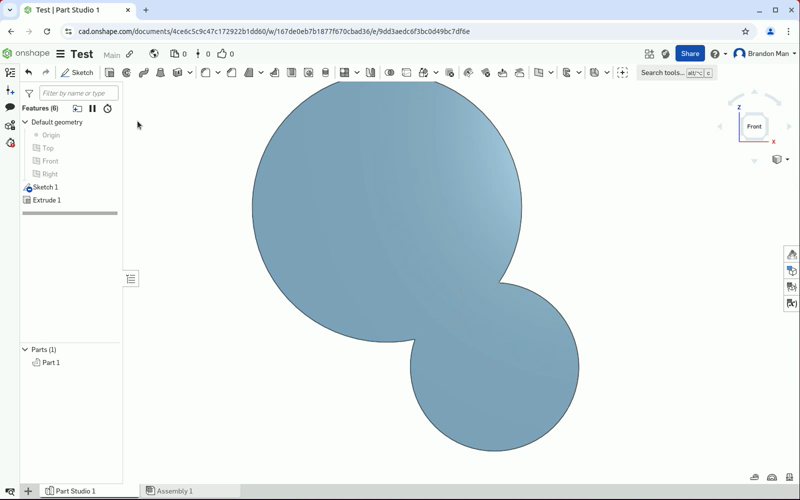
key(shift+h)
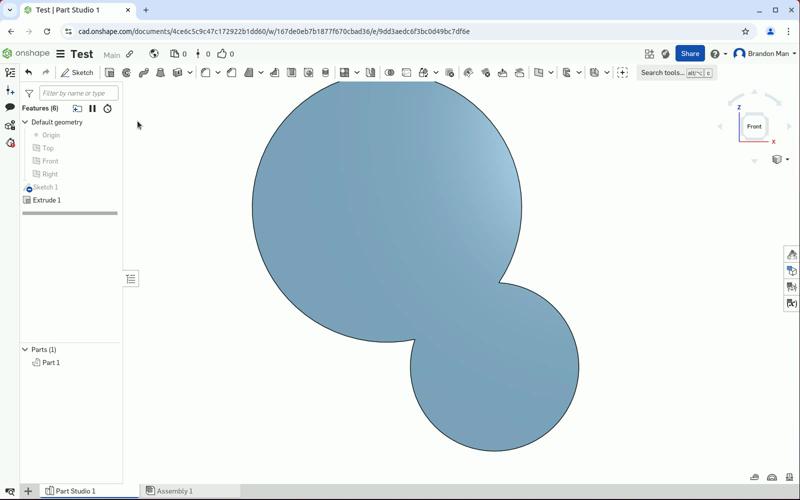
mouse_move(73, 189)
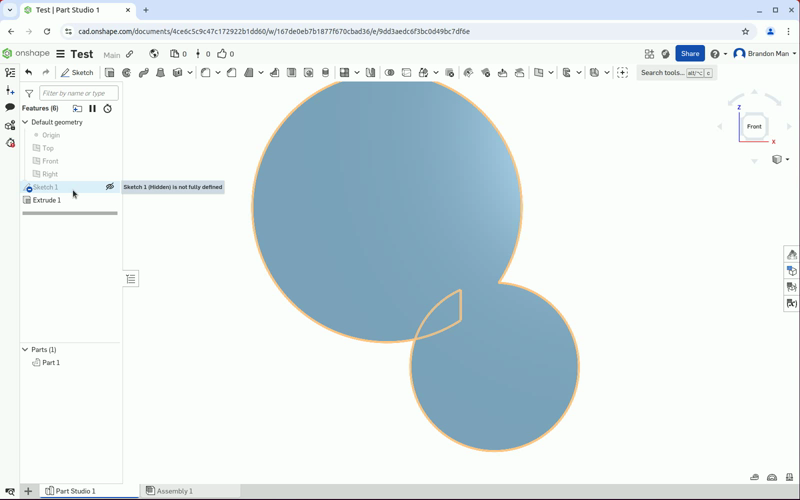
click(73, 189)
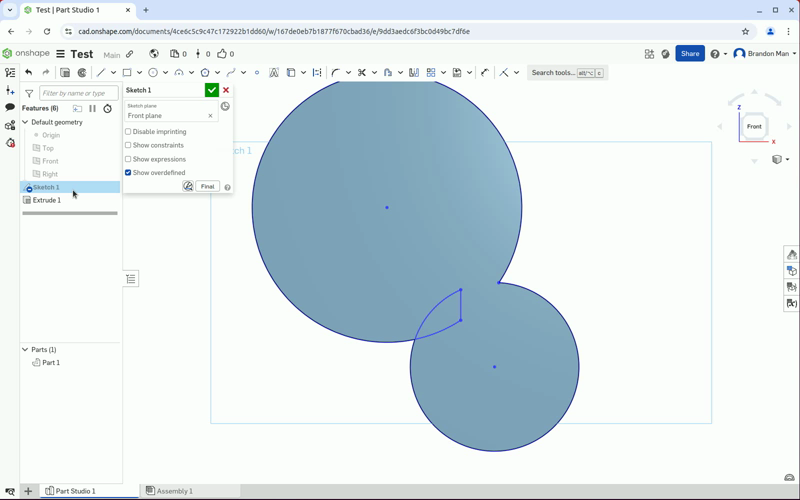
mouse_move(229, 92)
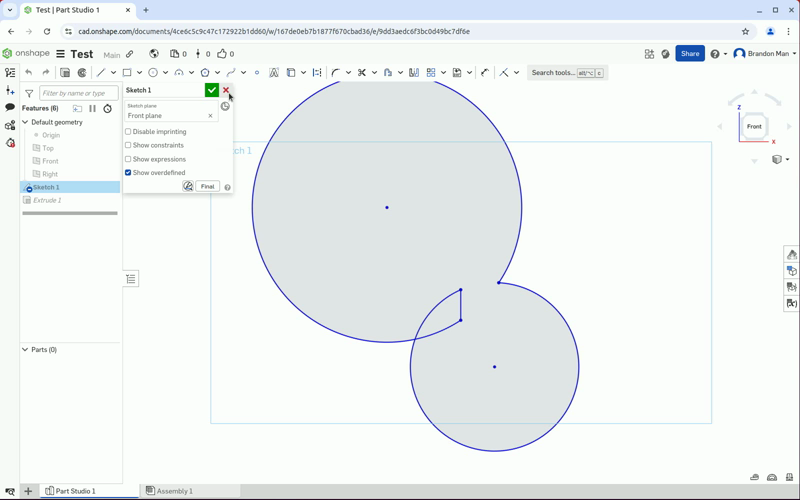
click(229, 92)
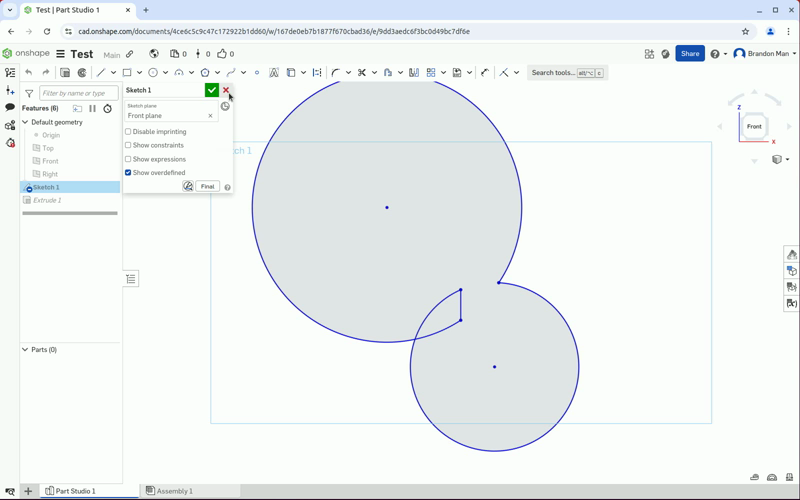
key(shift+s)
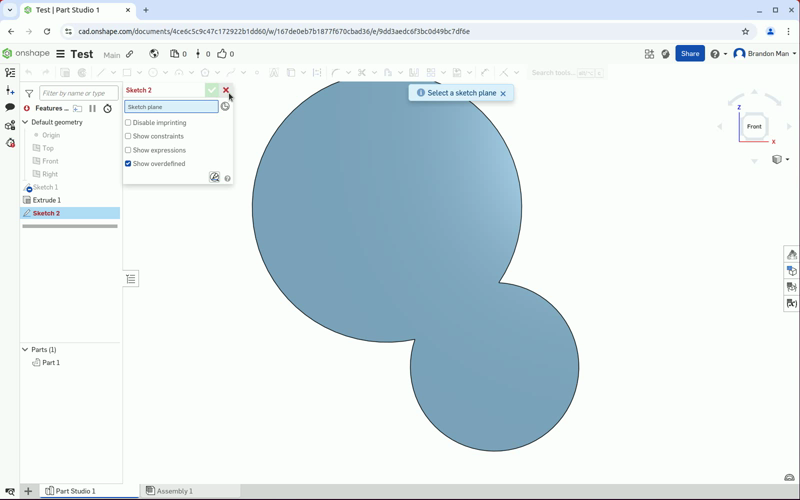
mouse_move(73, 163)
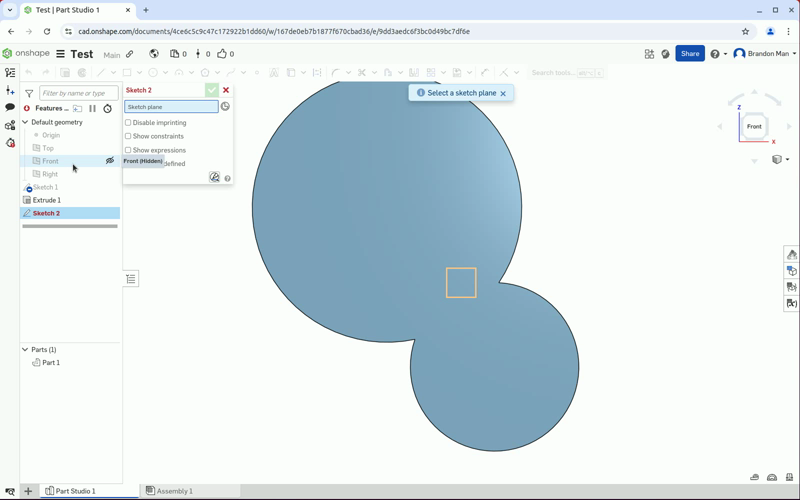
click(73, 163)
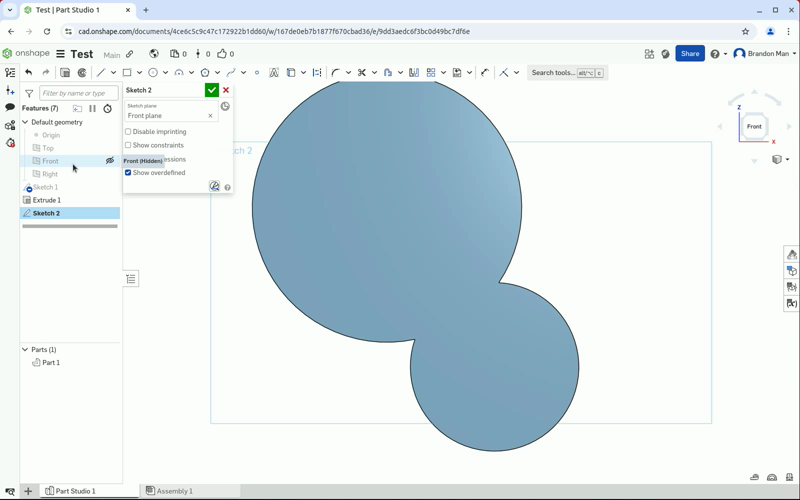
mouse_move(73, 352)
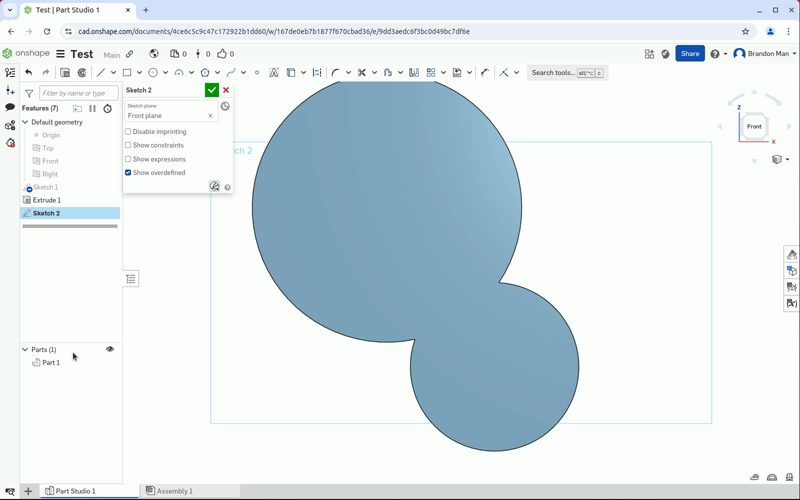
key(y)
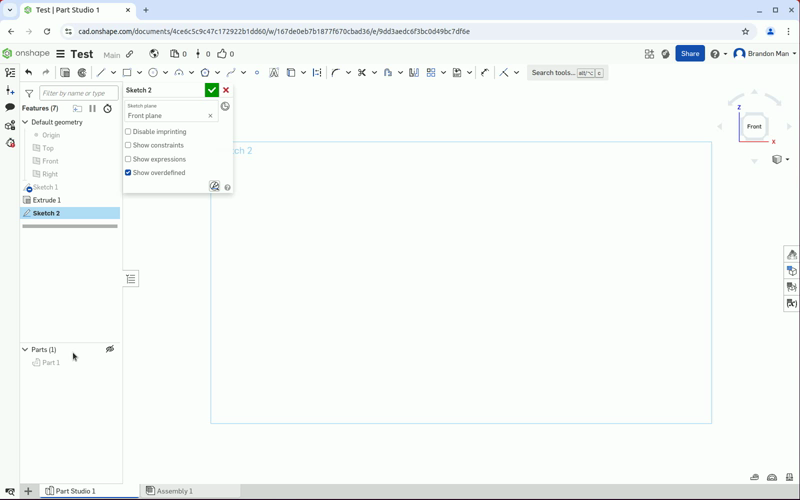
key(l)
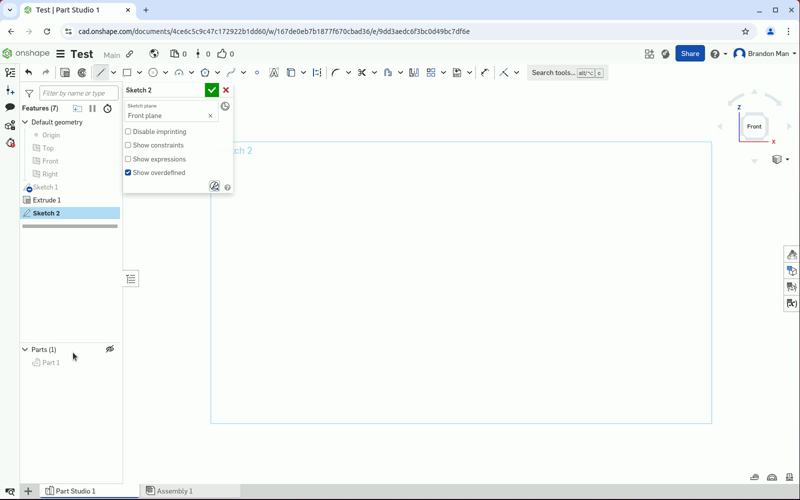
key_down(shift)
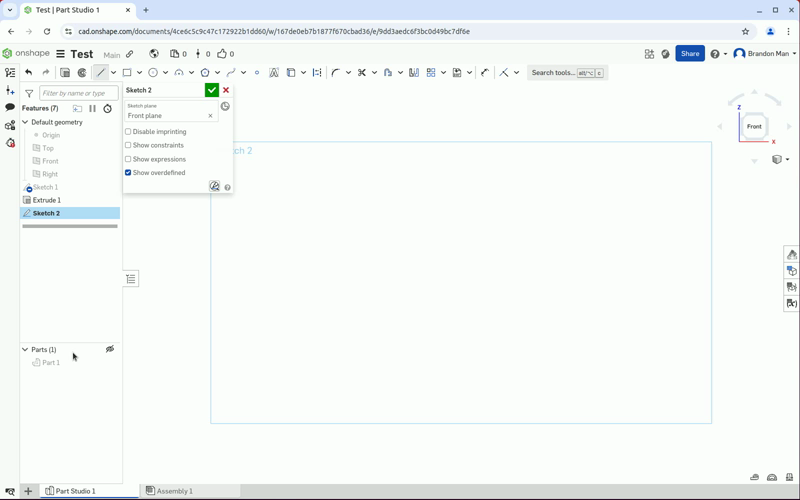
mouse_move(450, 321)
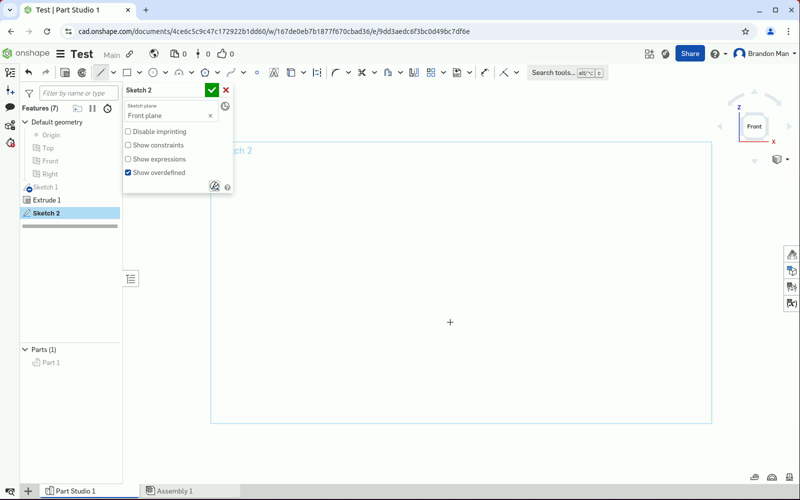
click(450, 321)
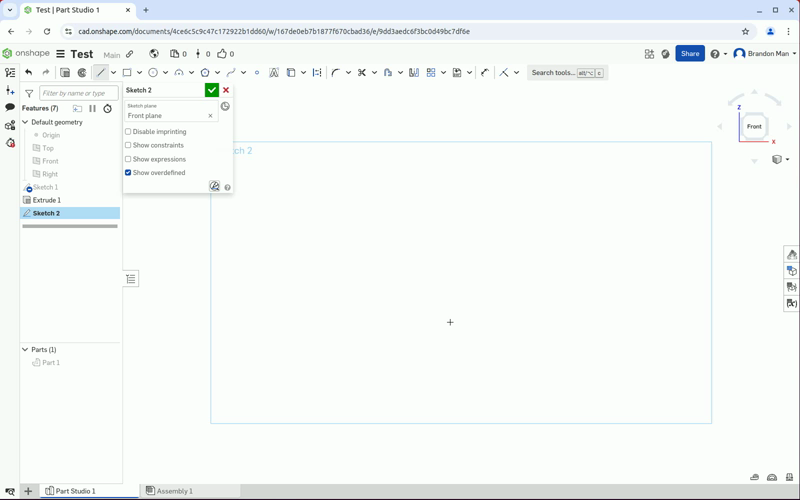
key_up(shift)
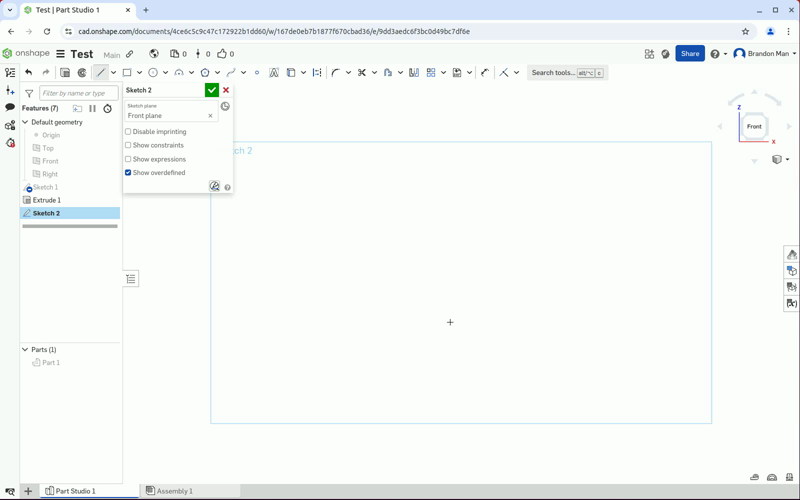
key_down(shift)
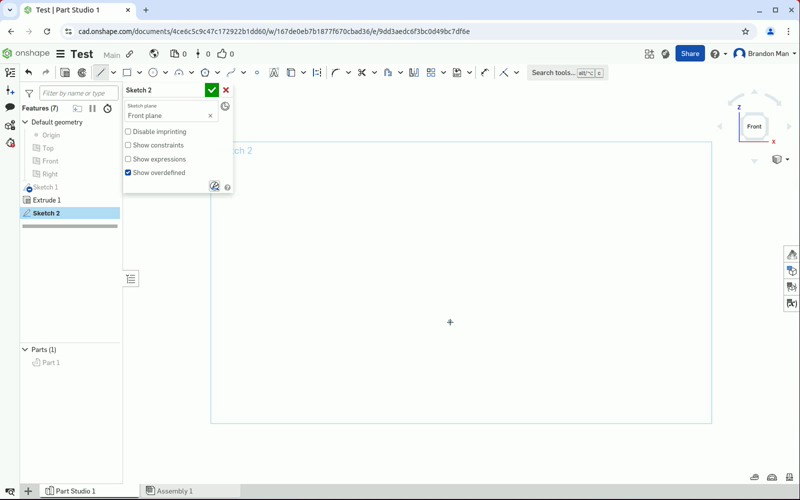
mouse_move(480, 321)
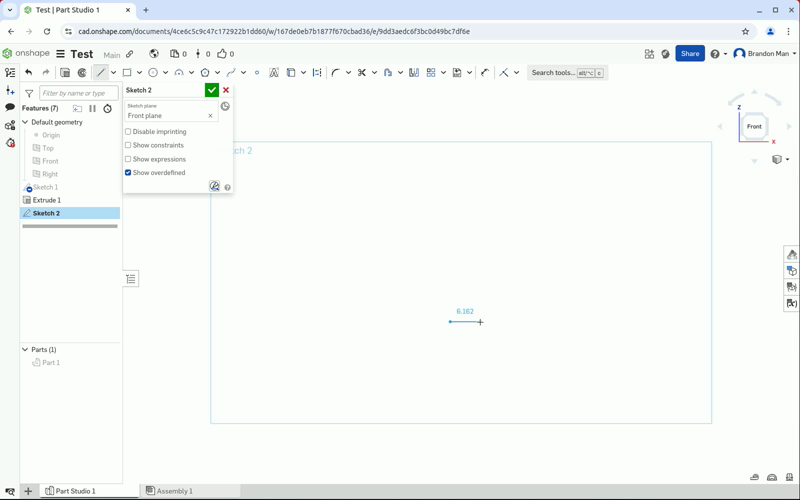
mouse_move(461, 321)
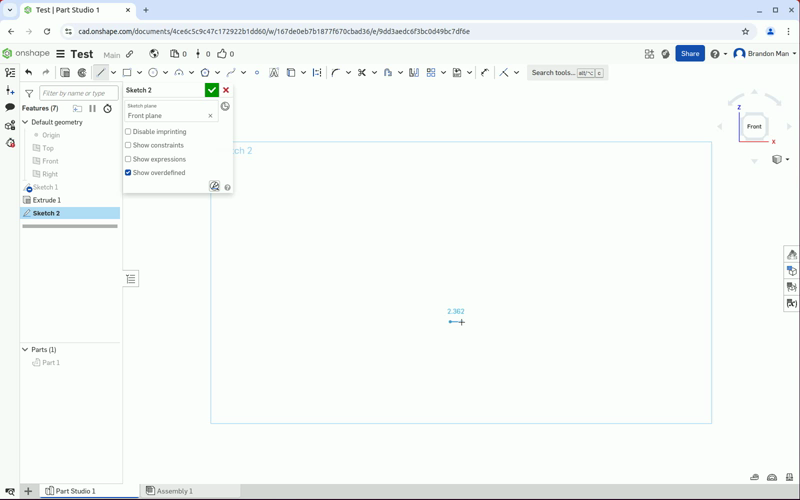
click(461, 321)
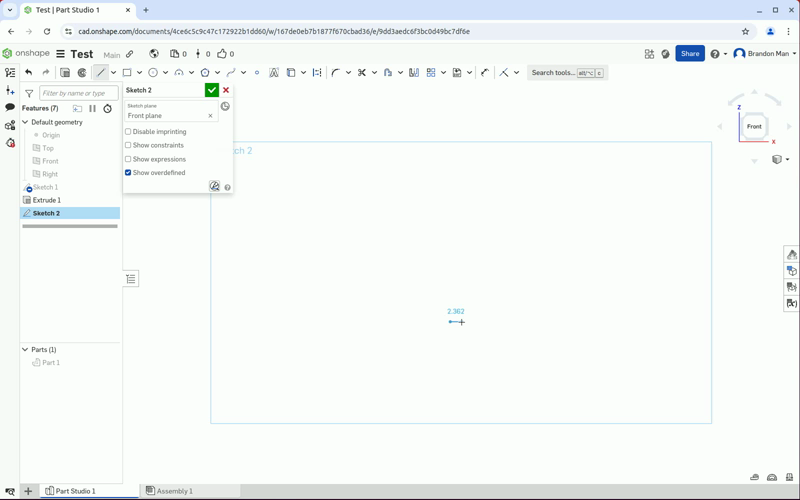
key_up(shift)
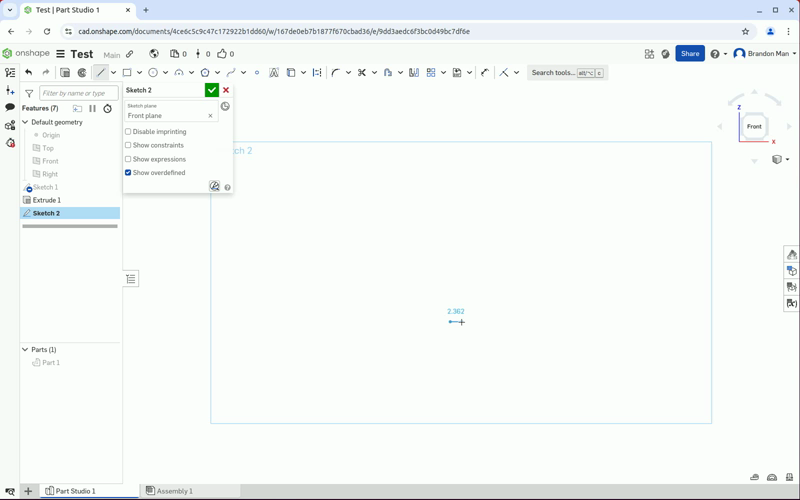
key_down(shift)
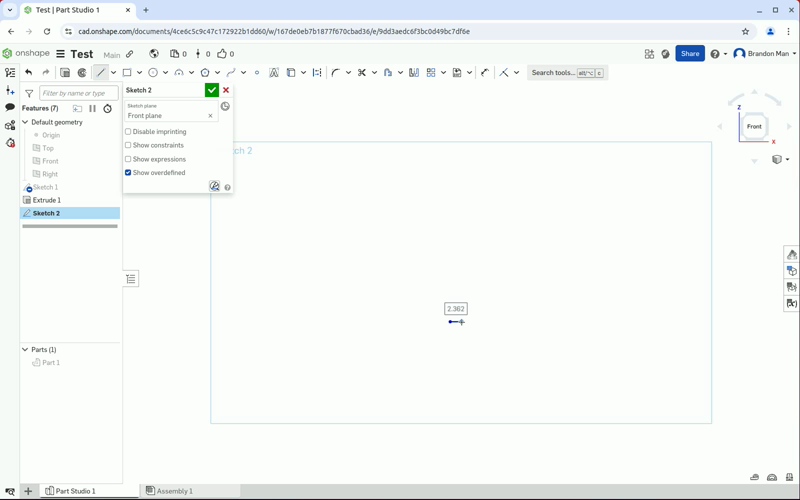
mouse_move(492, 321)
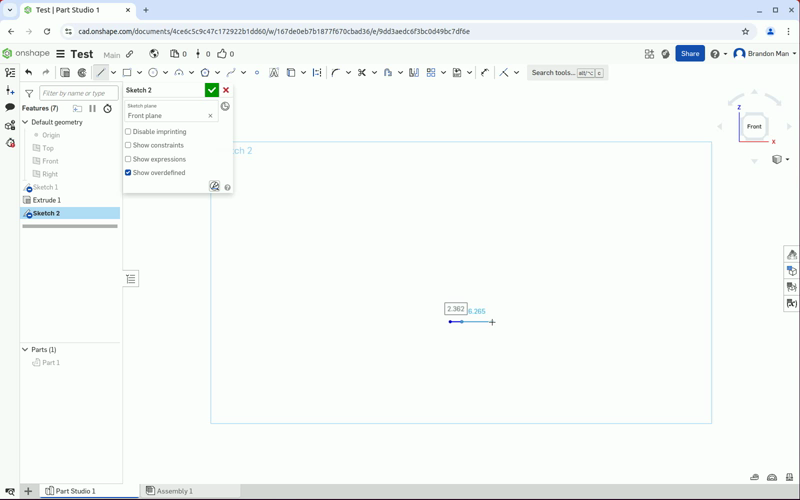
mouse_move(461, 321)
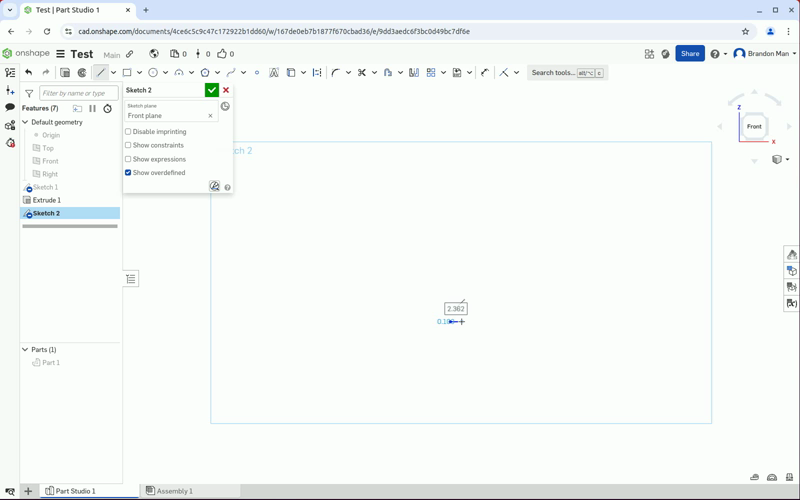
scroll(6)
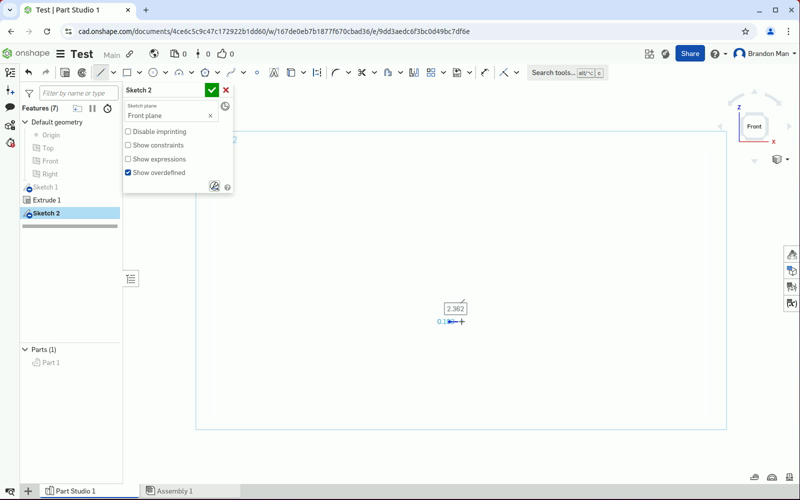
scroll(6)
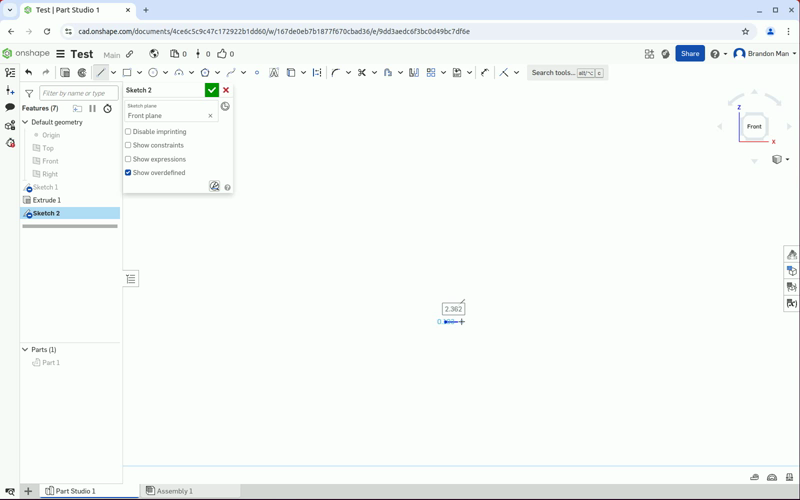
scroll(6)
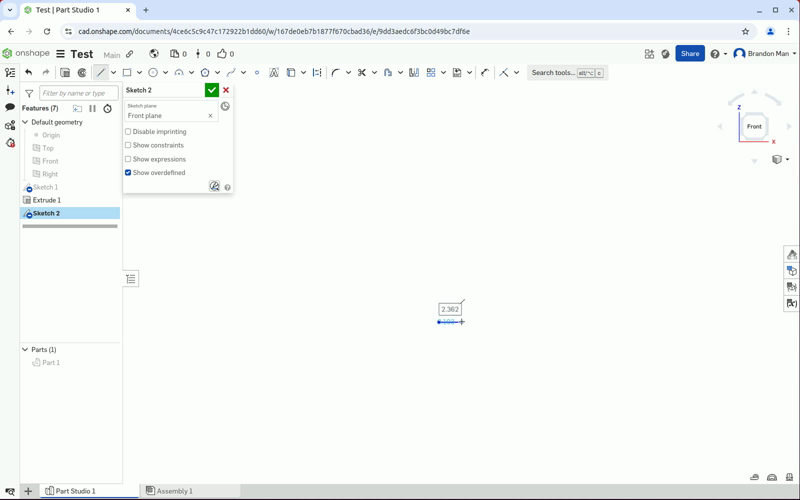
scroll(6)
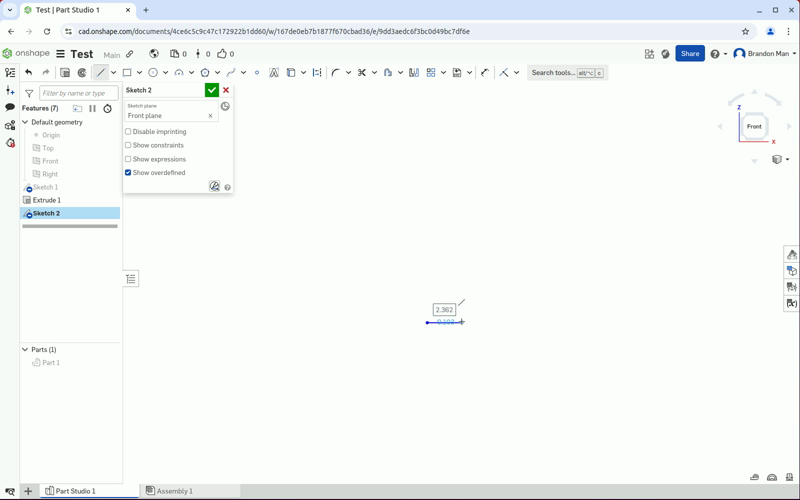
scroll(6)
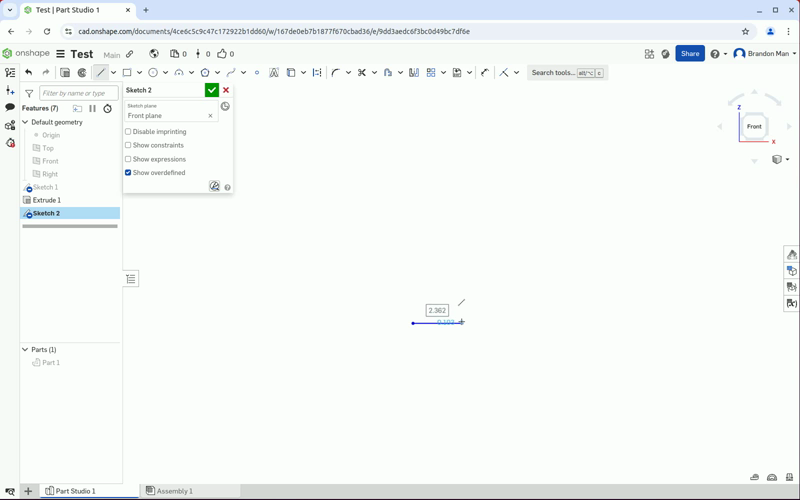
scroll(6)
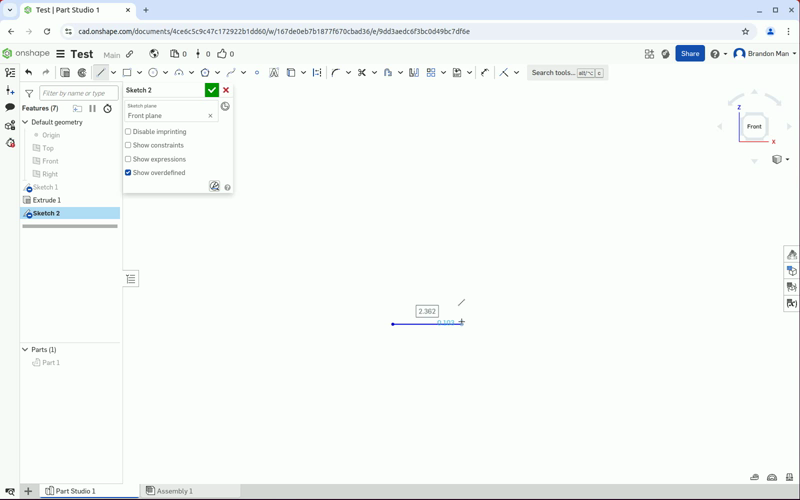
scroll(6)
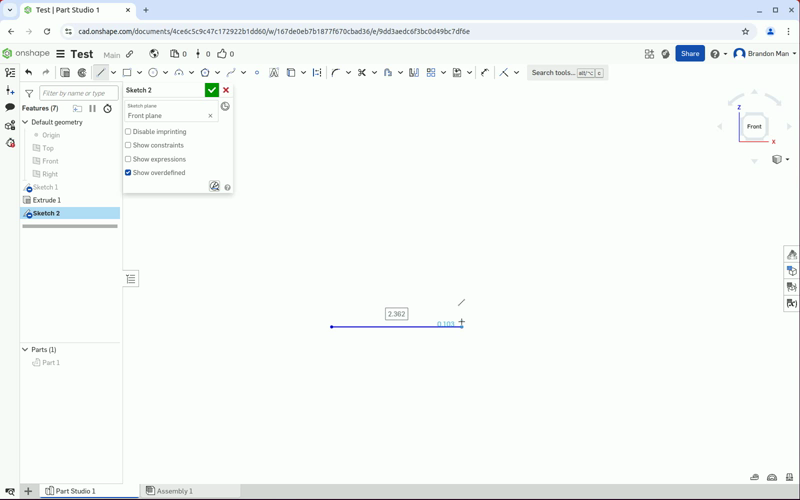
click(461, 321)
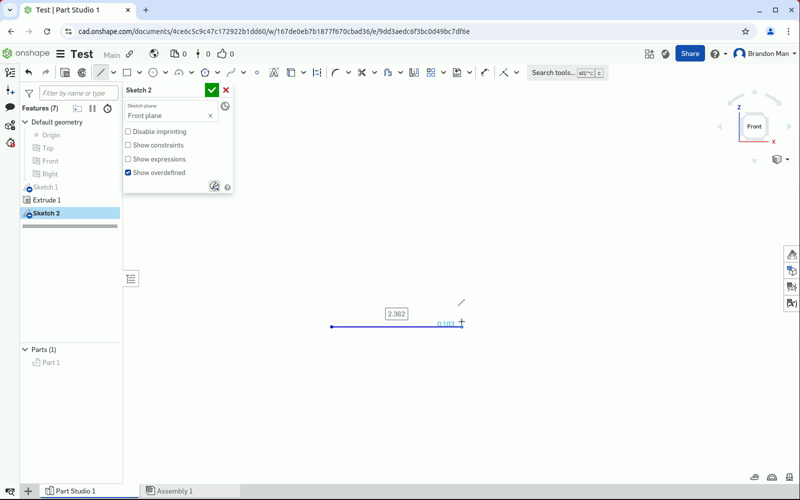
scroll(-6)
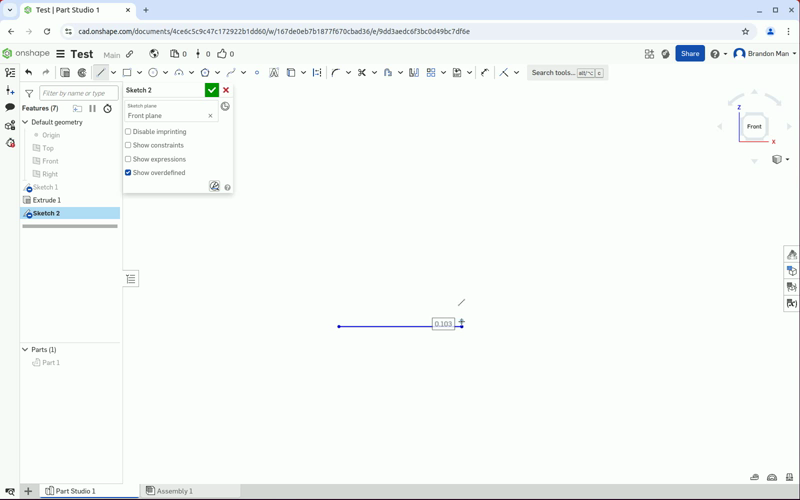
scroll(-6)
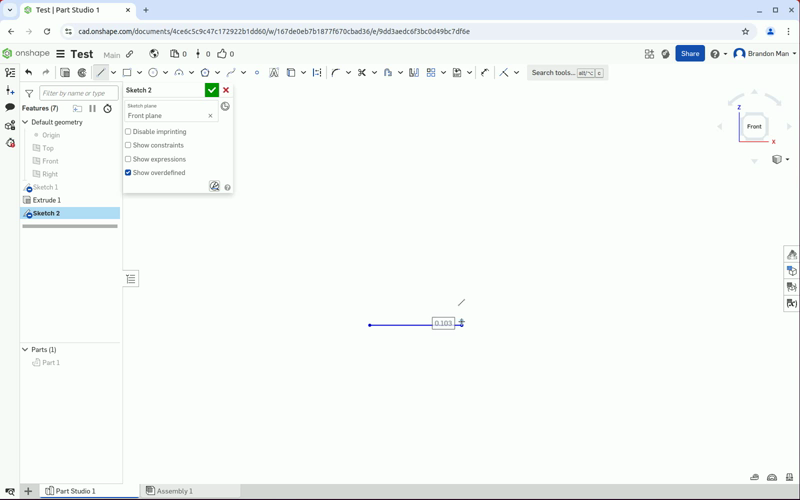
scroll(-6)
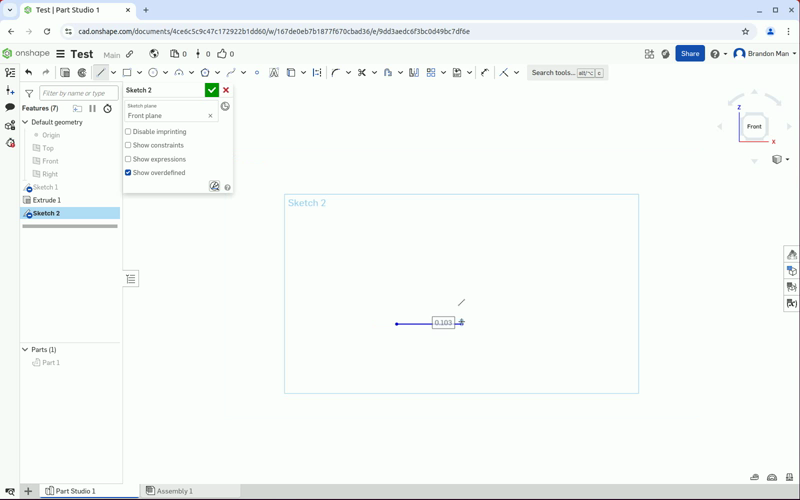
scroll(-6)
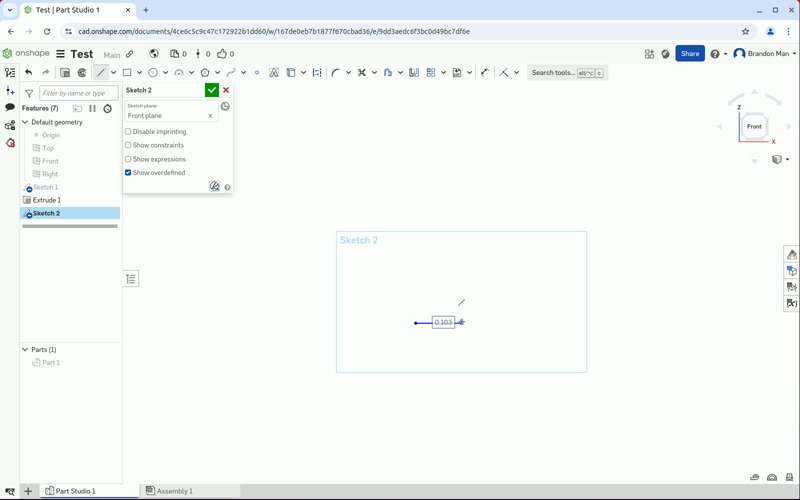
scroll(-6)
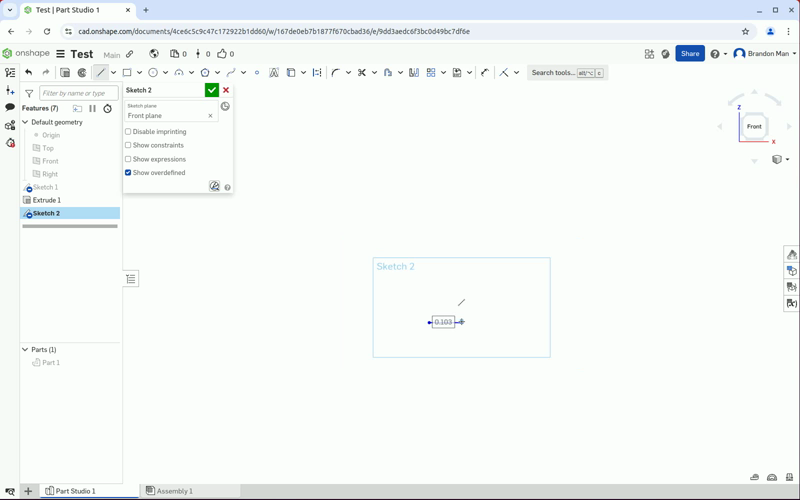
scroll(-6)
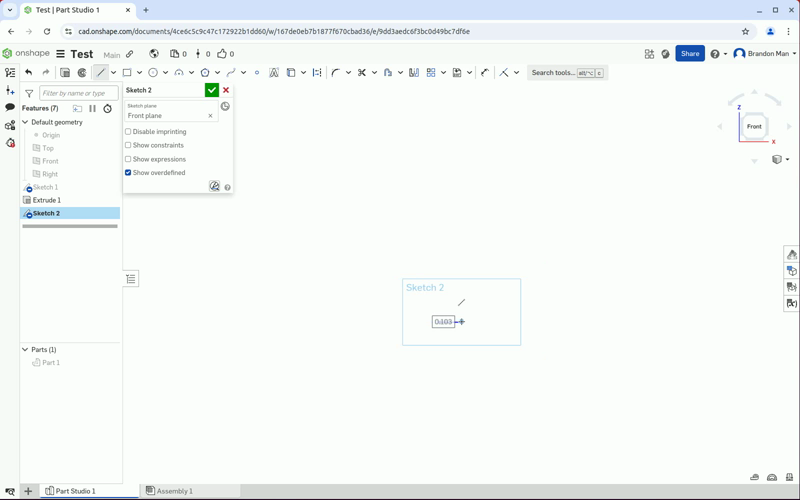
scroll(-6)
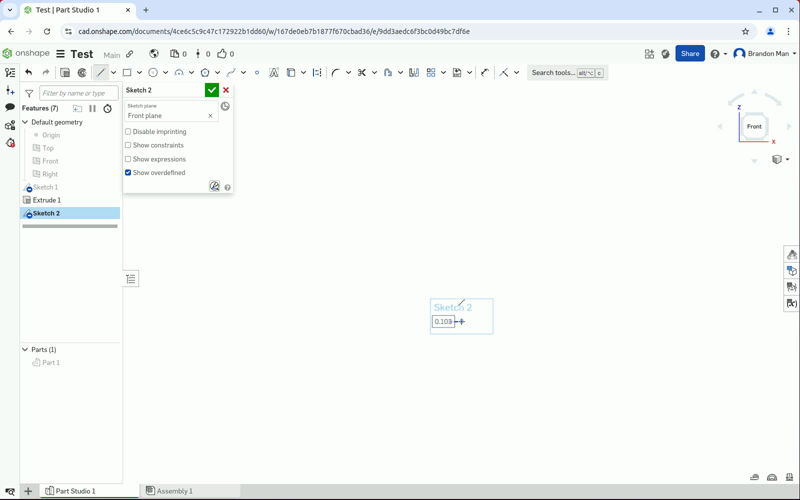
key_up(shift)
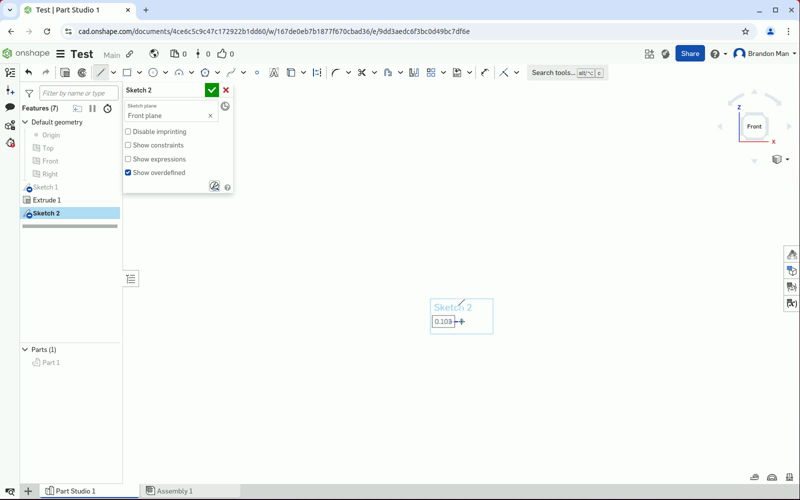
key_down(shift)
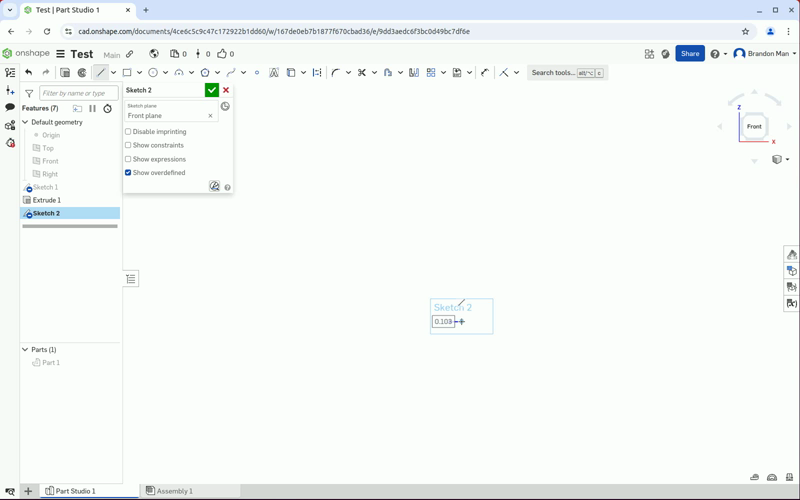
mouse_move(492, 321)
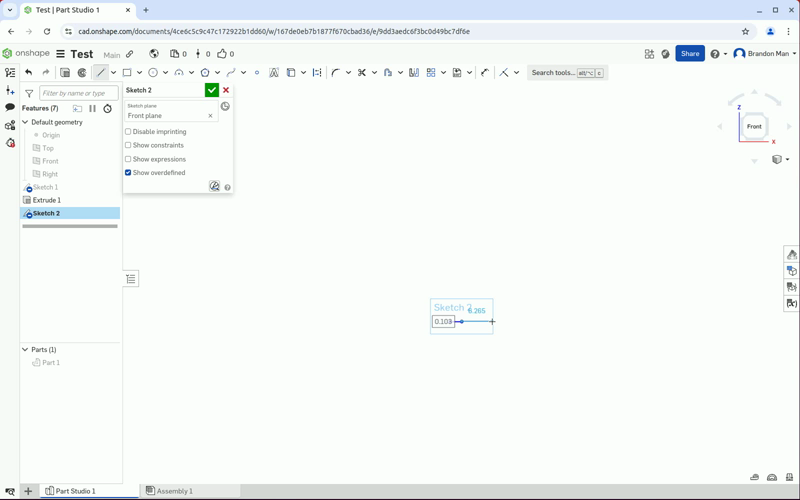
mouse_move(450, 321)
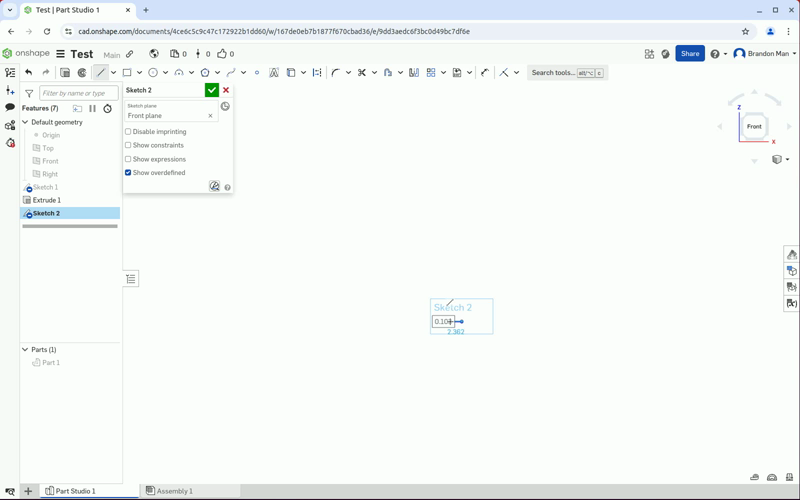
scroll(6)
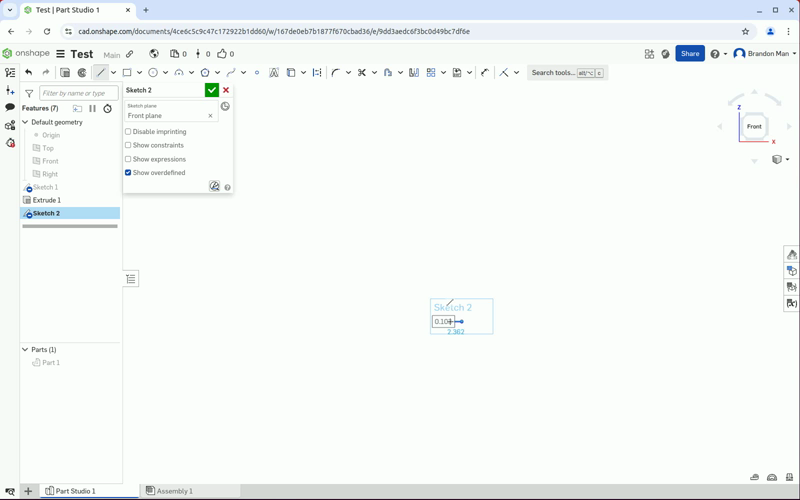
scroll(6)
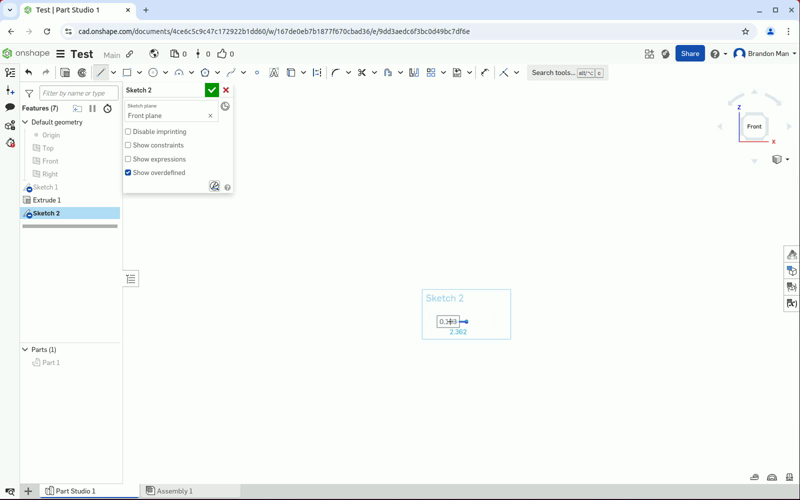
scroll(6)
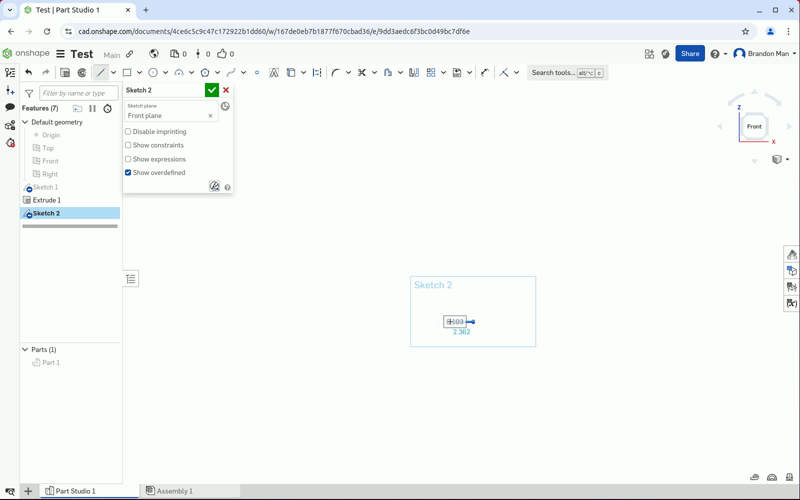
scroll(6)
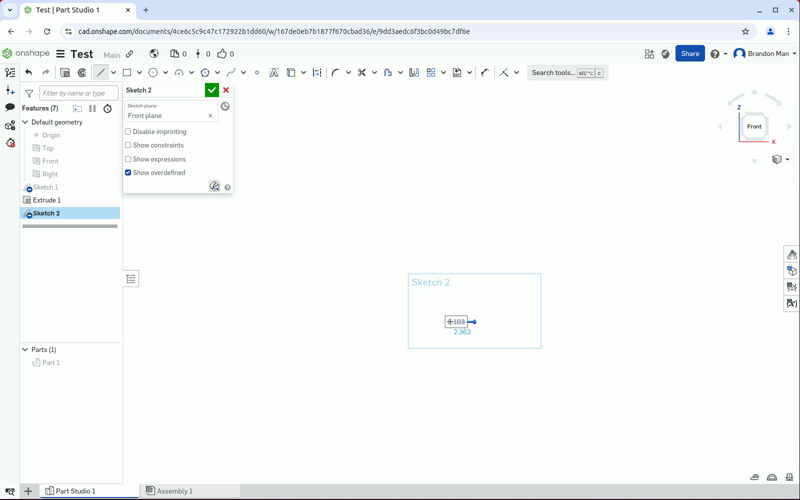
scroll(6)
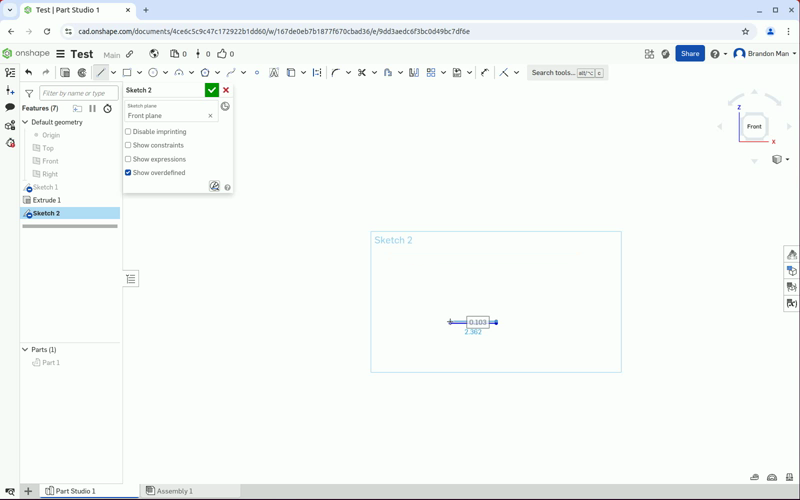
scroll(6)
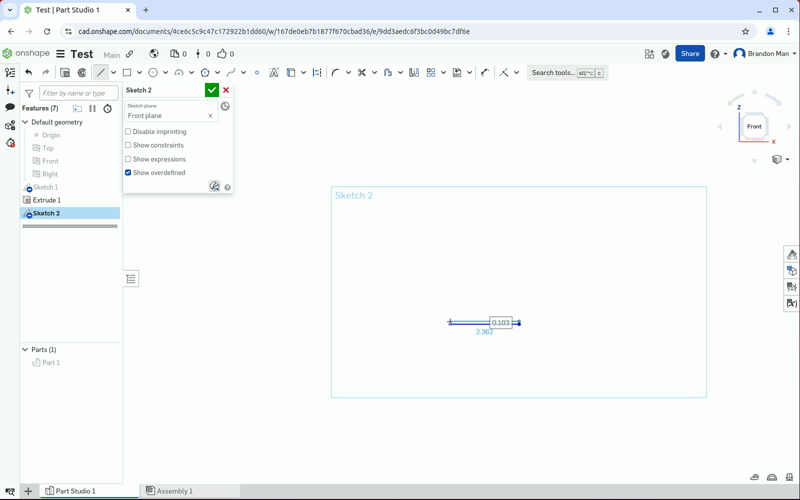
scroll(6)
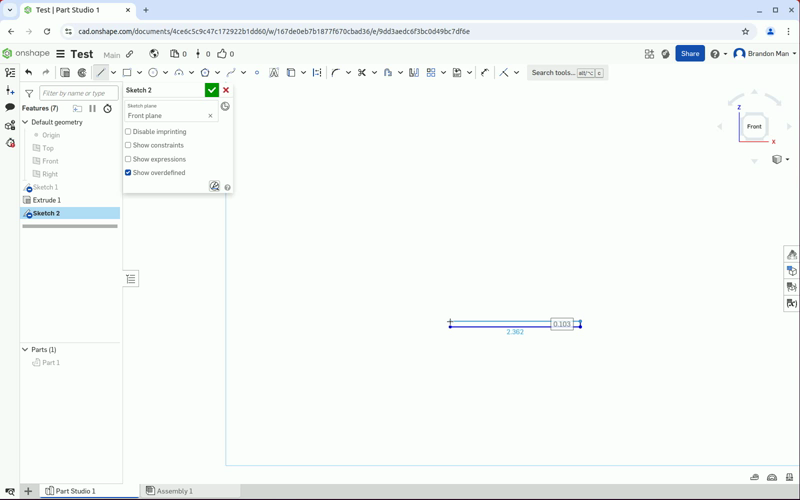
click(450, 321)
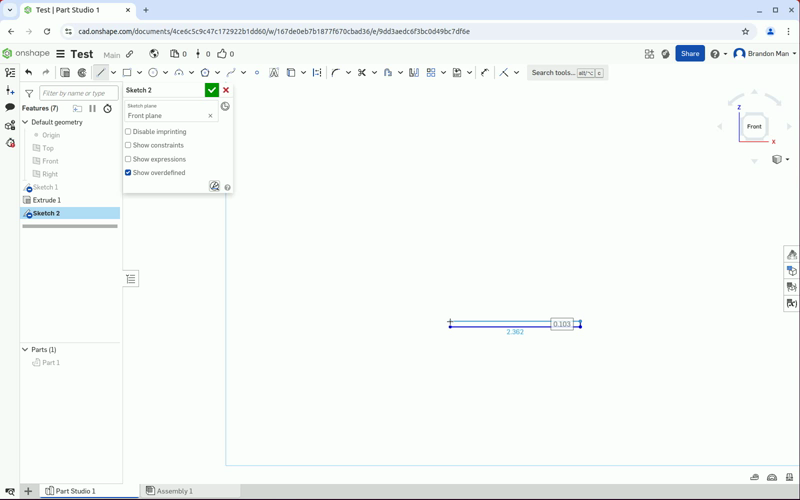
scroll(-6)
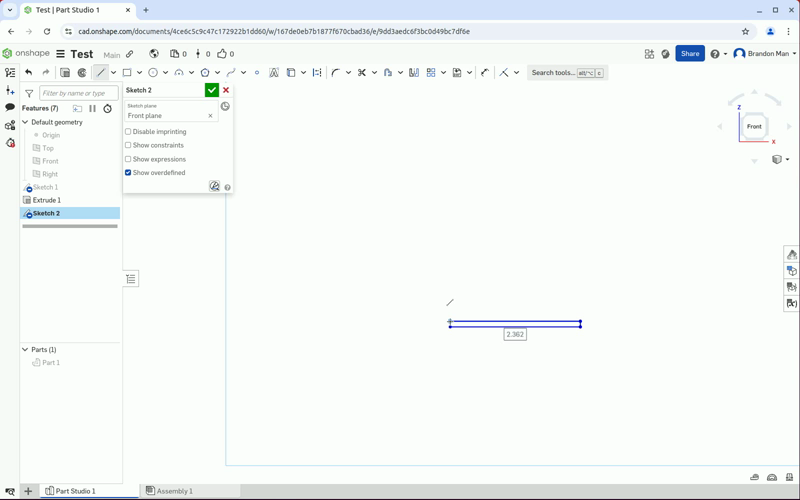
scroll(-6)
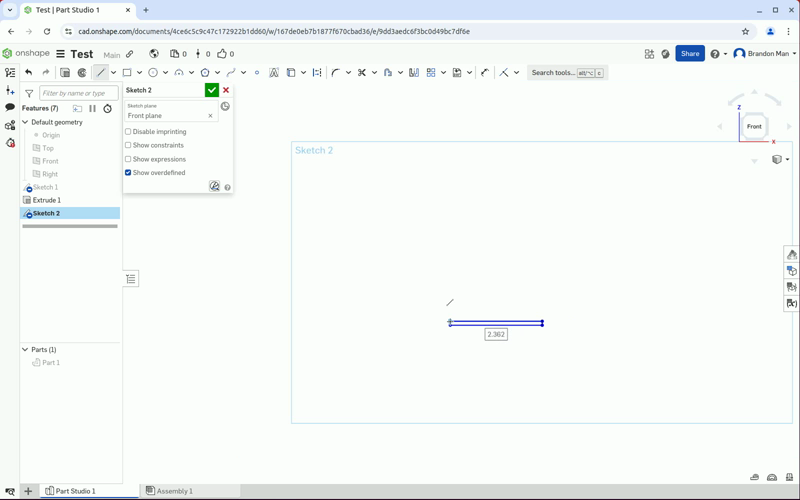
scroll(-6)
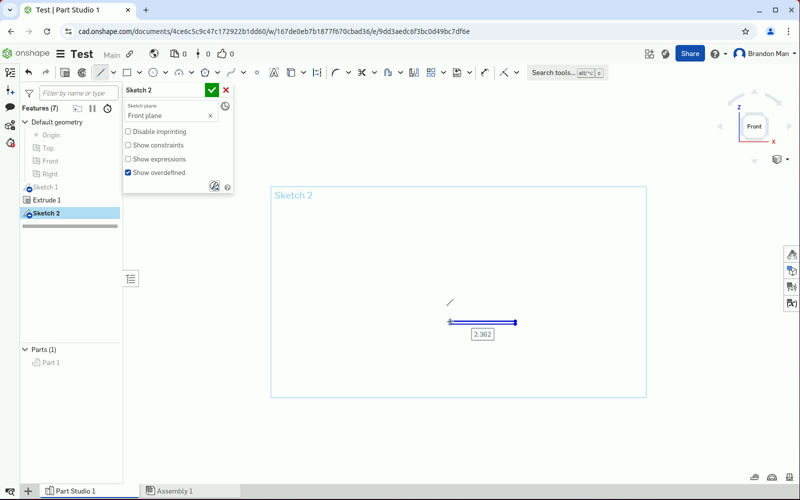
scroll(-6)
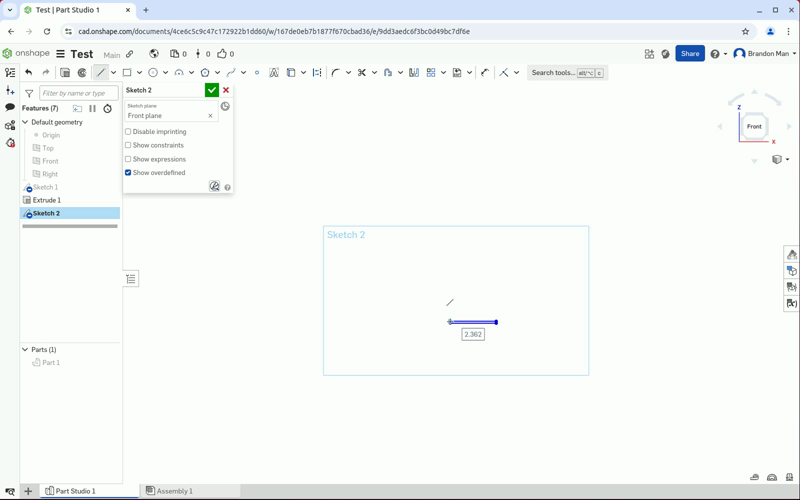
scroll(-6)
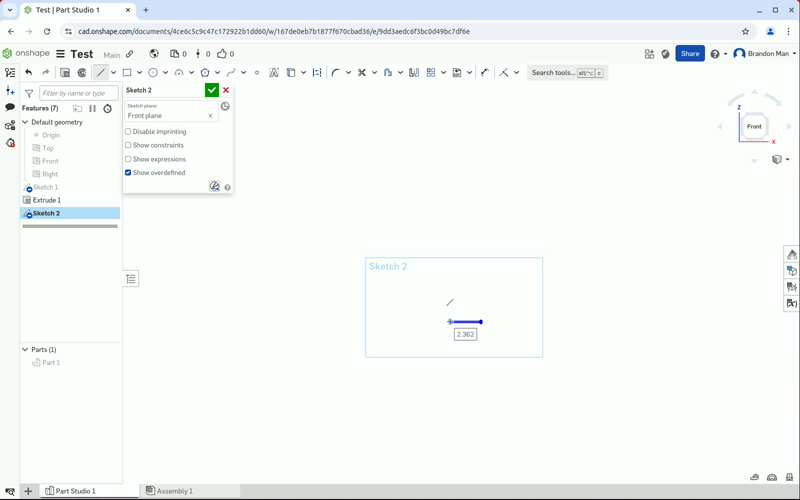
scroll(-6)
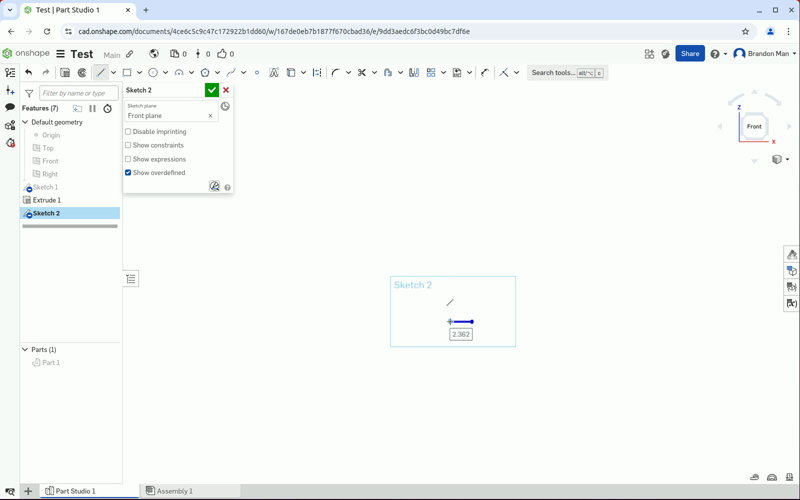
scroll(-6)
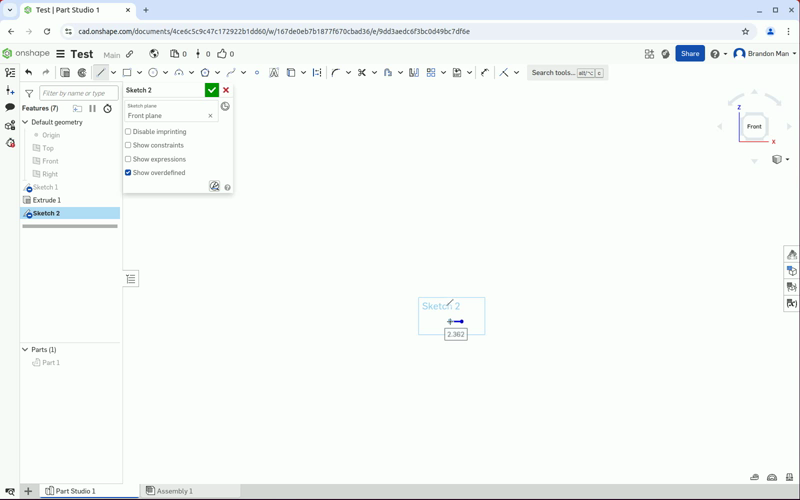
key_up(shift)
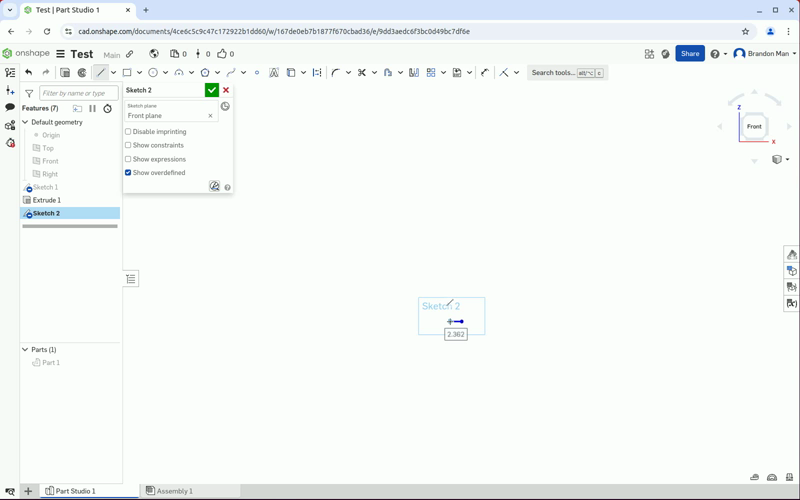
mouse_move(480, 321)
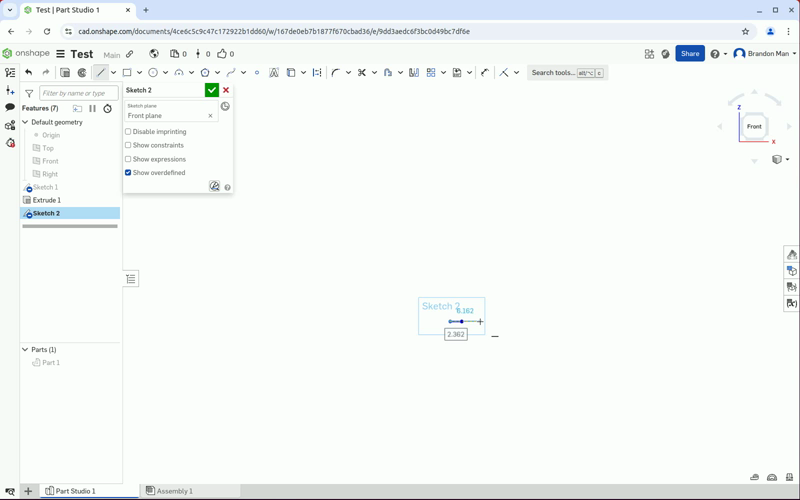
key_down(shift)
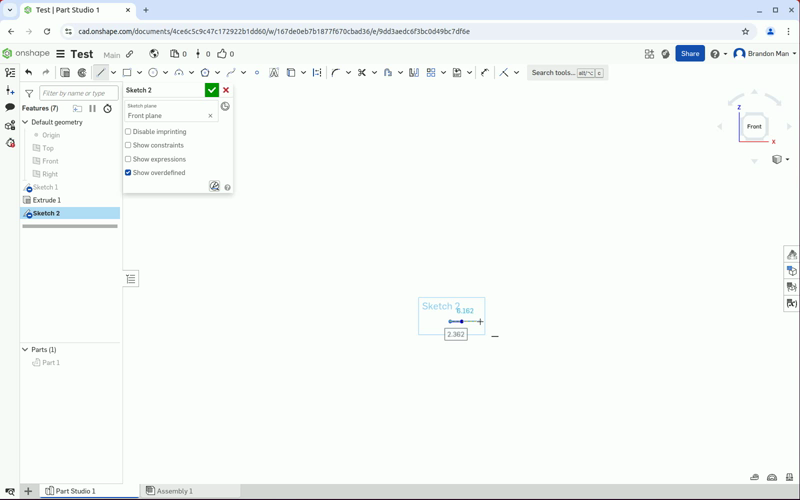
mouse_move(450, 321)
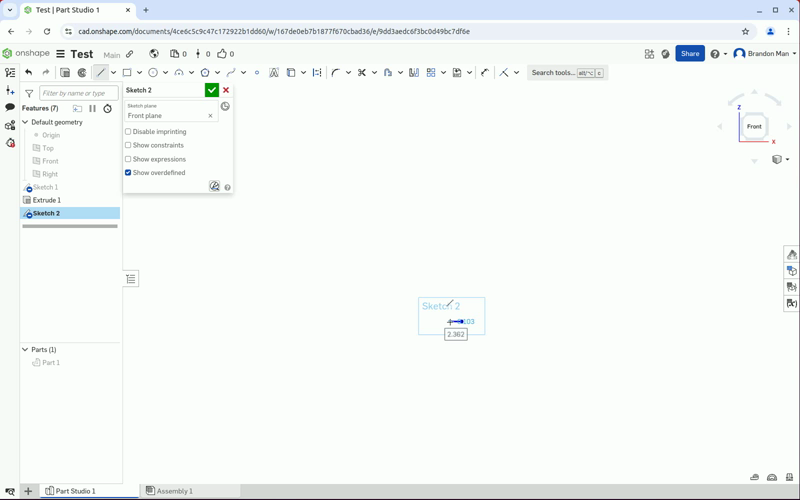
scroll(6)
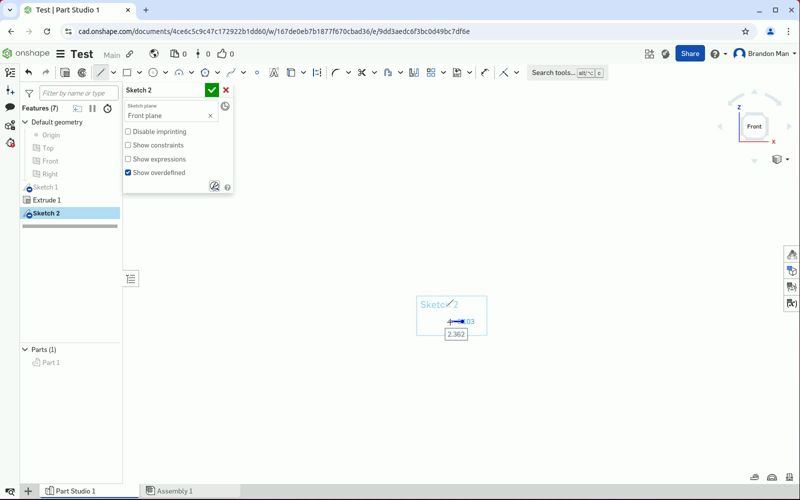
scroll(6)
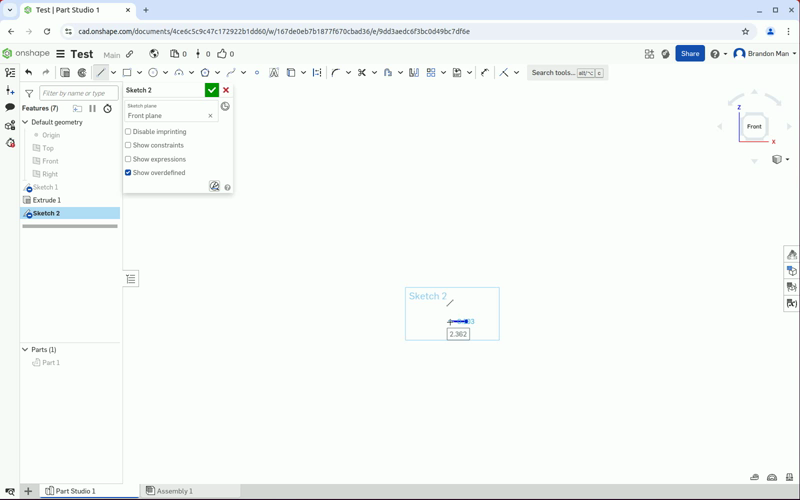
scroll(6)
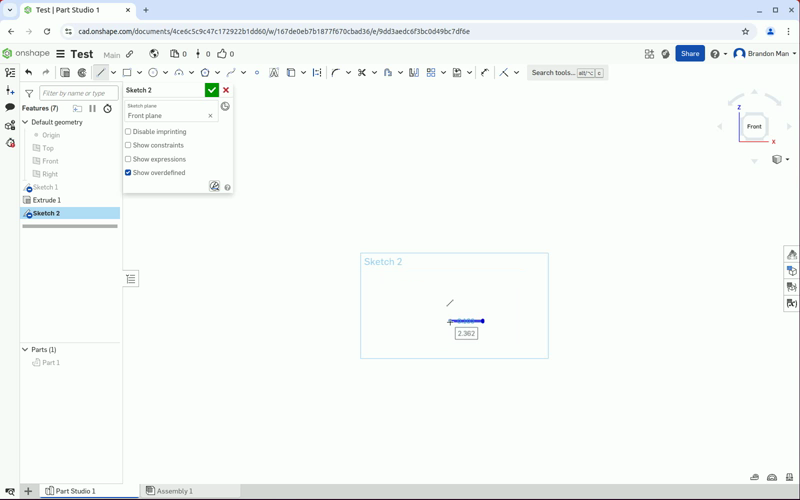
scroll(6)
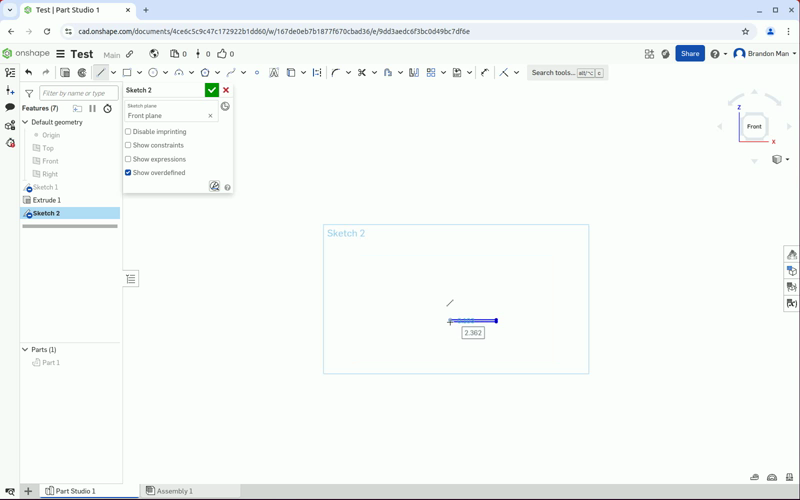
scroll(6)
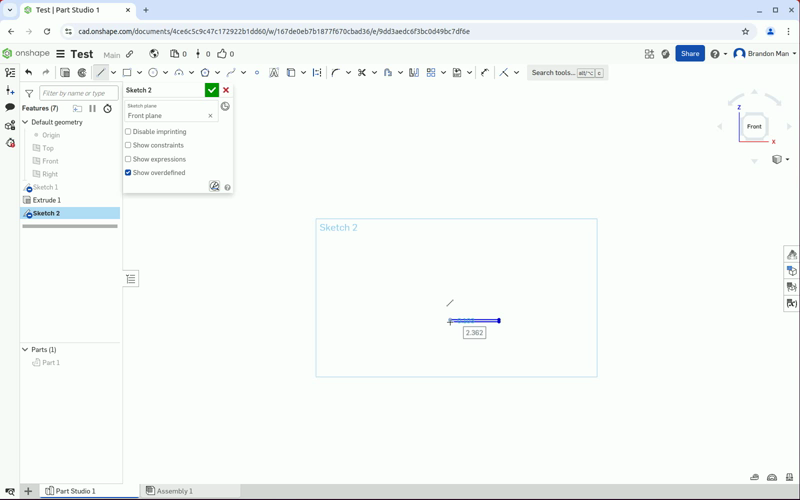
scroll(6)
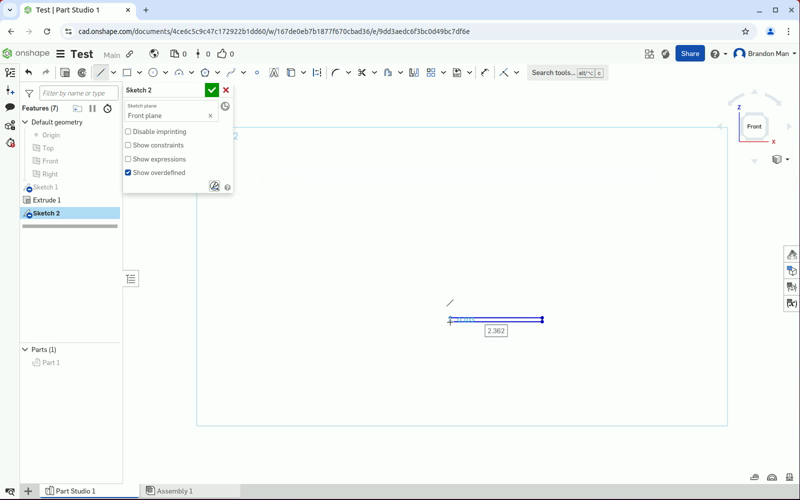
scroll(6)
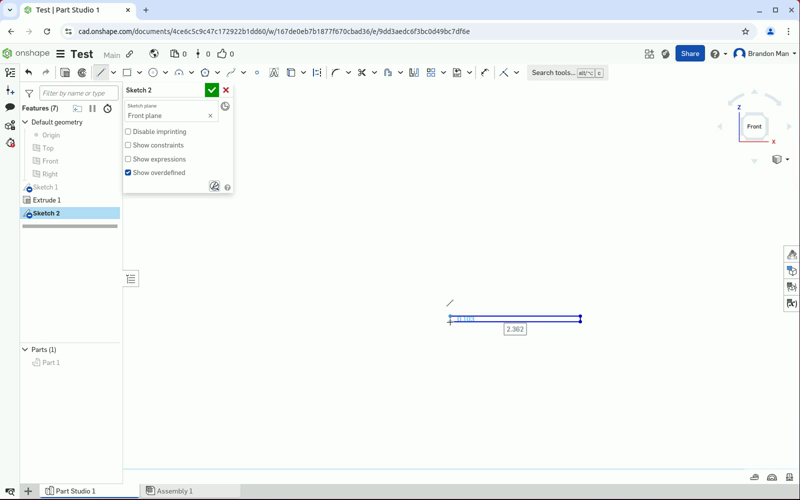
key_up(shift)
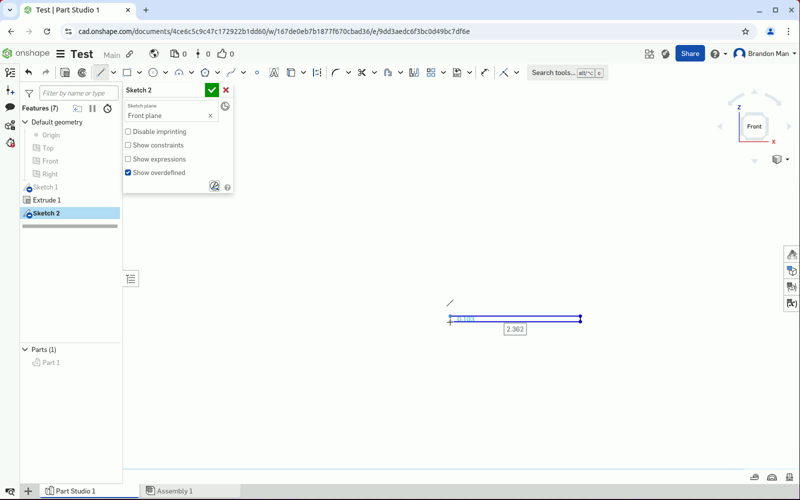
click(450, 321)
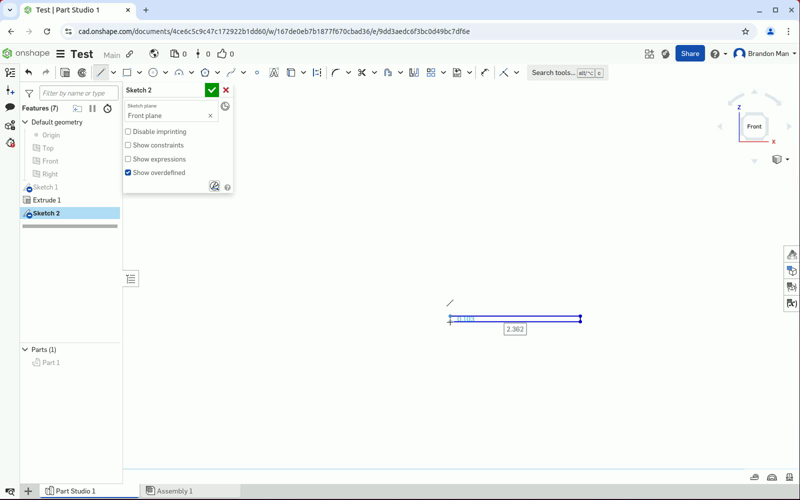
scroll(-6)
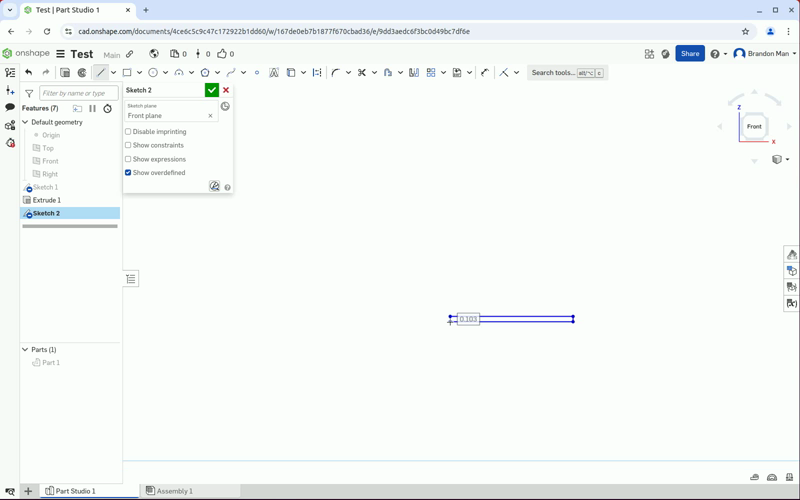
scroll(-6)
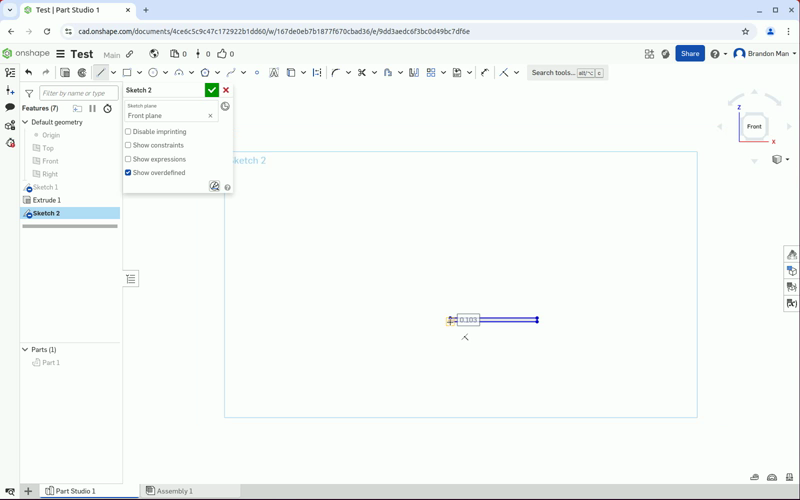
scroll(-6)
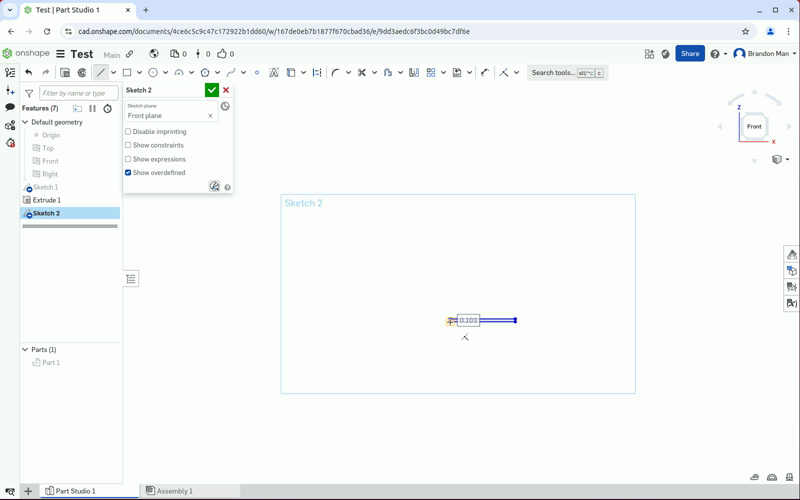
scroll(-6)
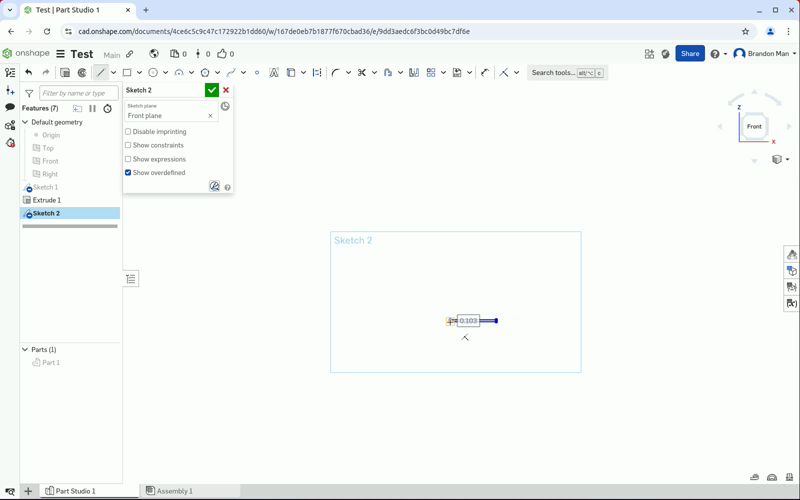
scroll(-6)
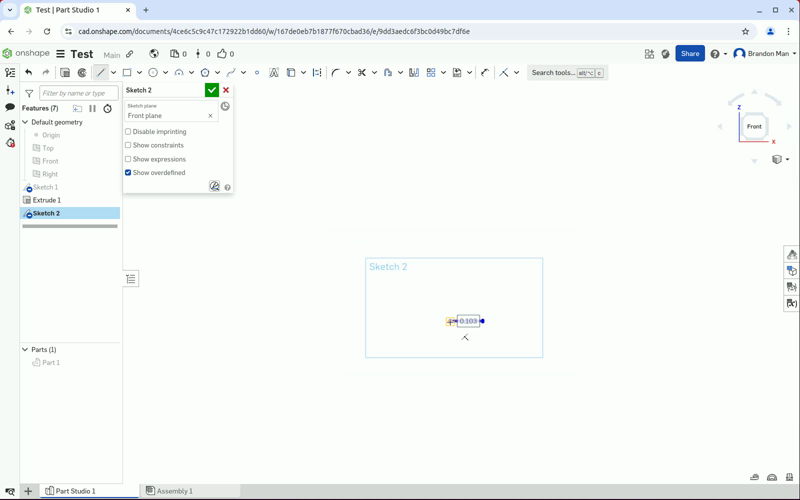
scroll(-6)
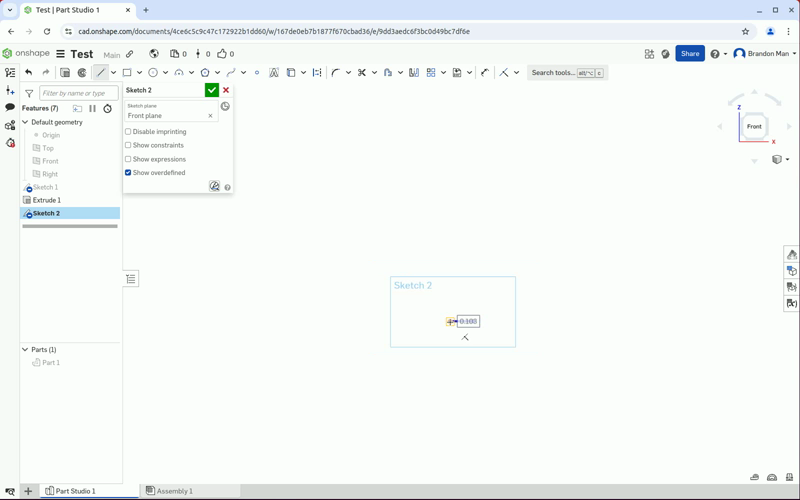
scroll(-6)
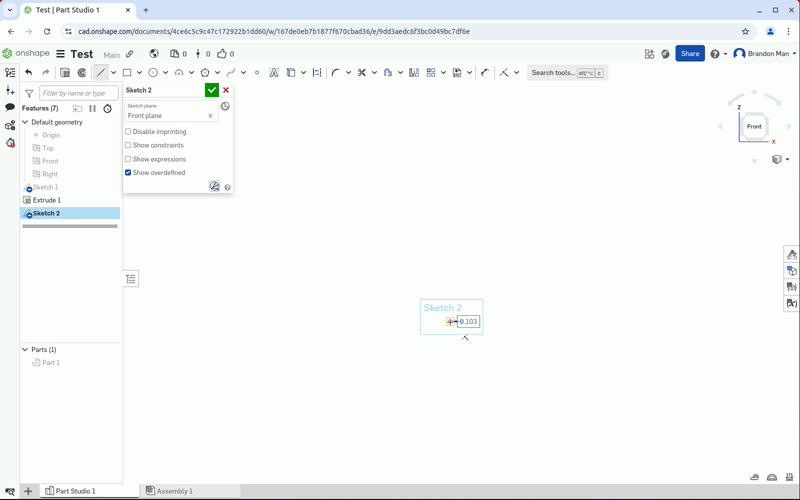
key(esc)
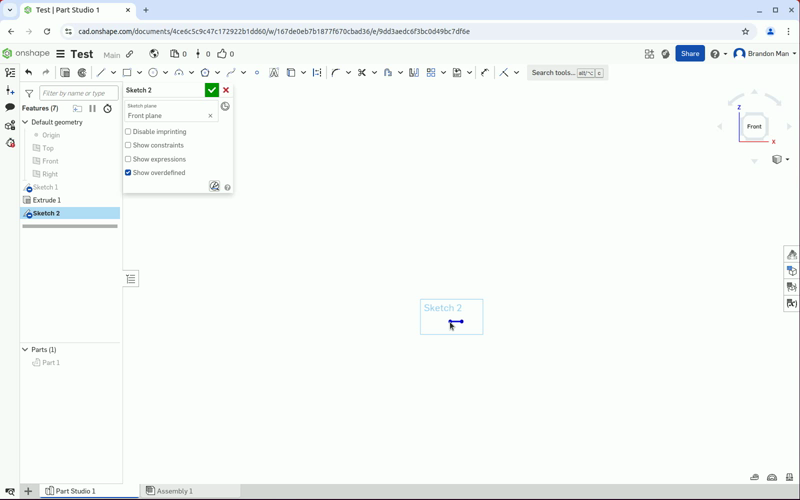
mouse_move(460, 321)
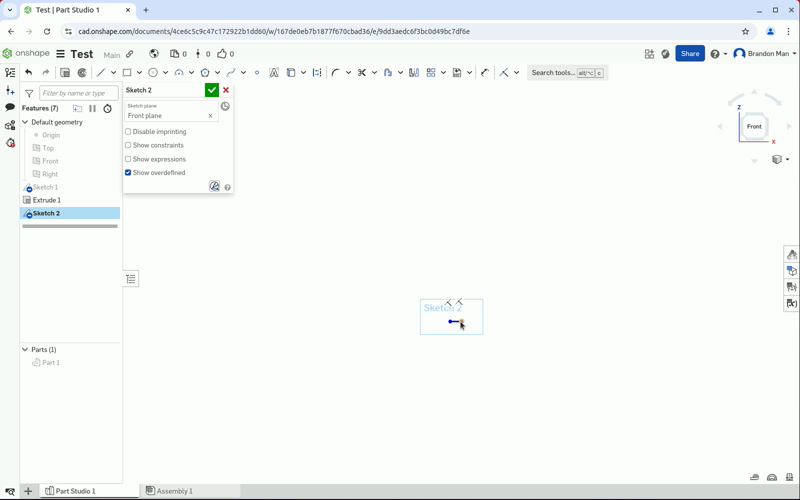
scroll(6)
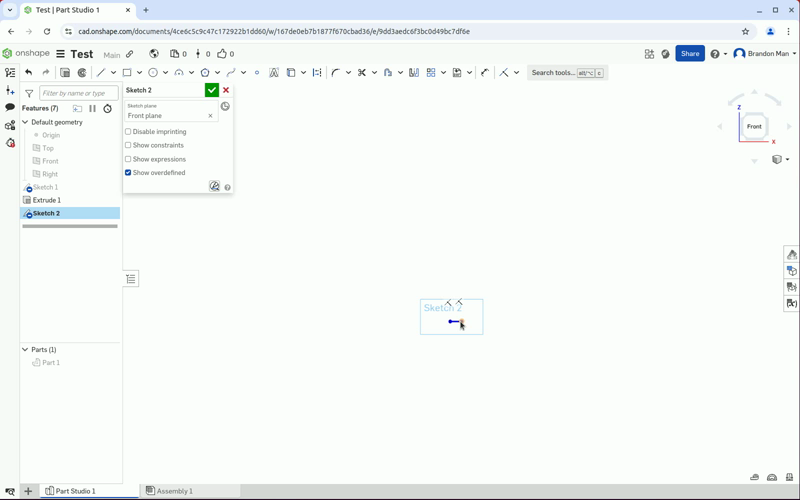
scroll(6)
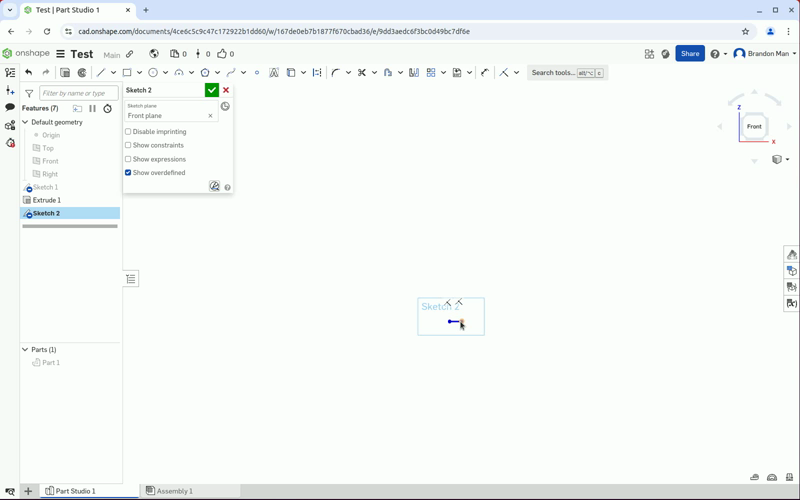
scroll(6)
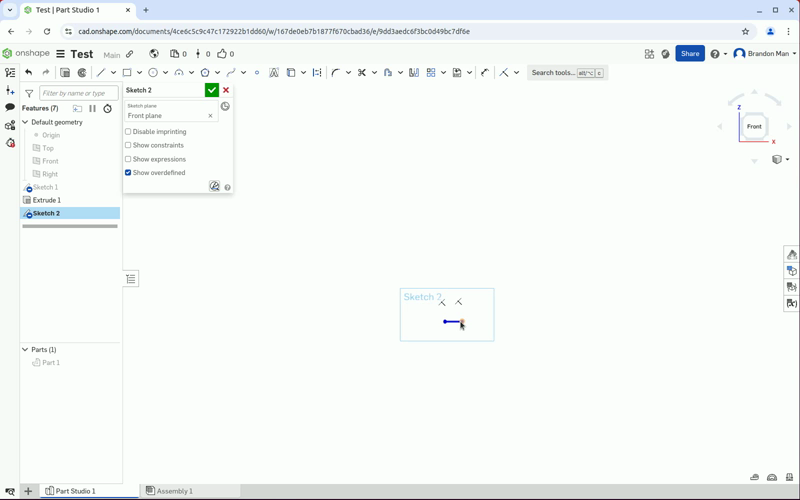
scroll(6)
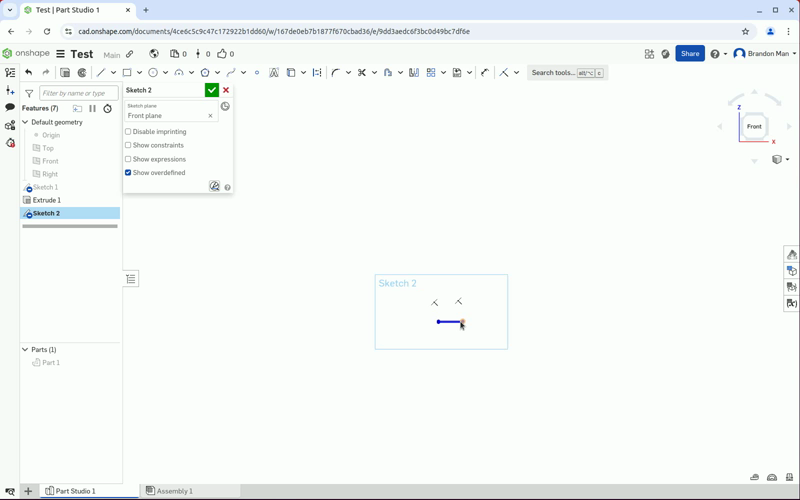
scroll(6)
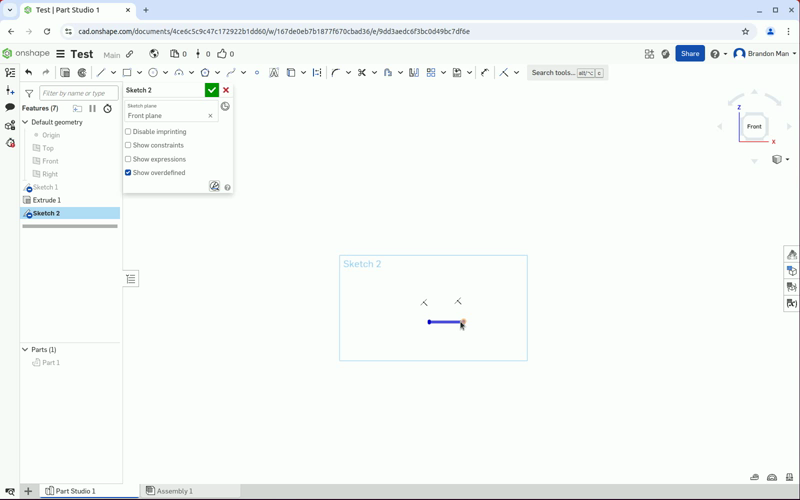
scroll(6)
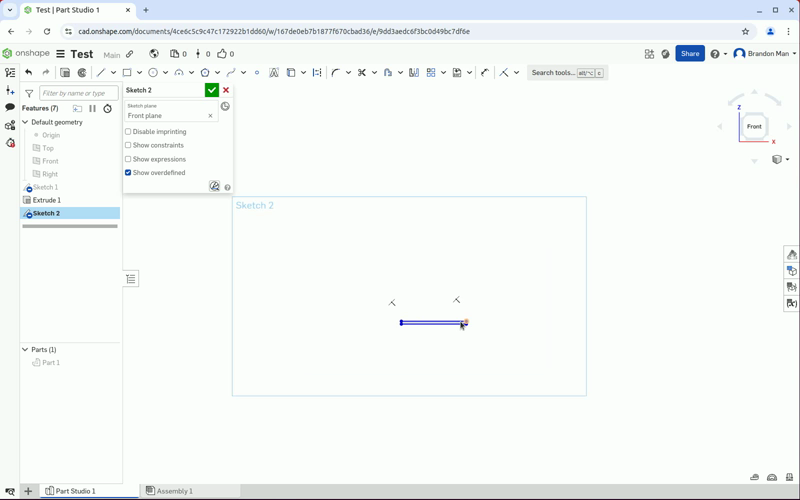
scroll(6)
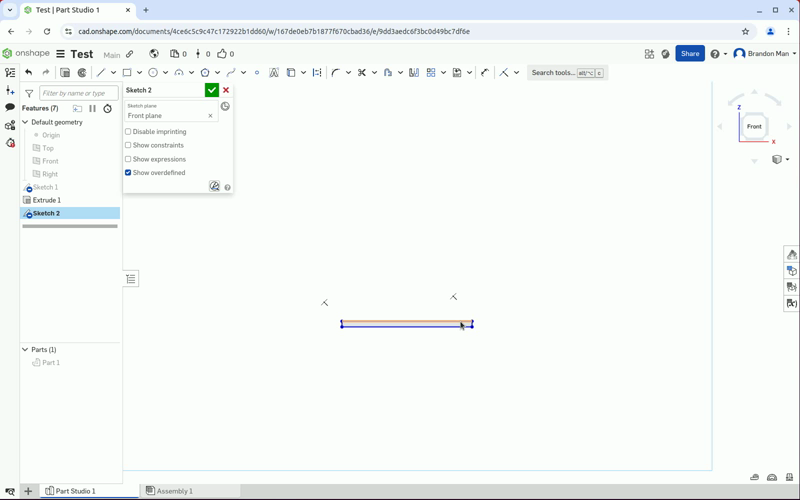
click(460, 321)
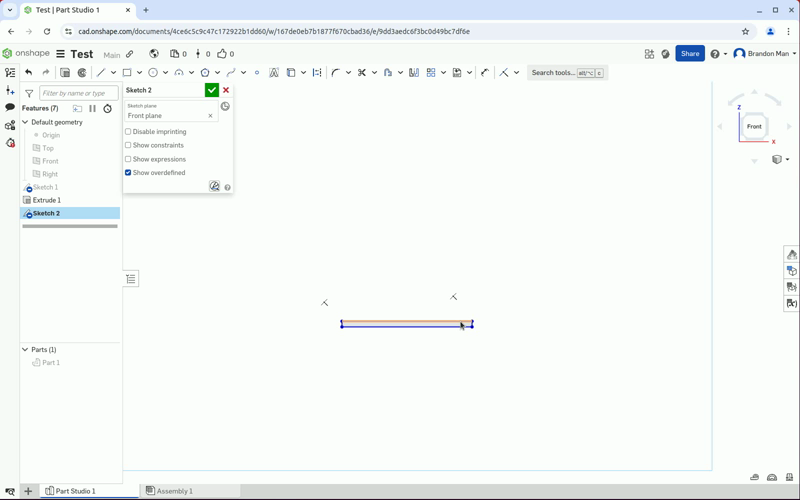
scroll(-6)
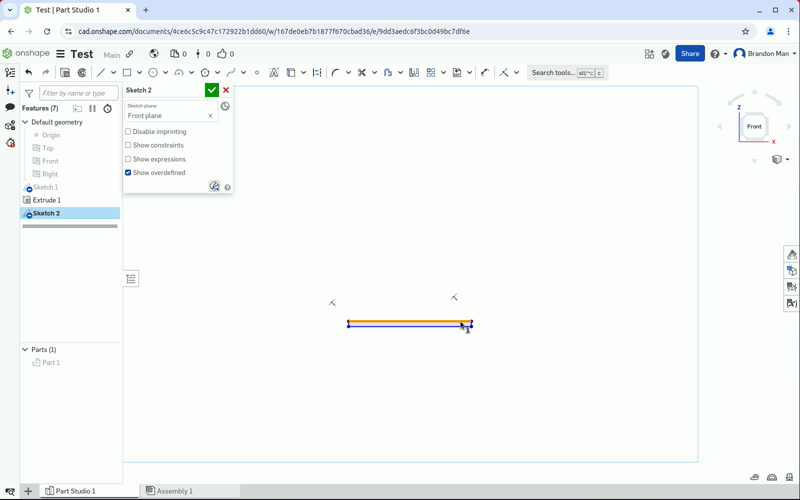
scroll(-6)
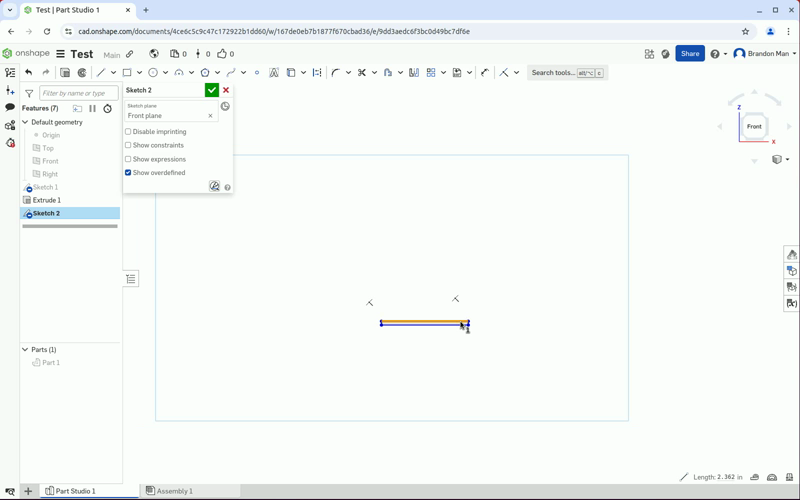
scroll(-6)
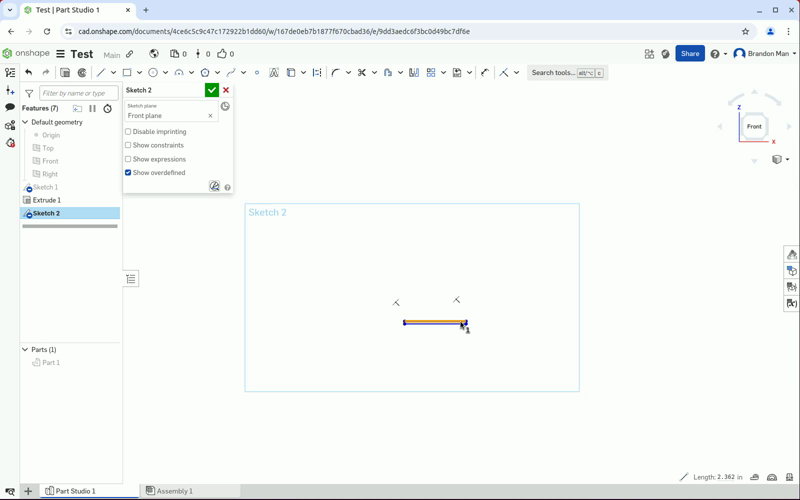
scroll(-6)
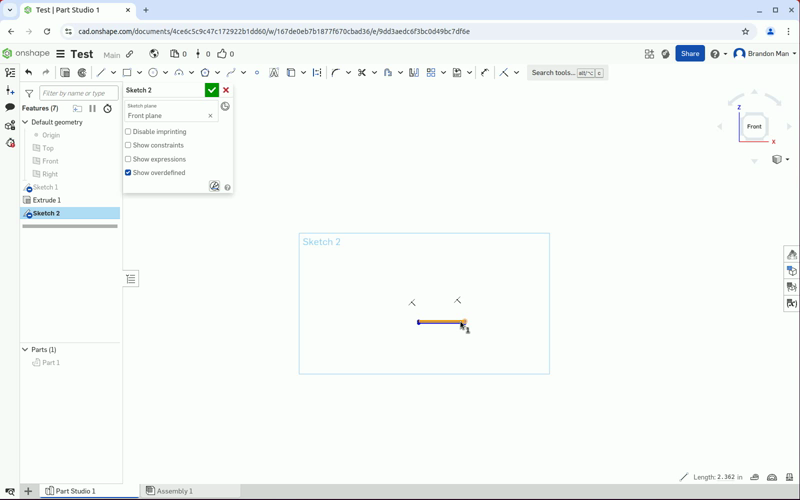
scroll(-6)
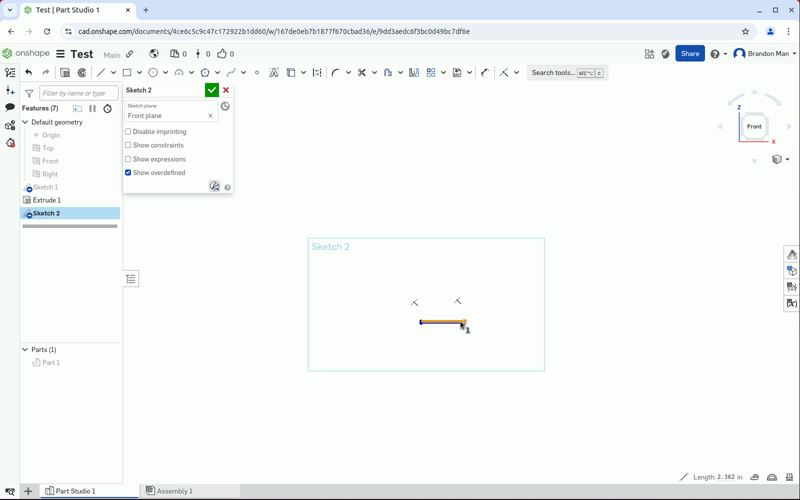
scroll(-6)
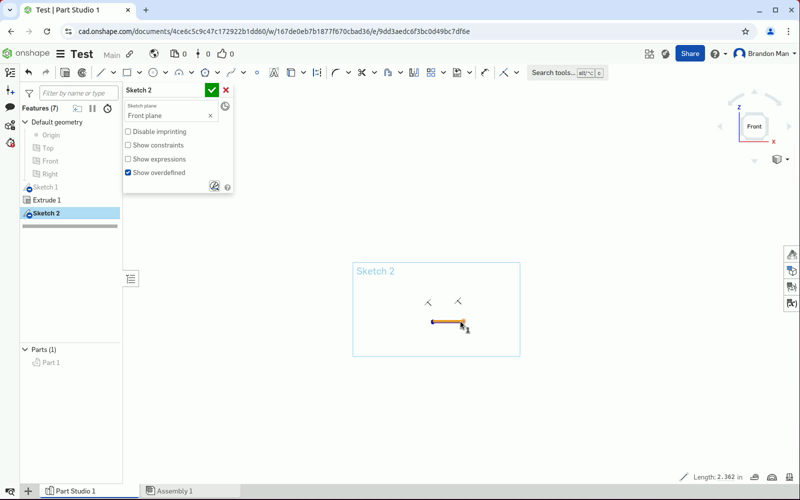
scroll(-6)
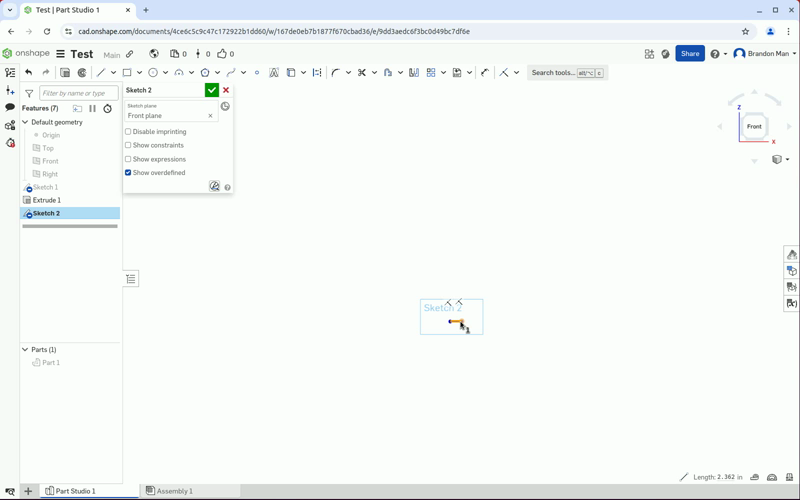
mouse_move(73, 352)
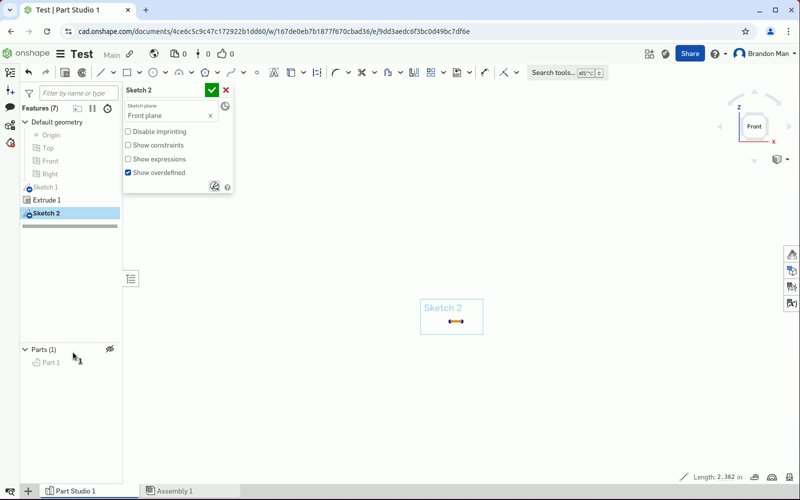
key(shift+y)
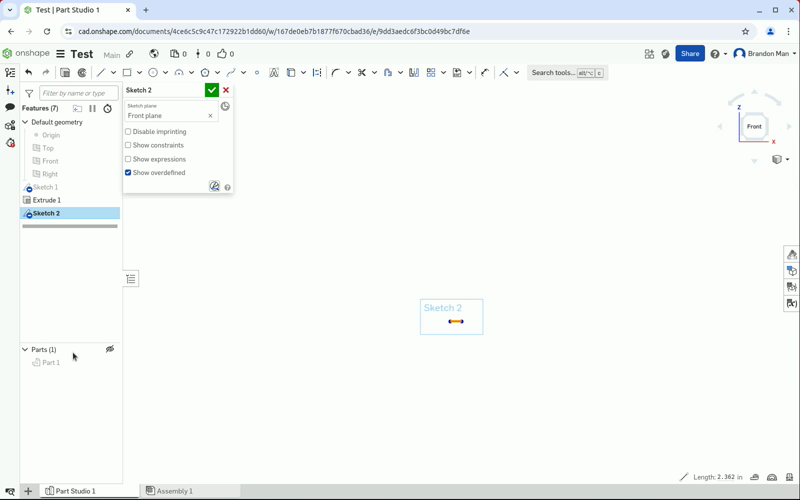
key(shift+e)
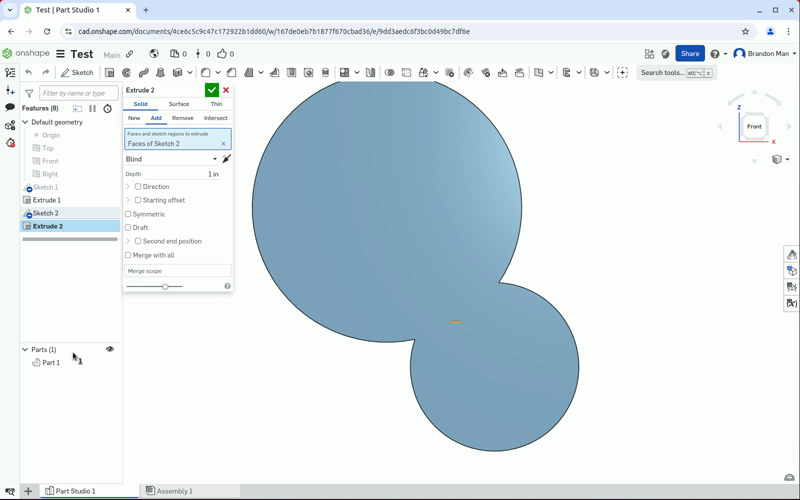
mouse_move(143, 106)
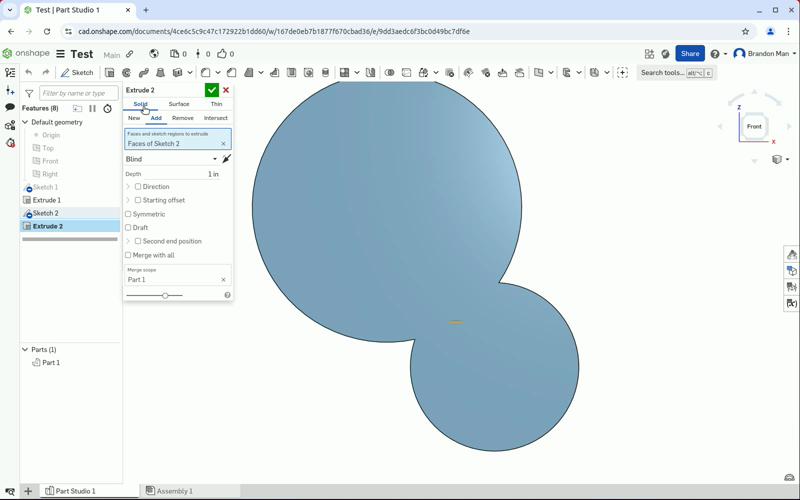
click(143, 106)
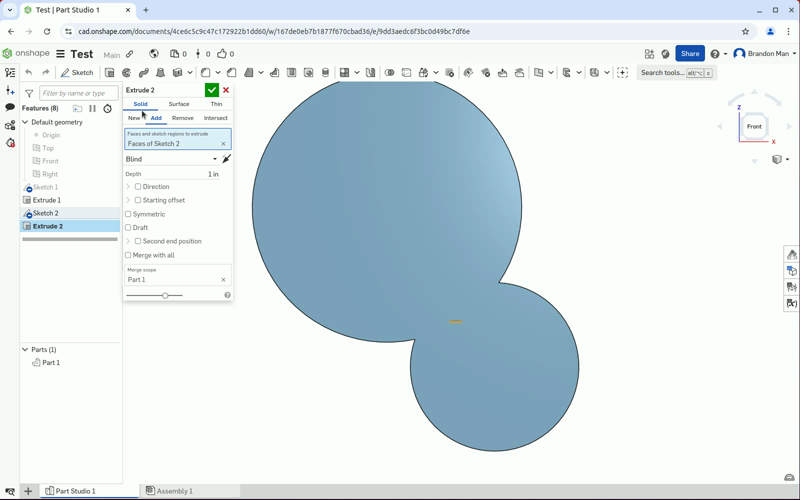
mouse_move(137, 120)
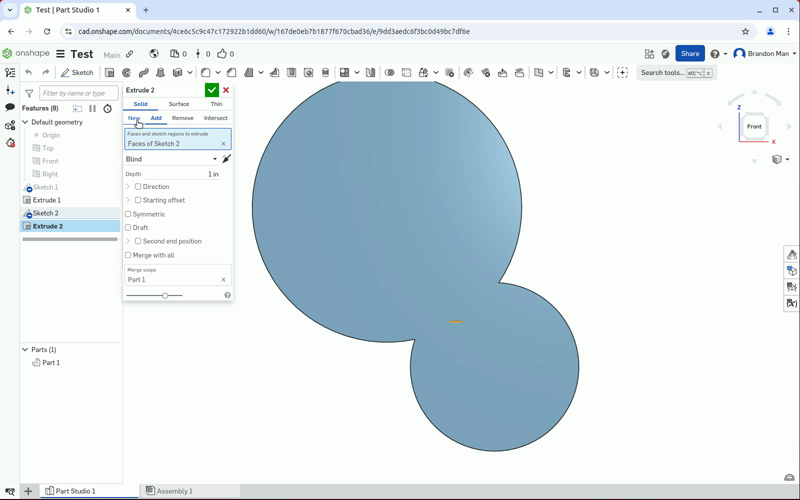
click(137, 120)
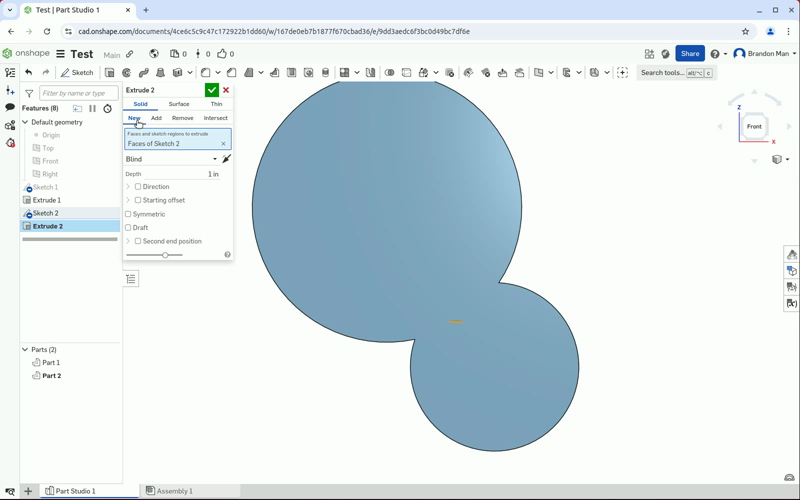
key(tab, 4)
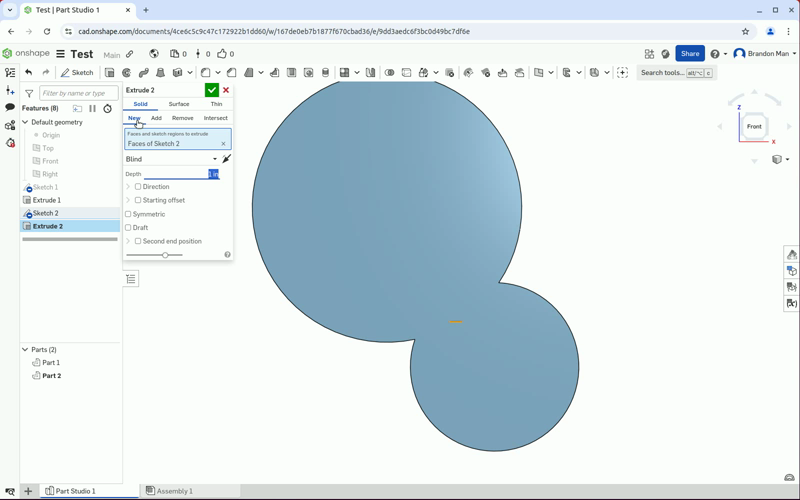
text(0.241)
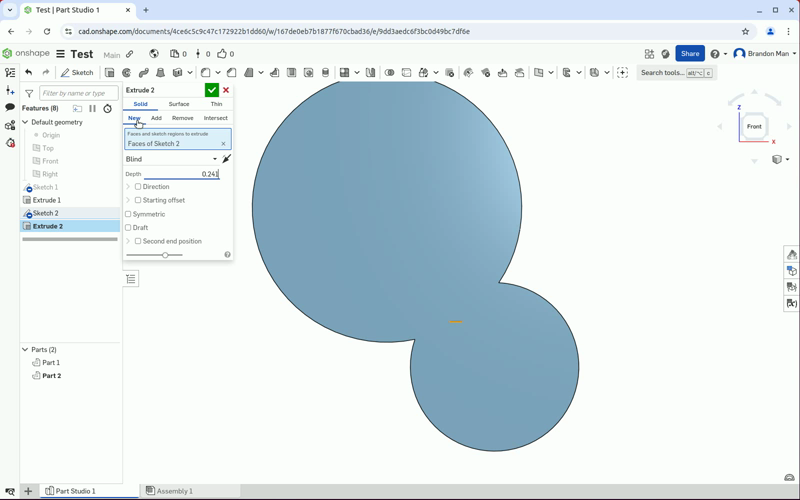
key(enter)
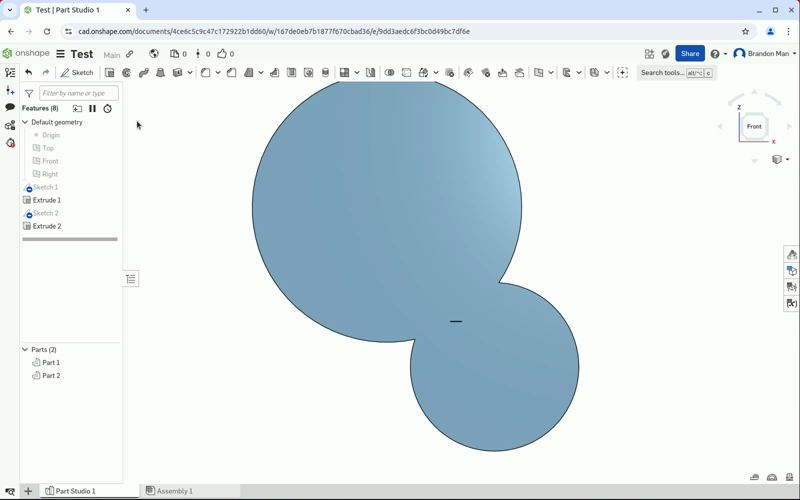
key(shift+h)
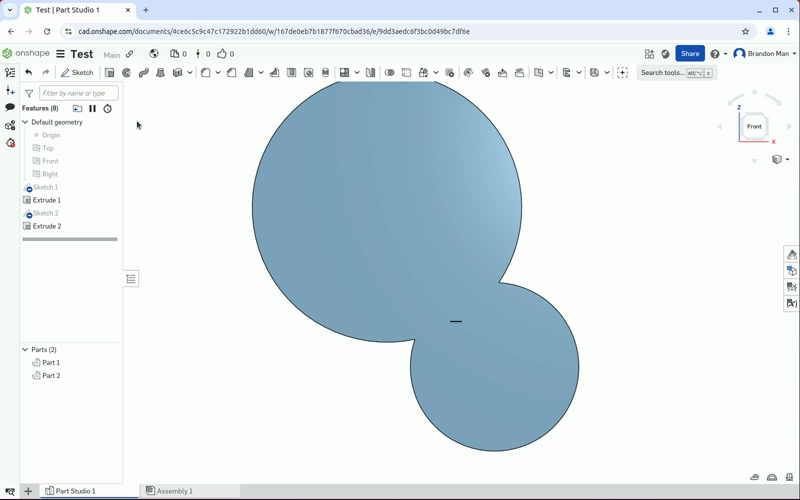
key(shift+h)
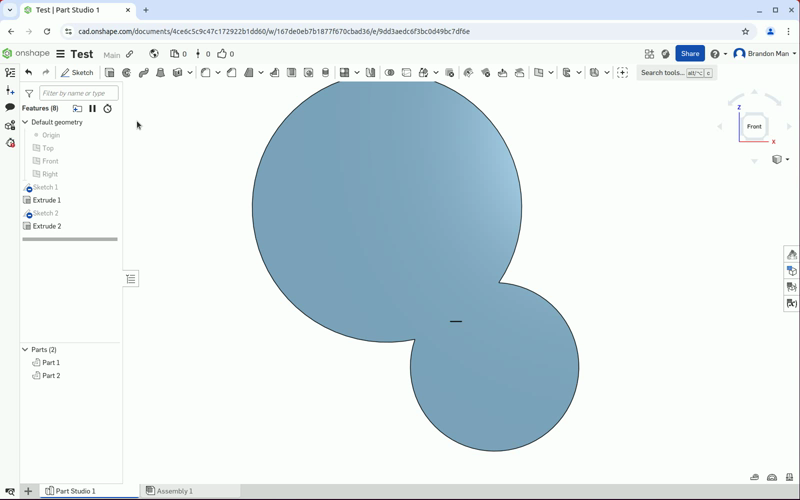
mouse_move(73, 189)
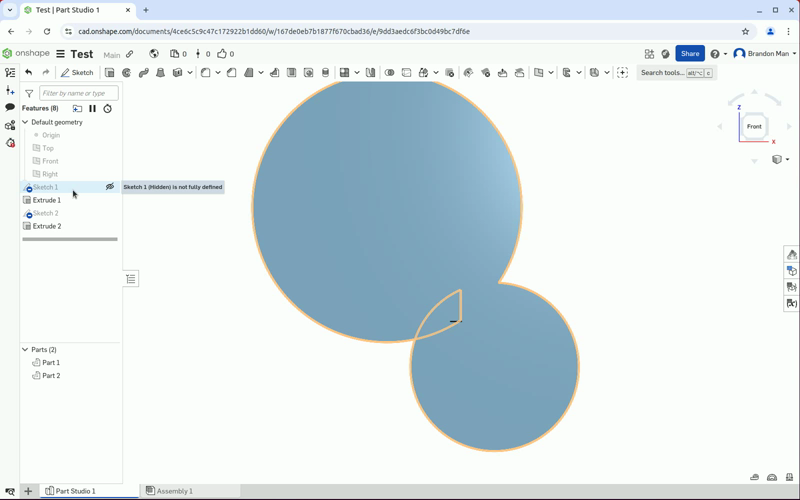
click(73, 189)
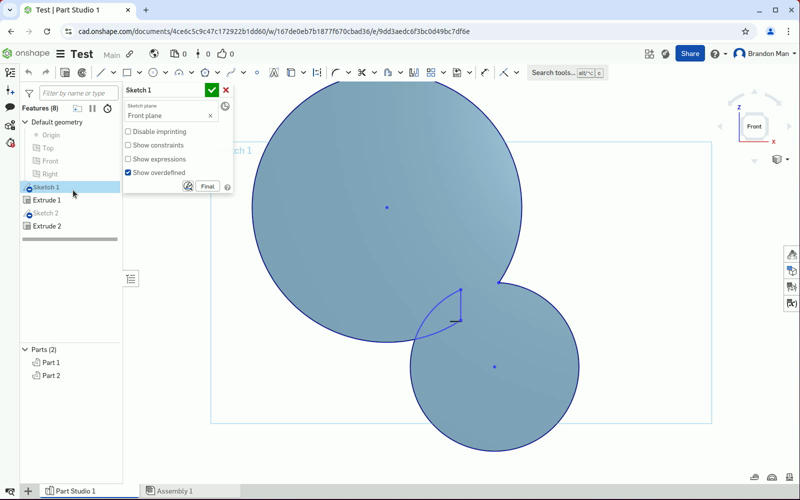
mouse_move(229, 92)
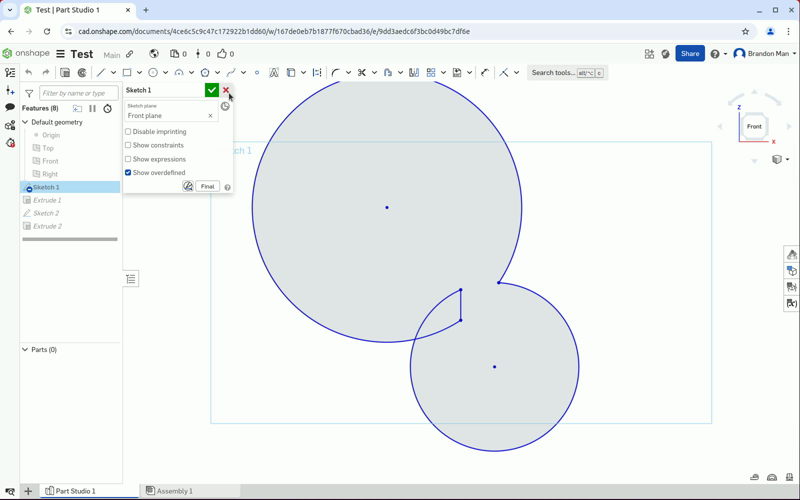
click(229, 92)
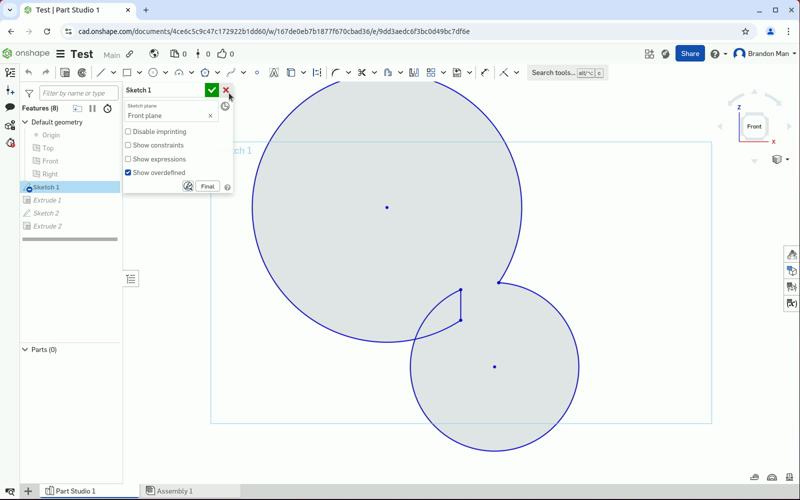
key(shift+s)
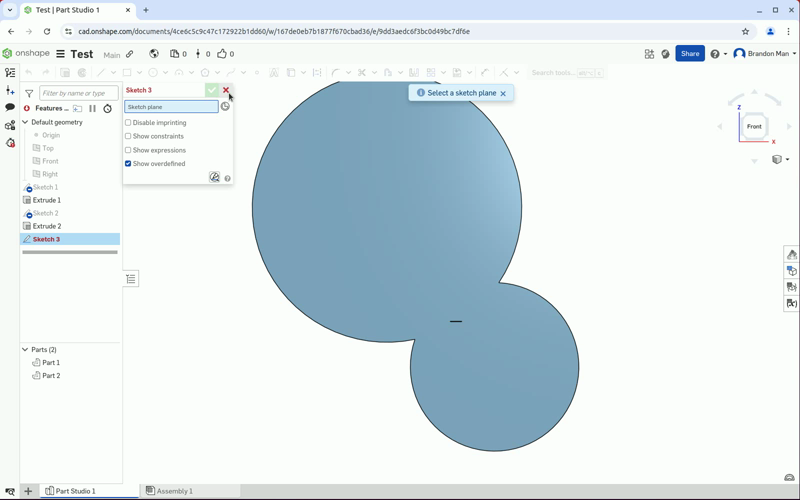
mouse_move(73, 163)
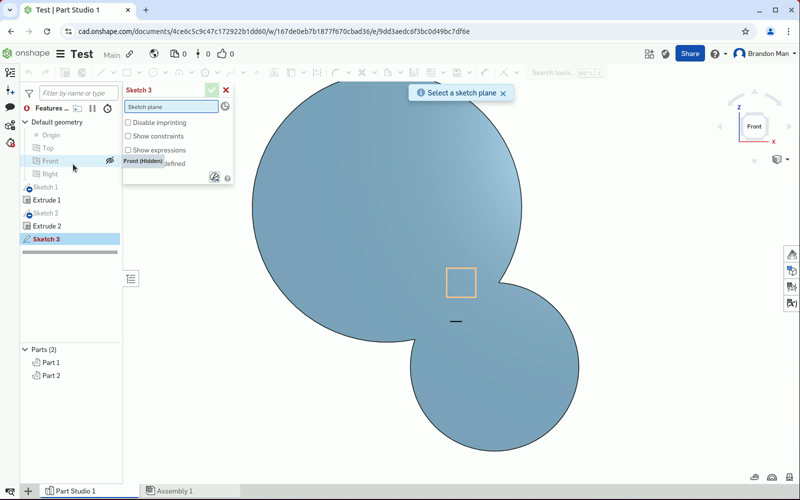
click(73, 163)
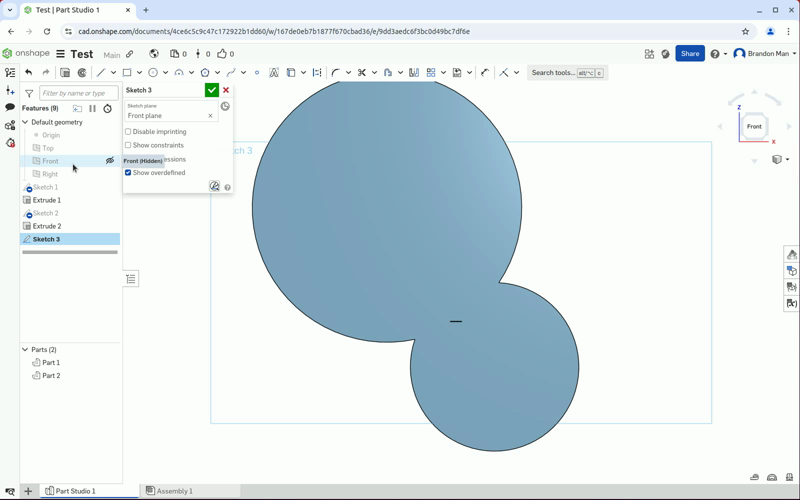
mouse_move(73, 352)
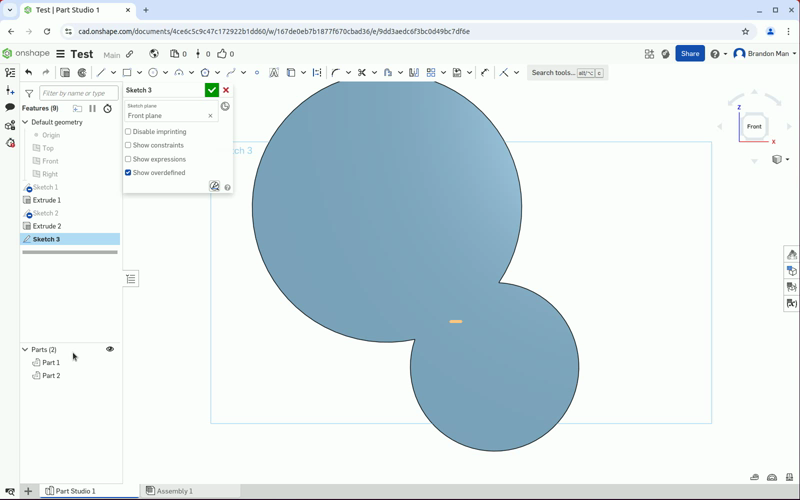
key(y)
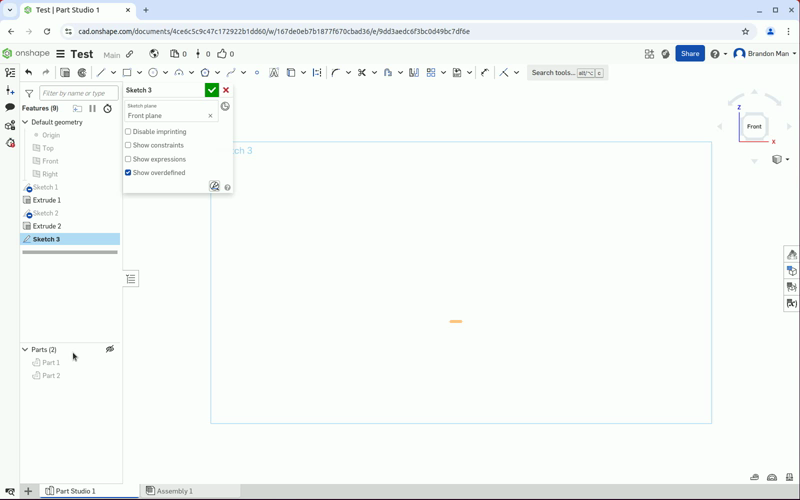
key(l)
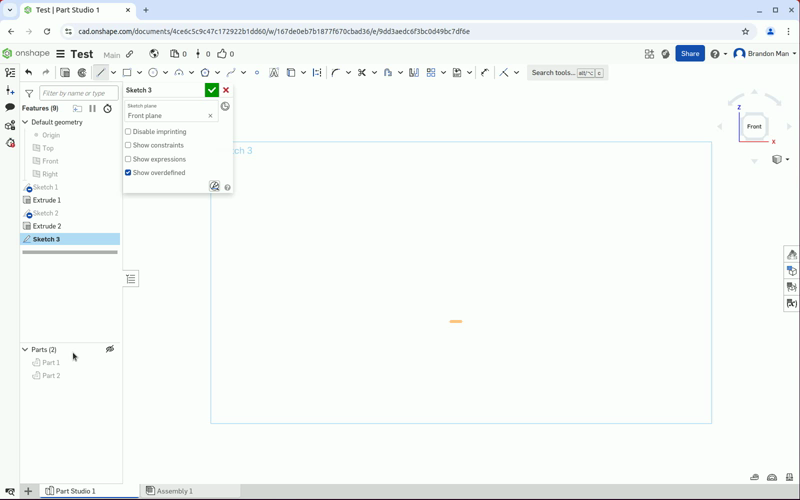
key_down(shift)
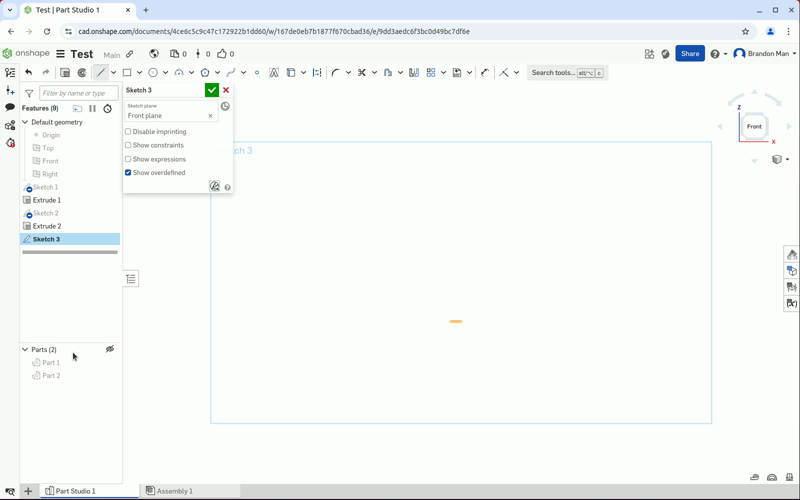
mouse_move(460, 320)
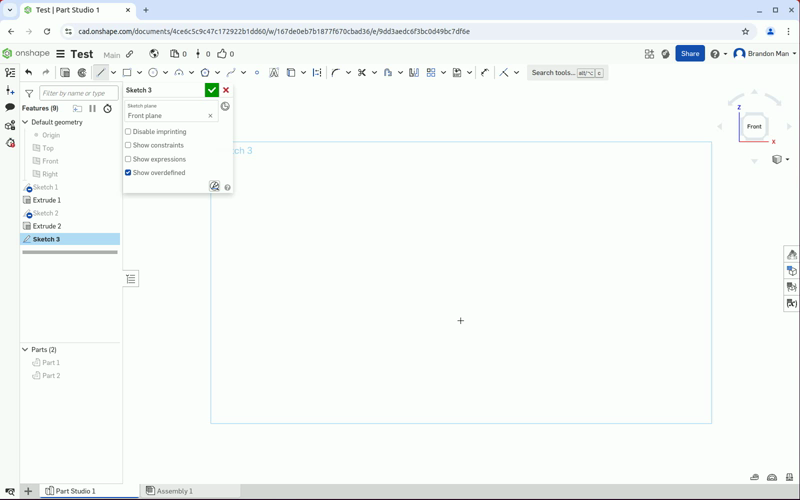
click(460, 320)
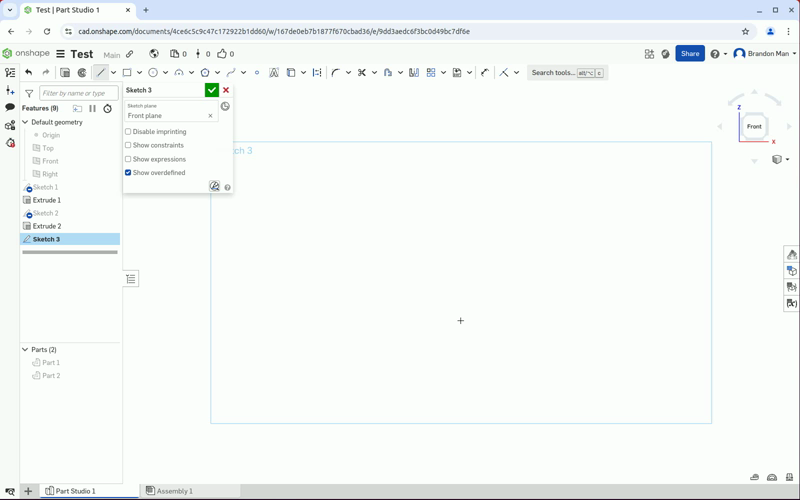
key_up(shift)
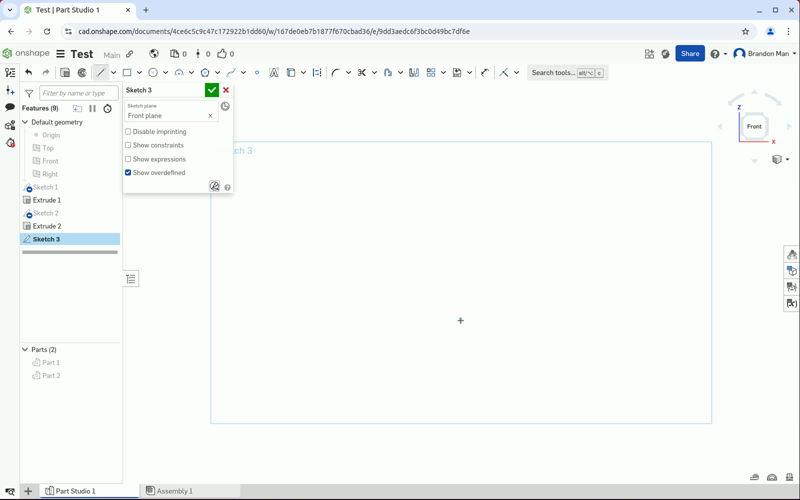
key_down(shift)
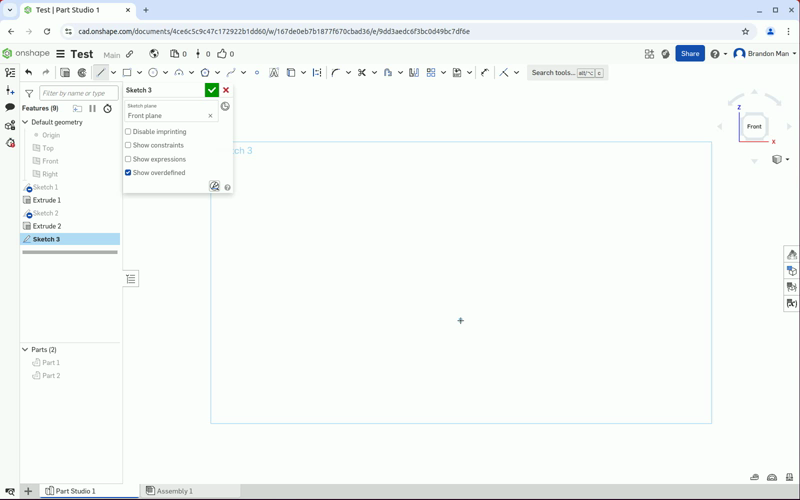
mouse_move(490, 320)
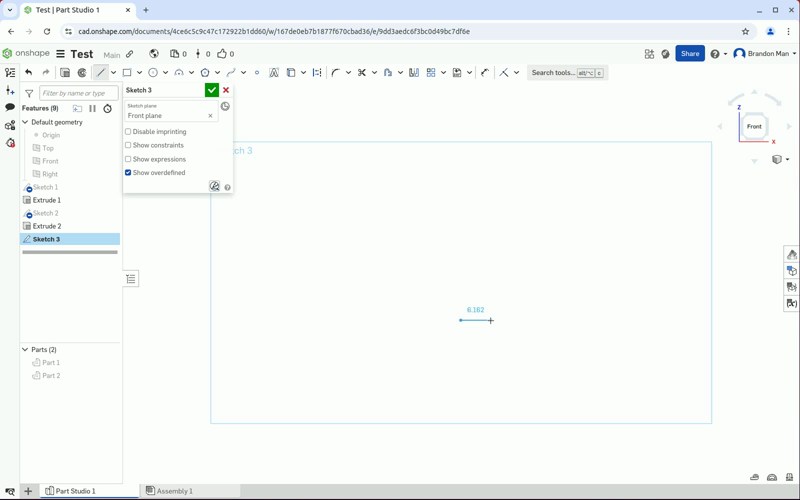
mouse_move(460, 289)
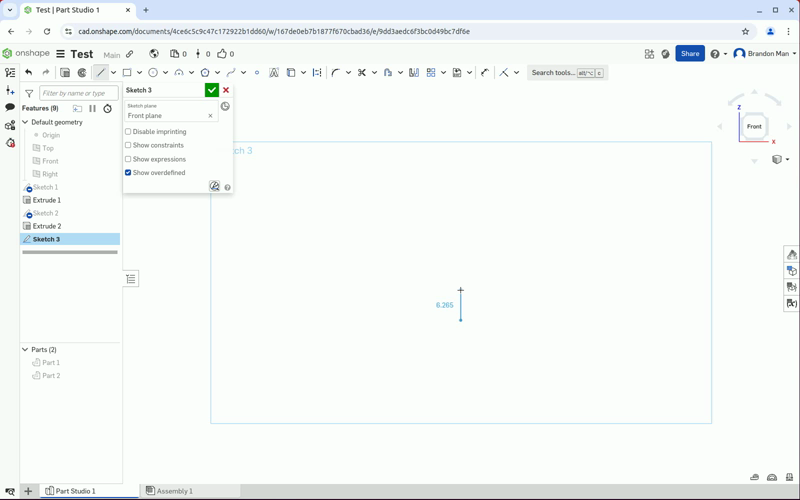
click(460, 289)
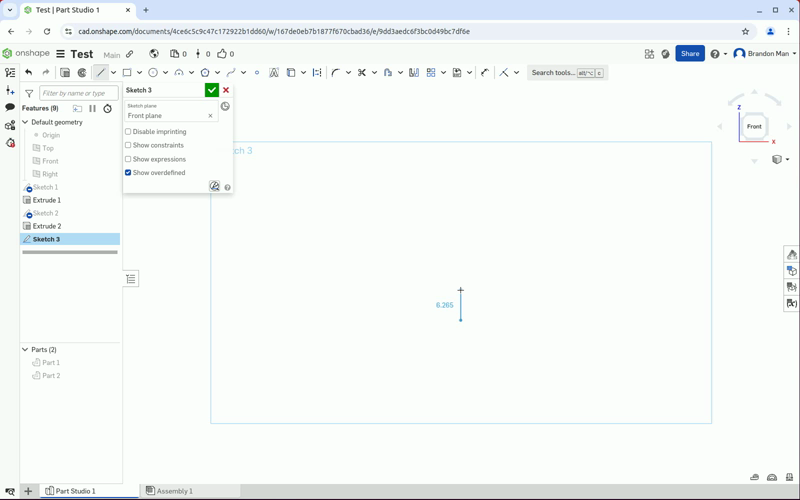
key_up(shift)
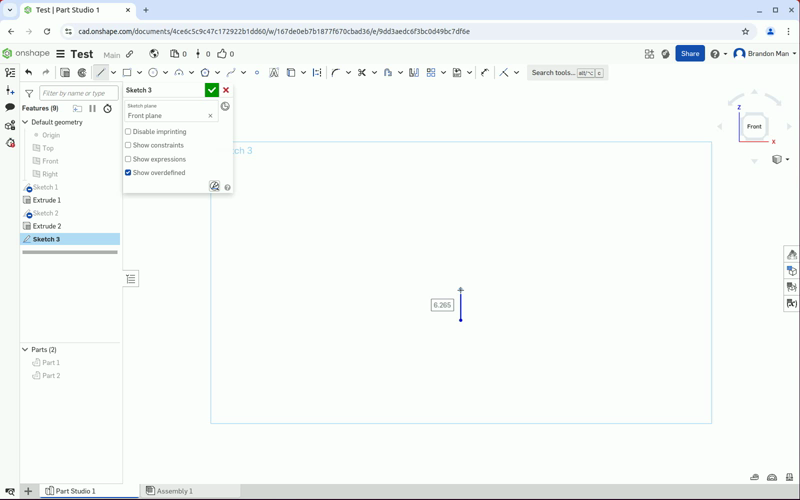
key(esc)
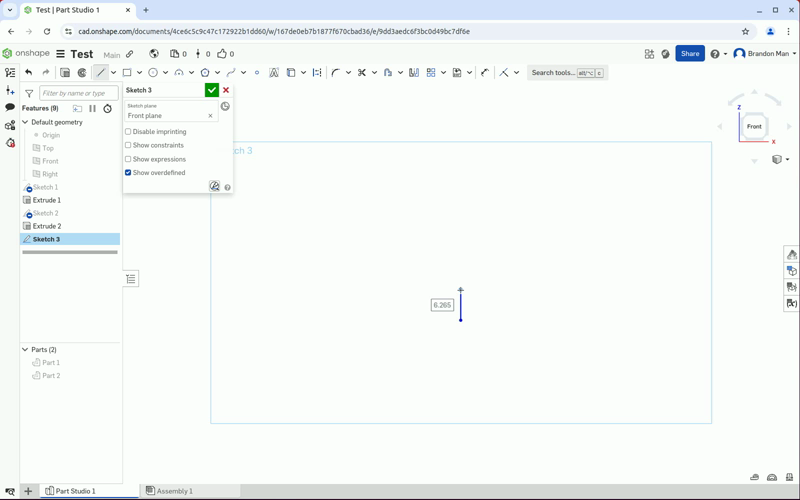
key(a)
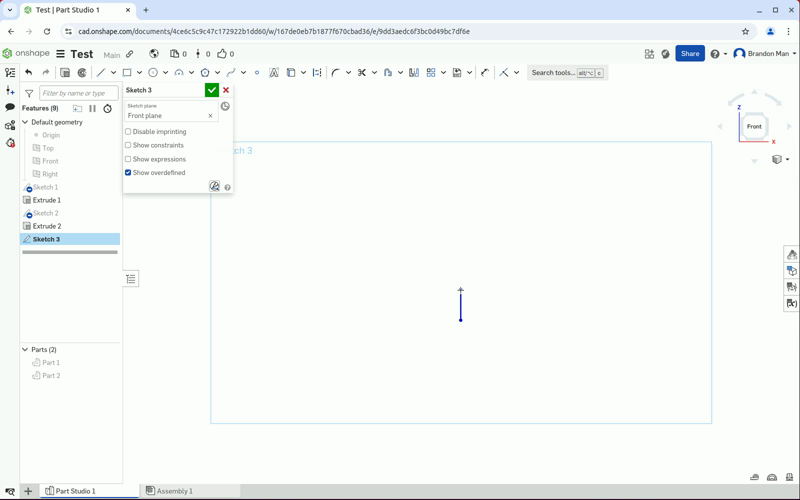
mouse_move(460, 289)
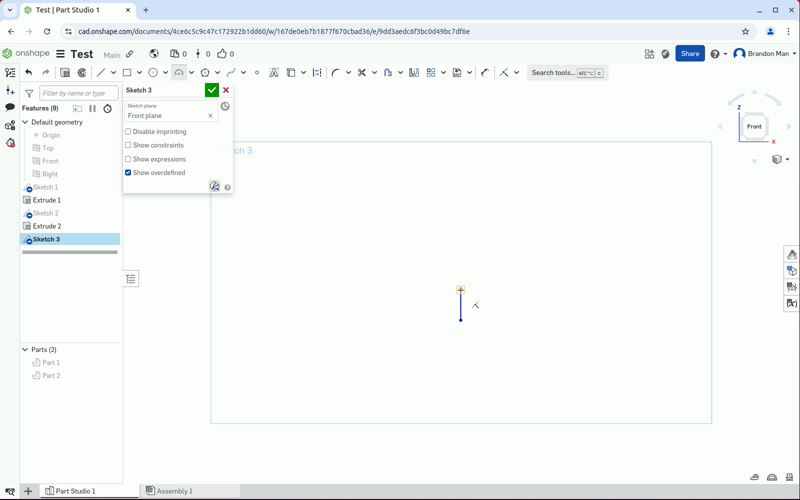
click(460, 289)
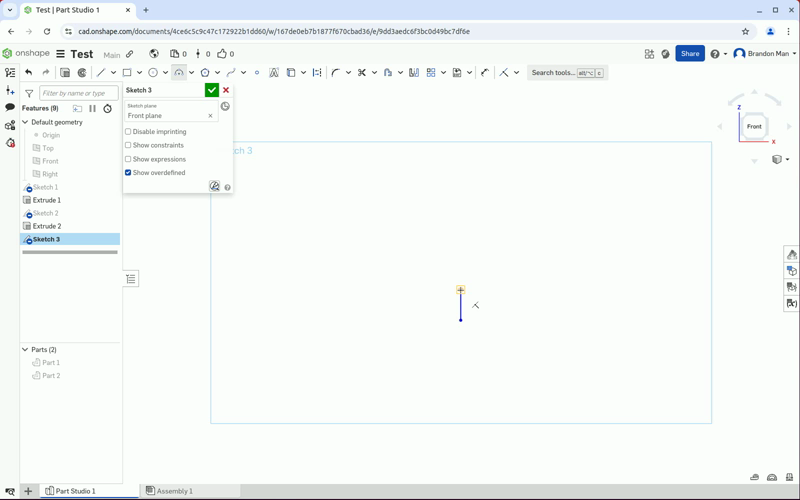
key_down(shift)
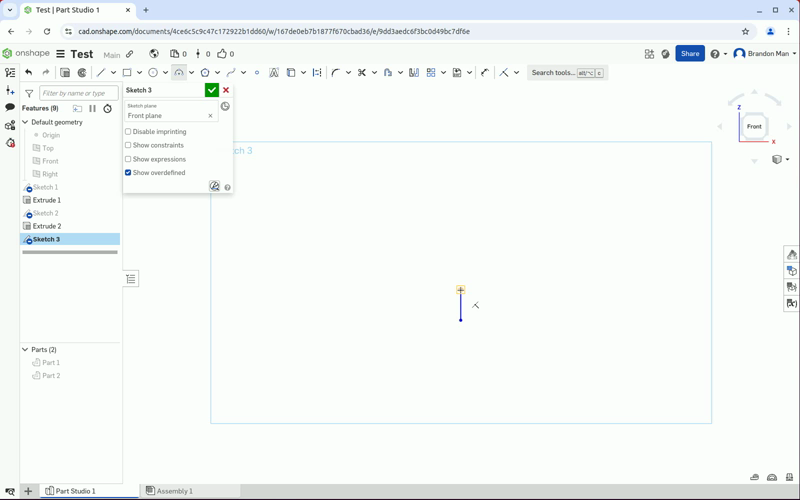
mouse_move(498, 282)
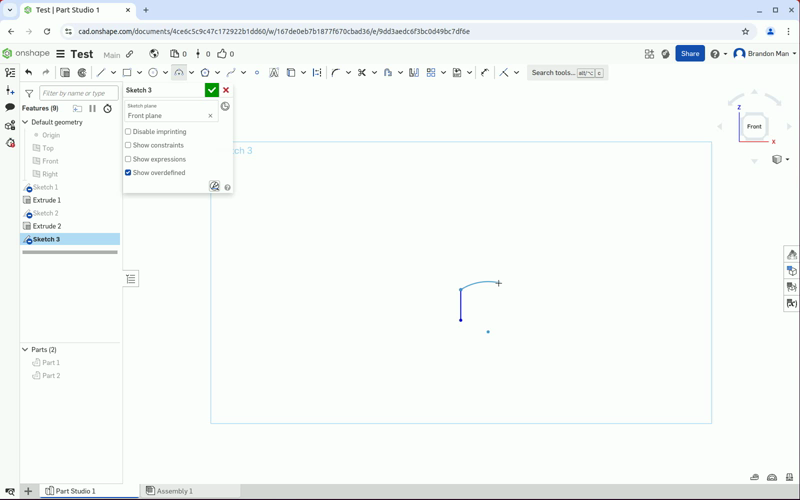
click(498, 282)
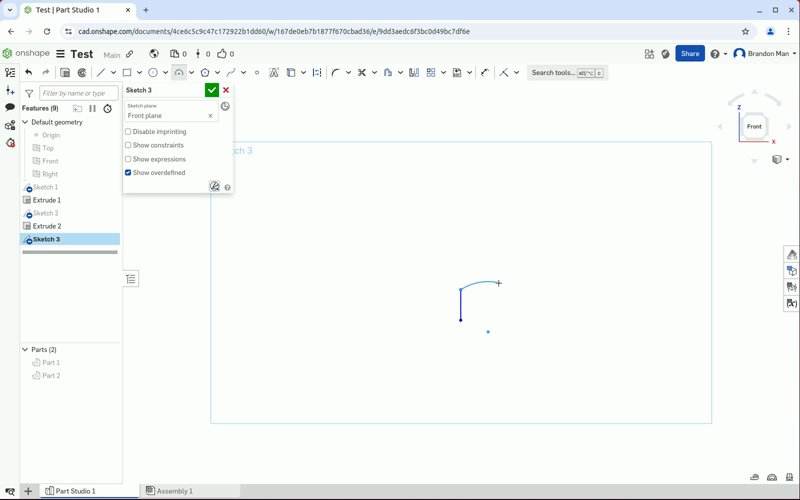
mouse_move(564, 414)
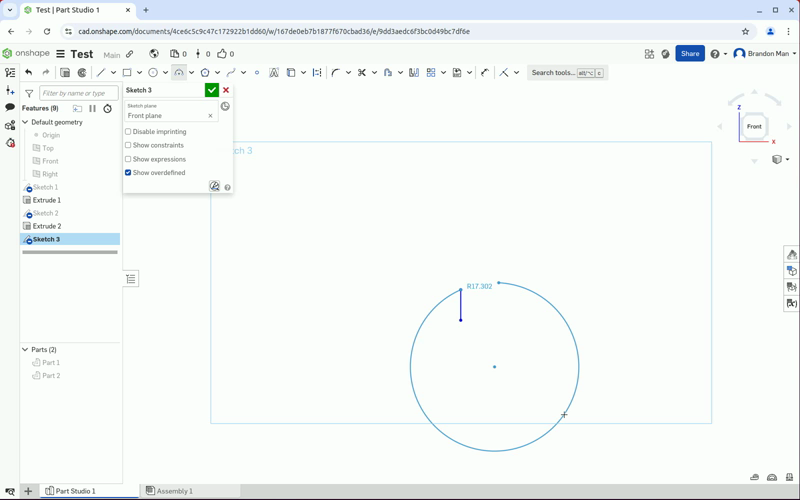
click(564, 414)
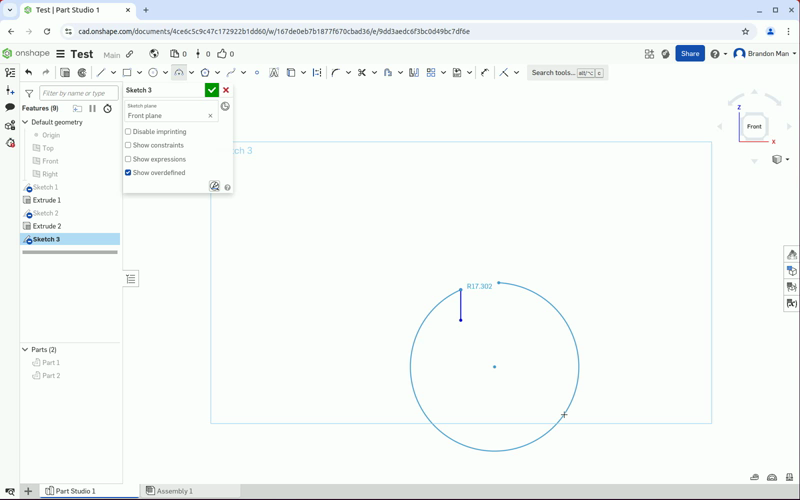
key_up(shift)
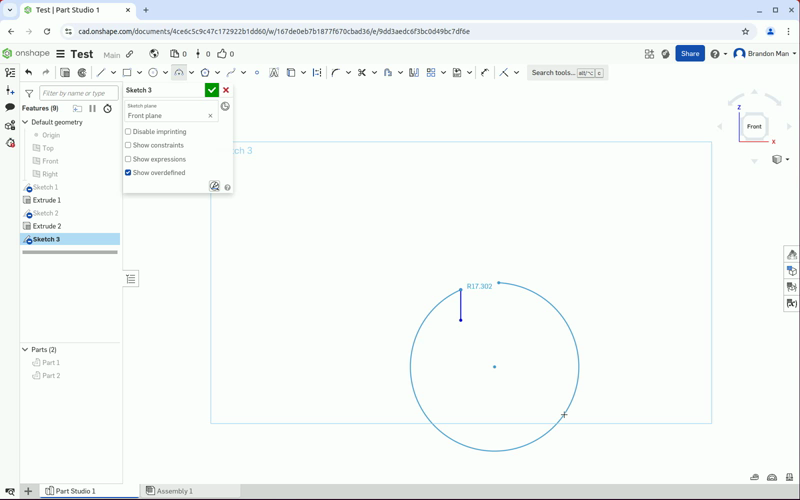
mouse_move(498, 282)
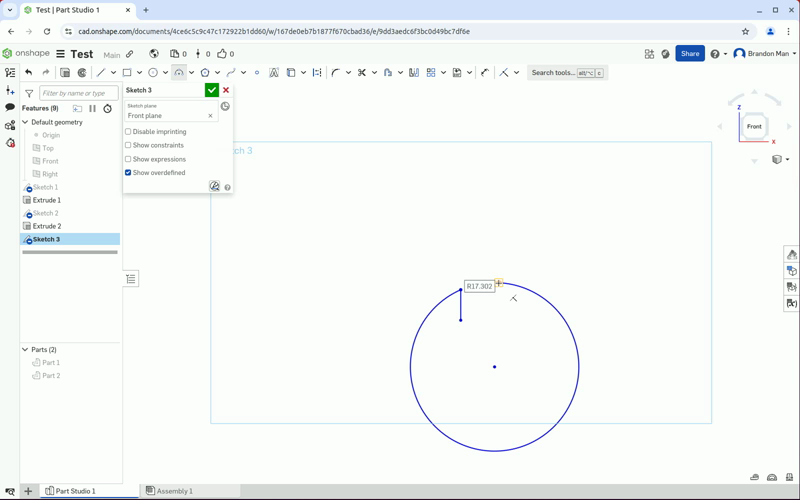
click(498, 282)
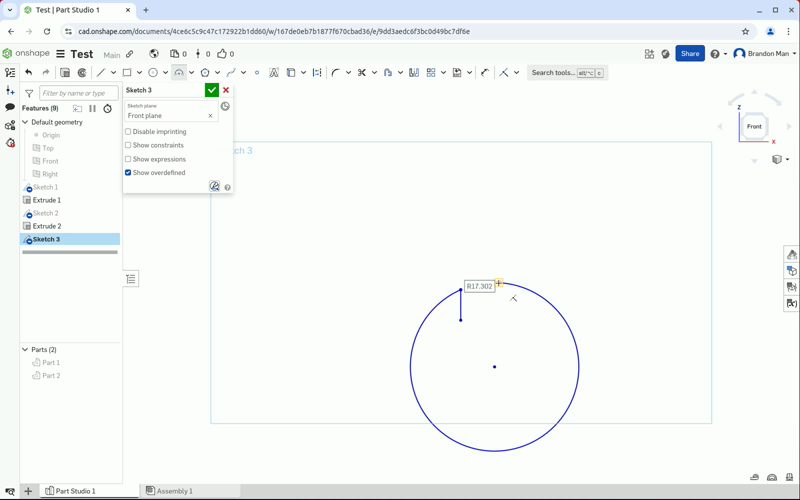
mouse_move(460, 320)
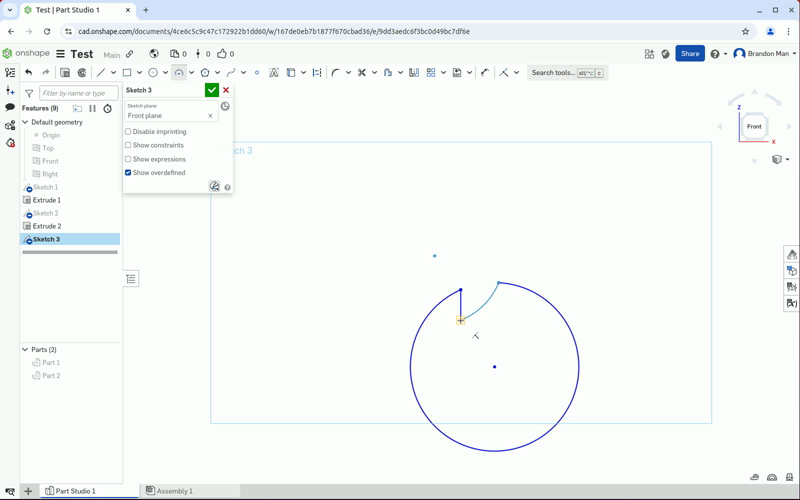
click(460, 320)
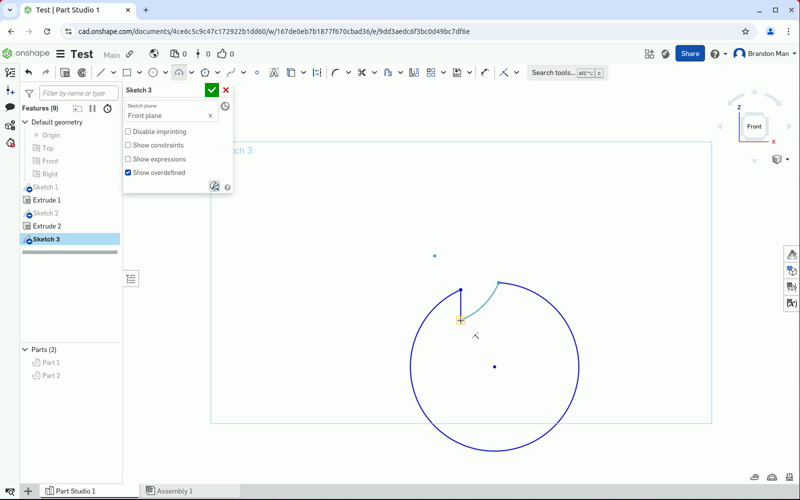
key_down(shift)
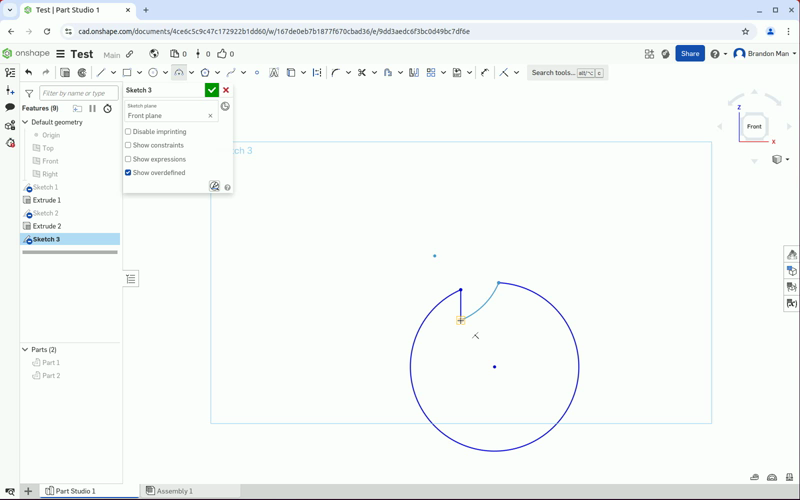
mouse_move(289, 114)
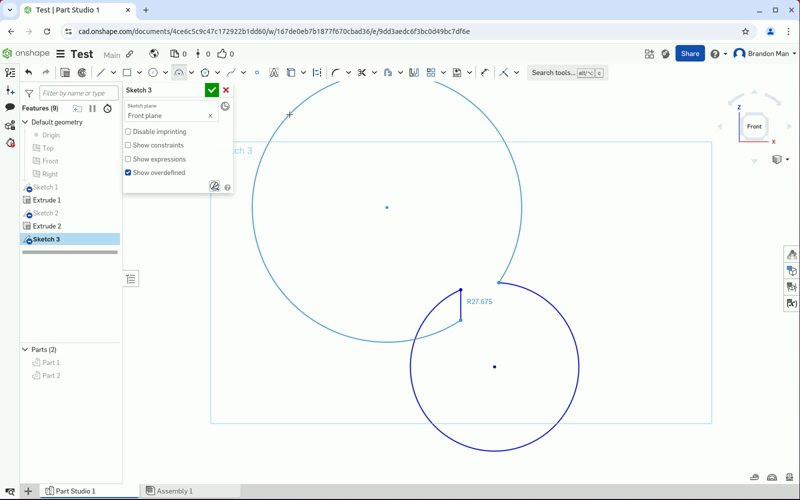
click(289, 114)
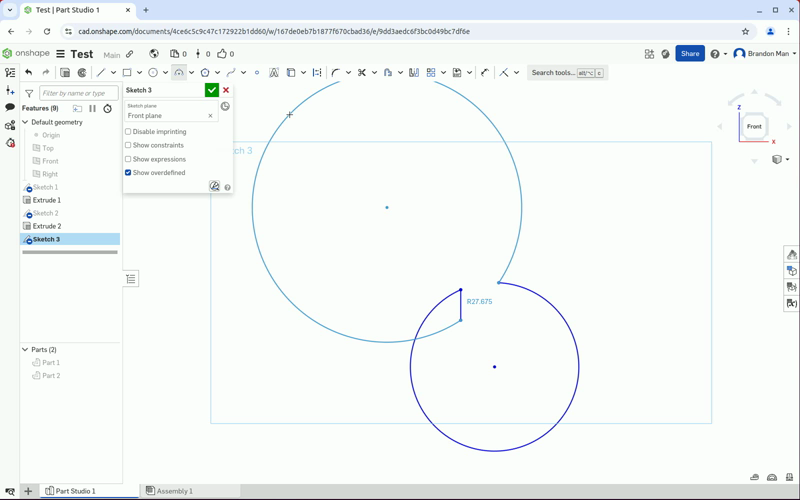
key_up(shift)
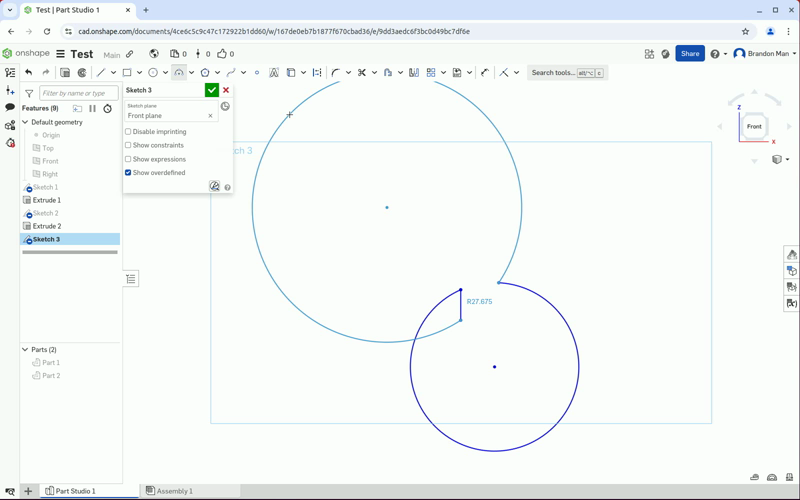
key(esc)
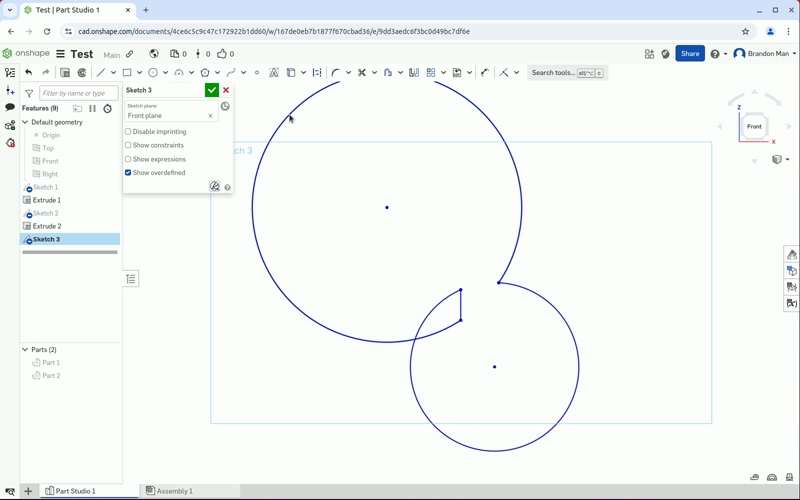
mouse_move(379, 191)
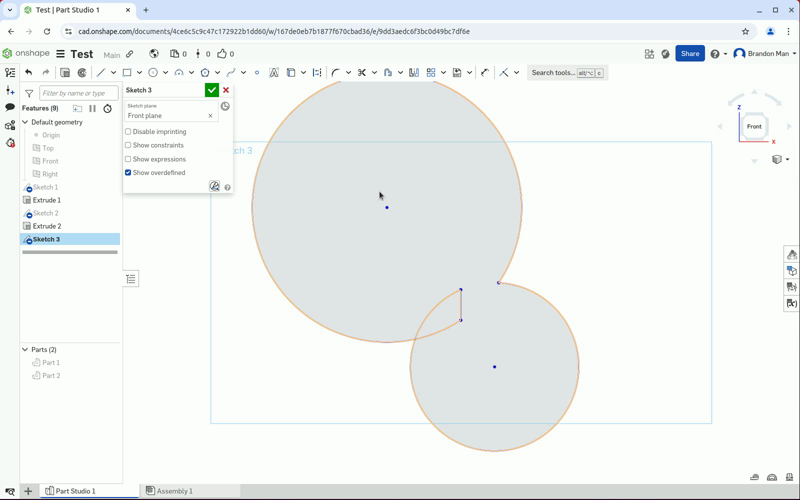
click(379, 191)
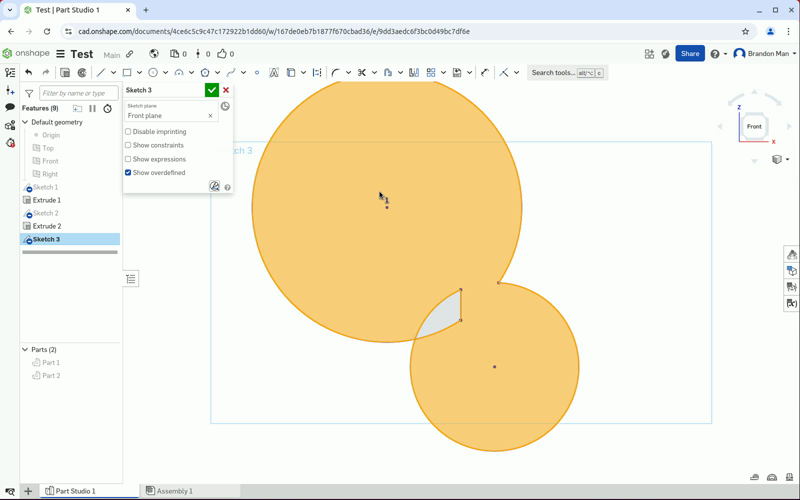
mouse_move(73, 352)
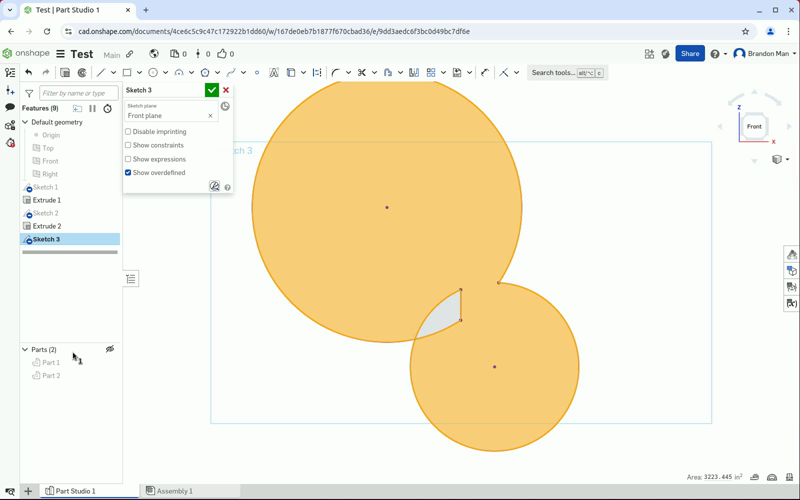
key(shift+y)
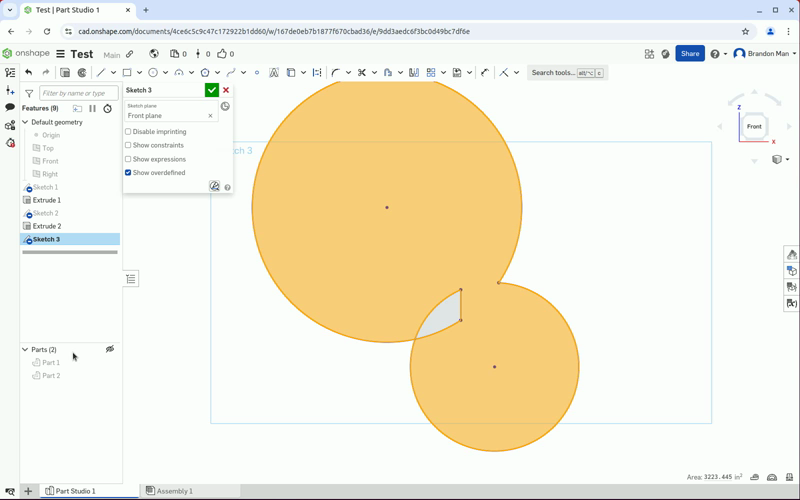
key(shift+e)
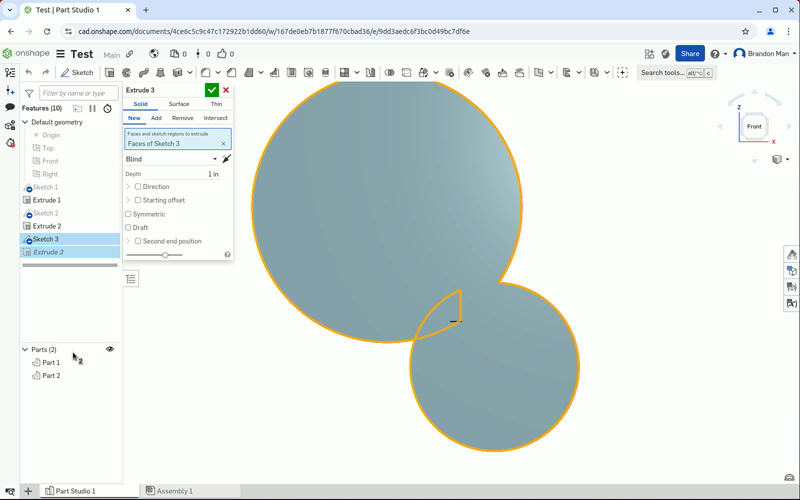
mouse_move(143, 106)
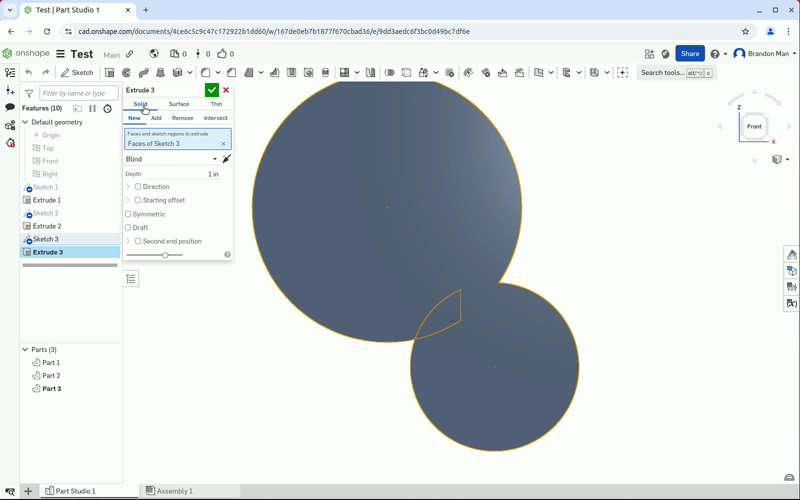
click(143, 106)
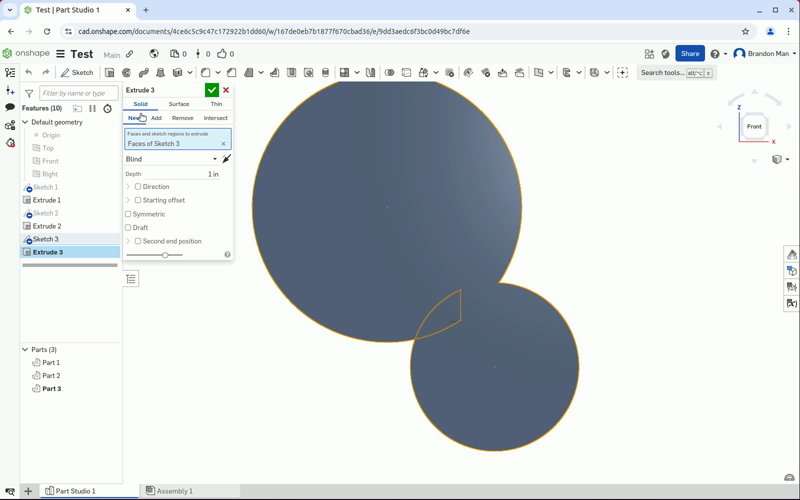
mouse_move(137, 120)
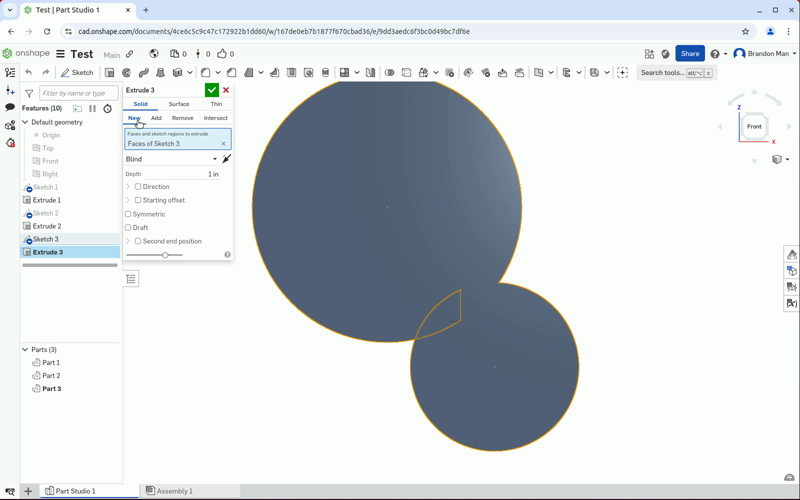
click(137, 120)
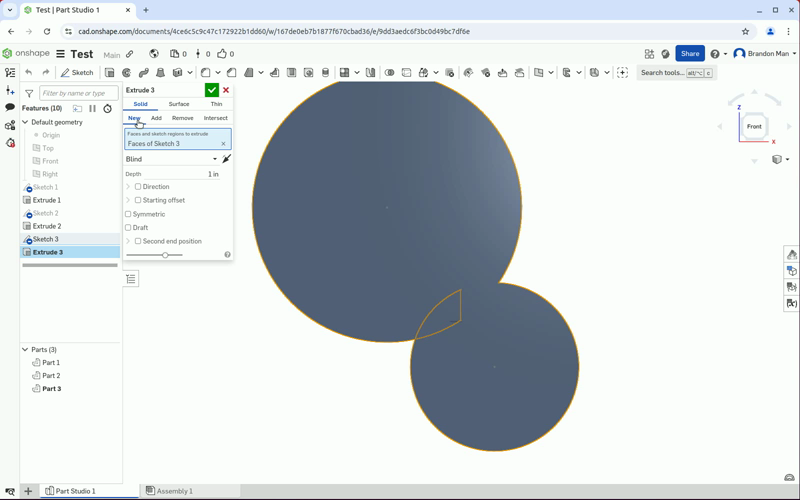
key(tab, 4)
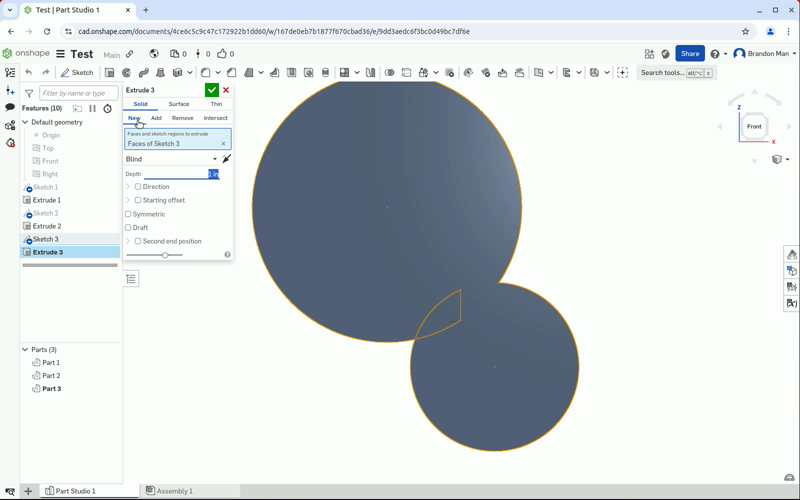
text(23.108)
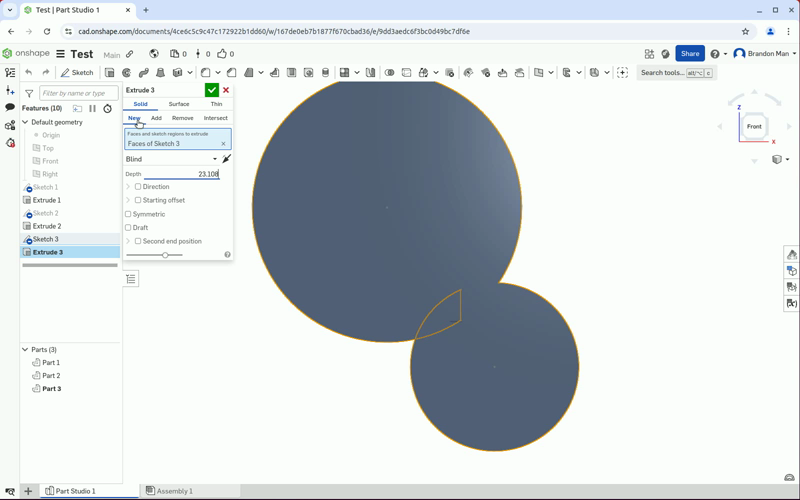
key(enter)
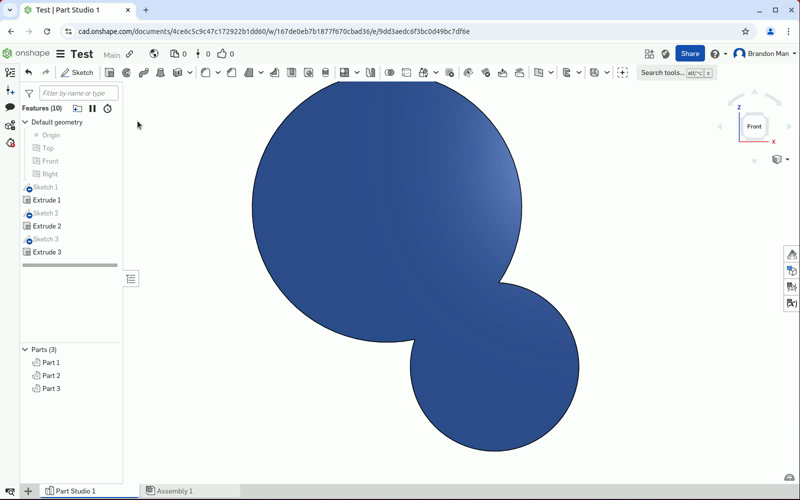
key(shift+h)
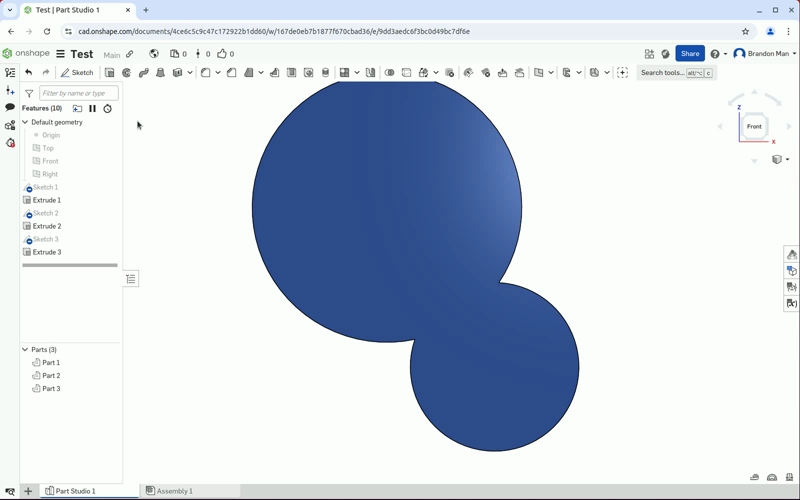
key(shift+h)
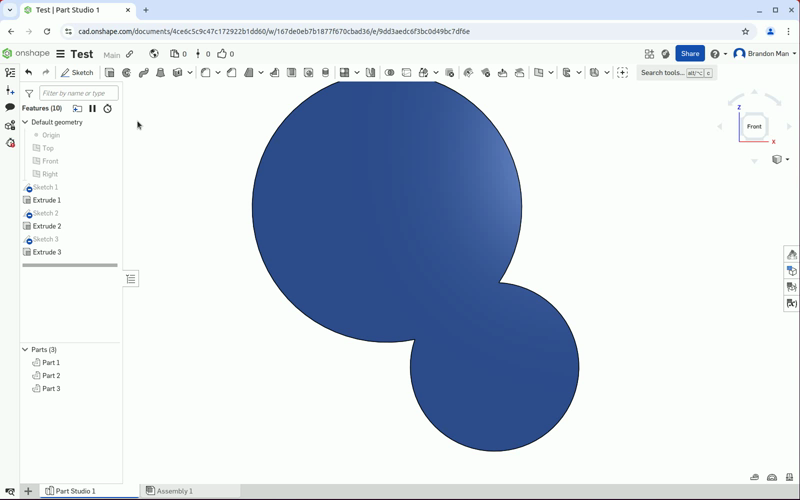
mouse_move(73, 189)
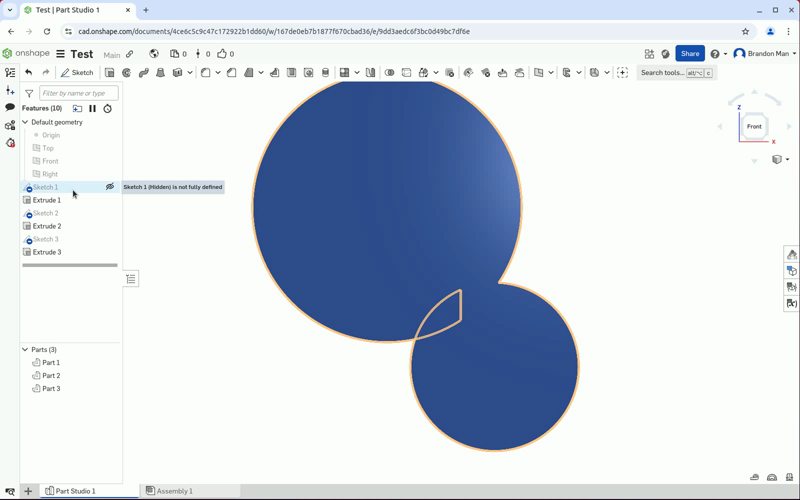
click(73, 189)
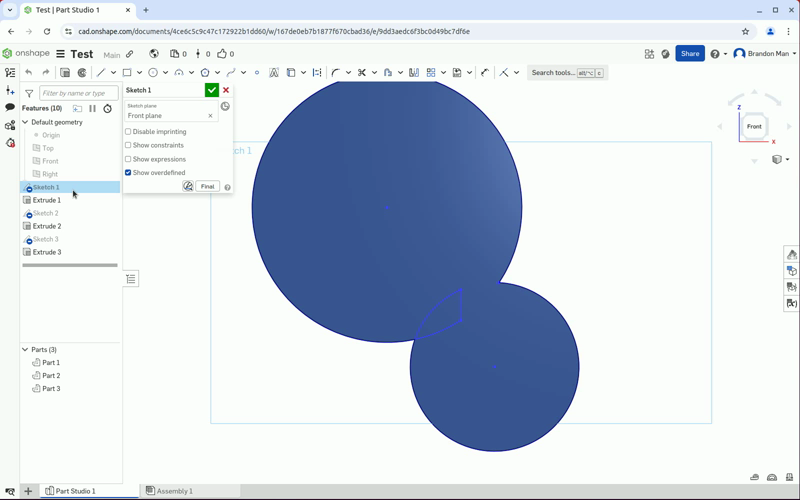
mouse_move(229, 92)
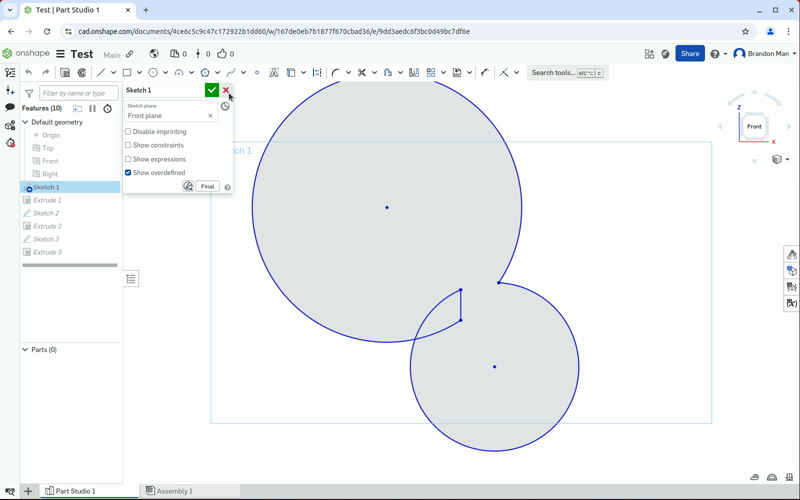
click(229, 92)
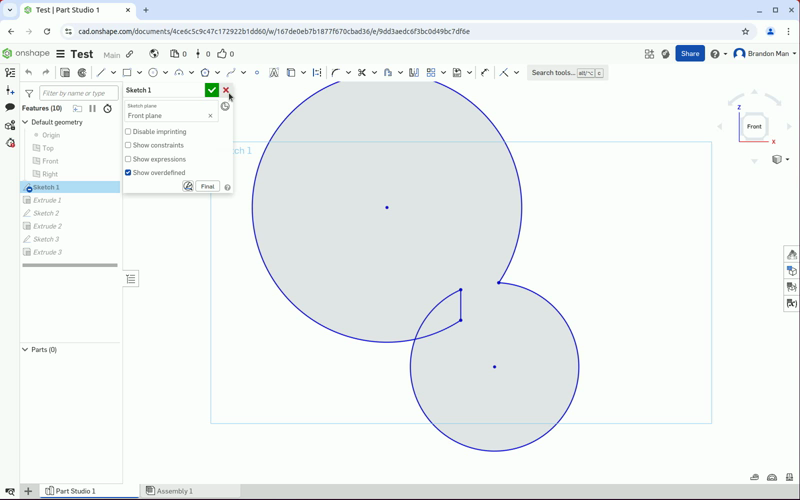
key(shift+s)
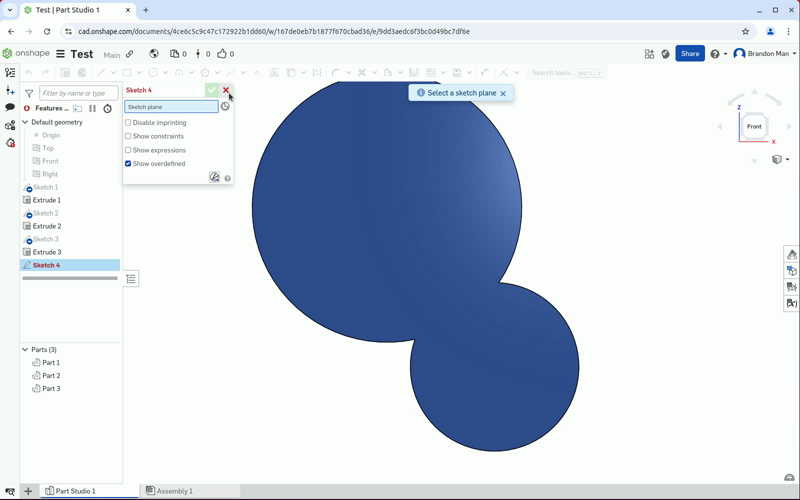
mouse_move(73, 163)
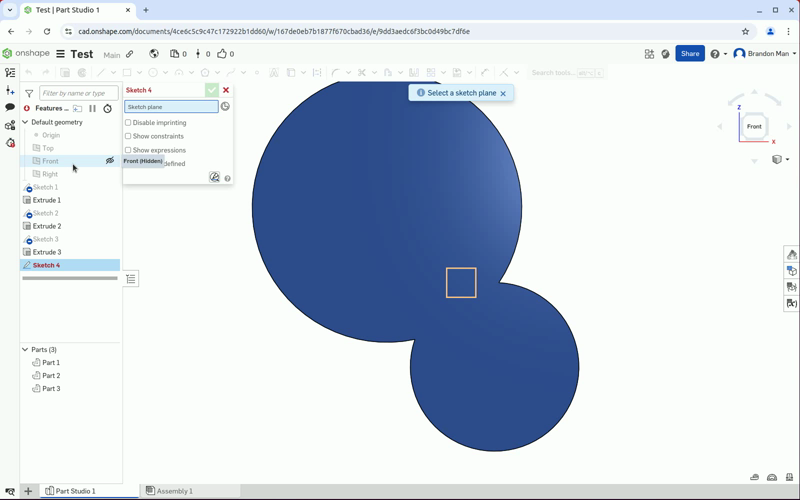
click(73, 163)
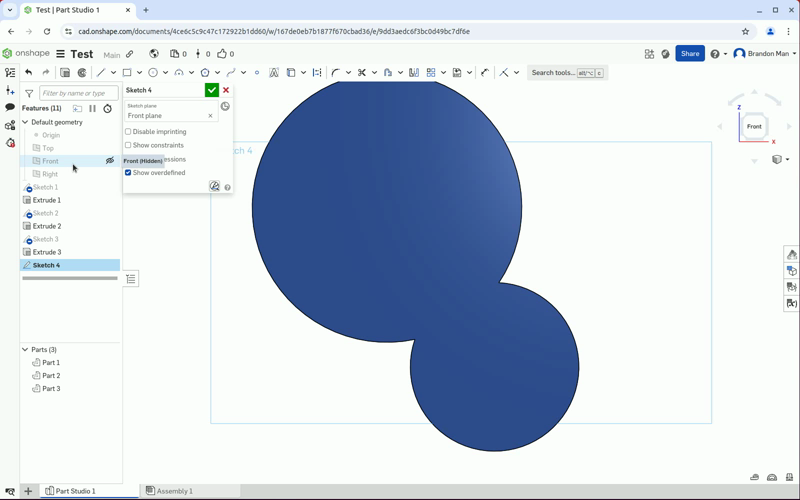
mouse_move(73, 352)
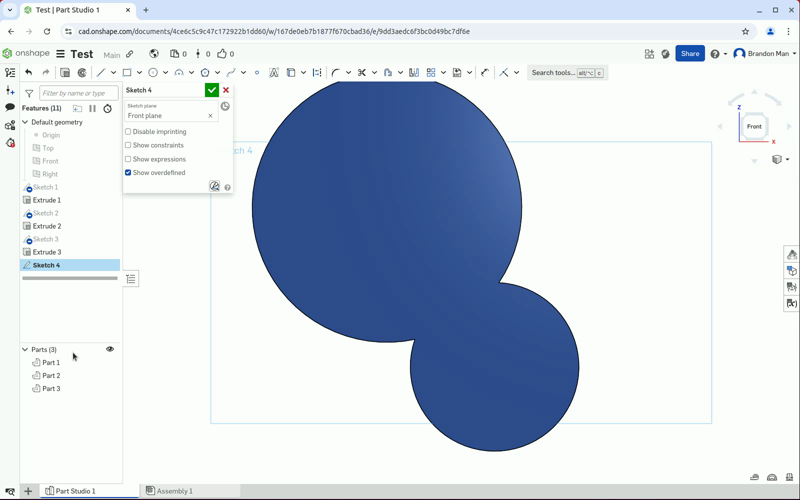
key(y)
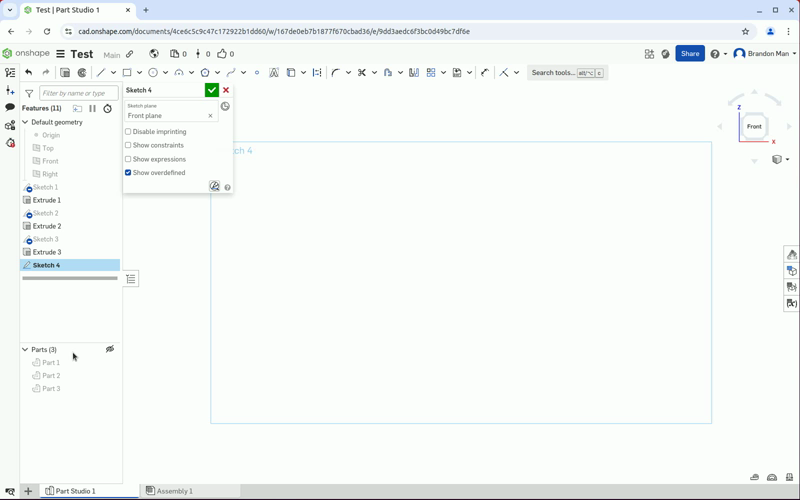
key(l)
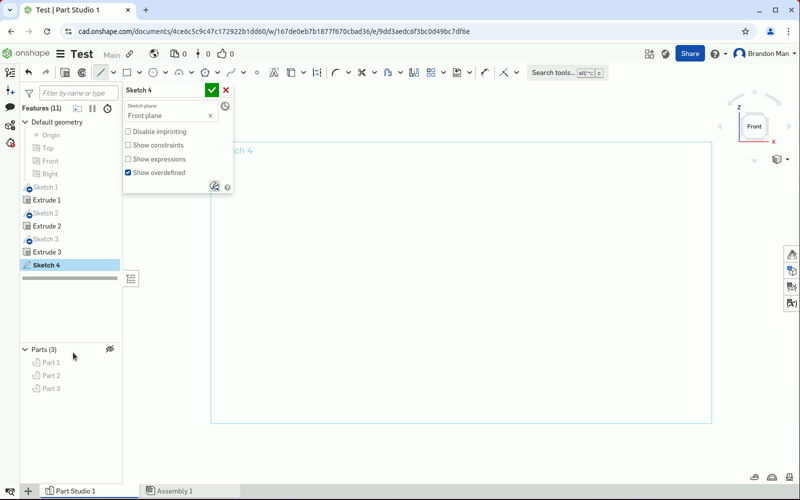
key_down(shift)
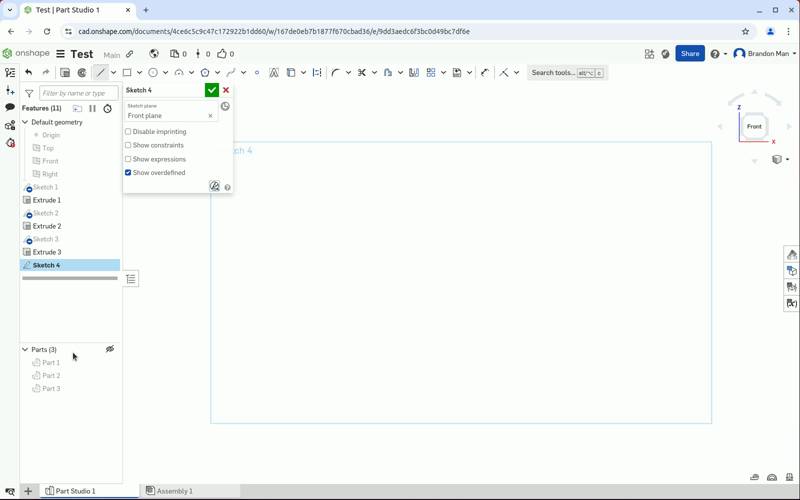
mouse_move(450, 321)
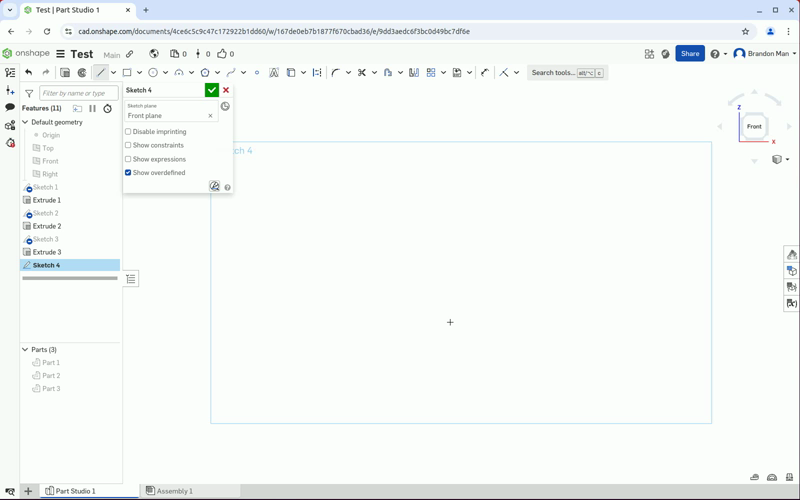
click(450, 321)
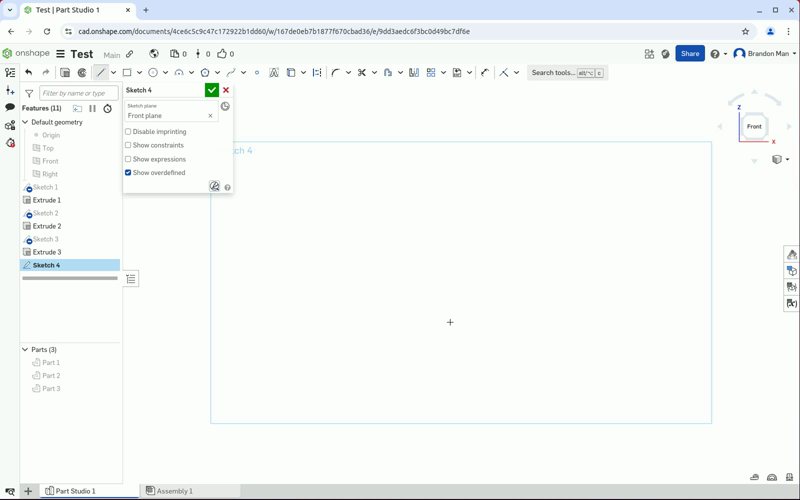
key_up(shift)
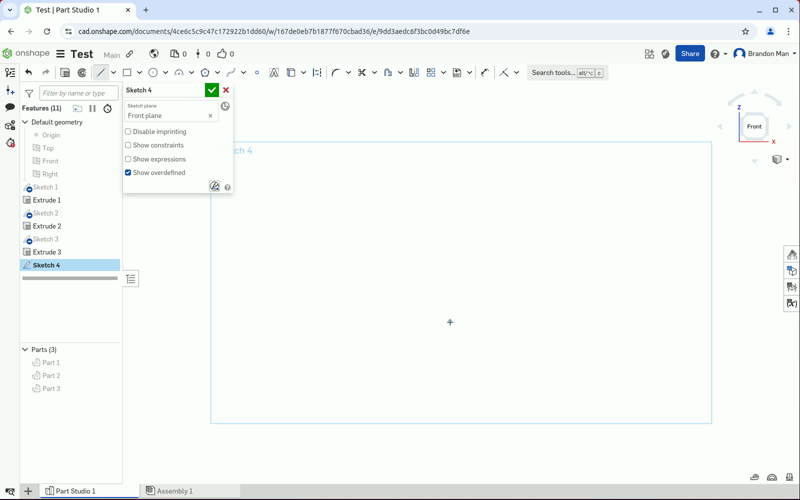
key_down(shift)
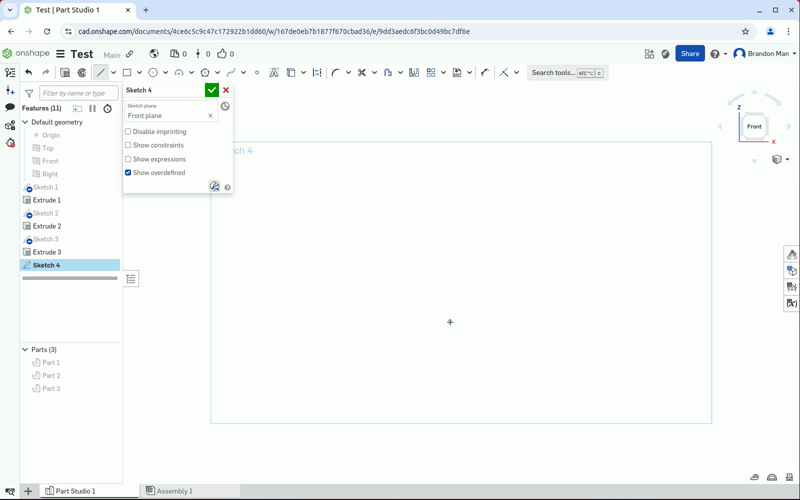
mouse_move(480, 321)
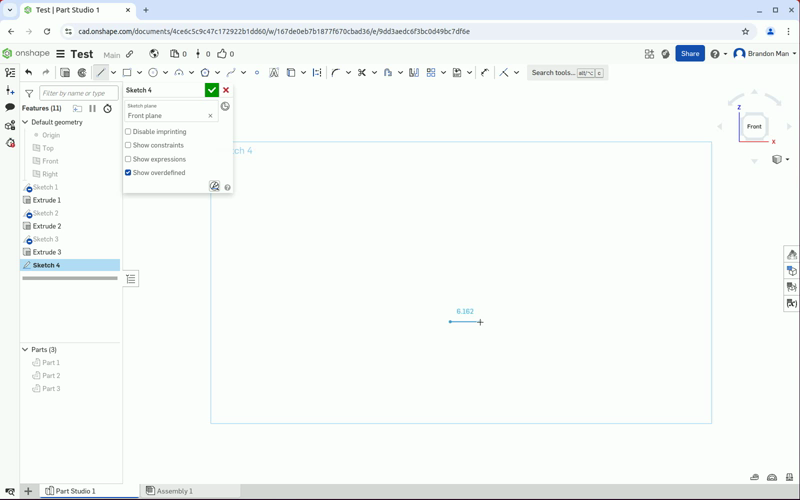
mouse_move(461, 321)
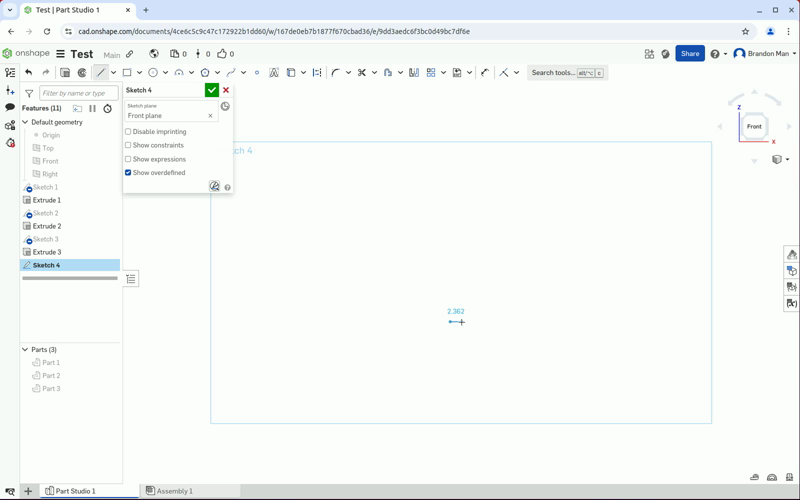
click(461, 321)
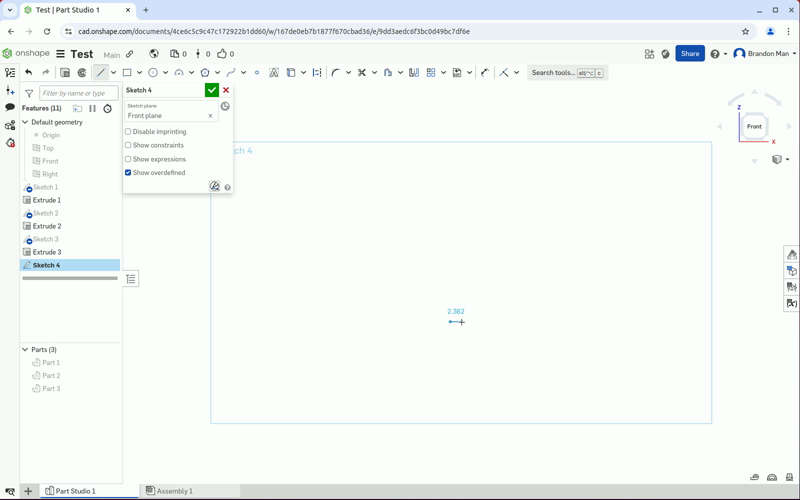
key_up(shift)
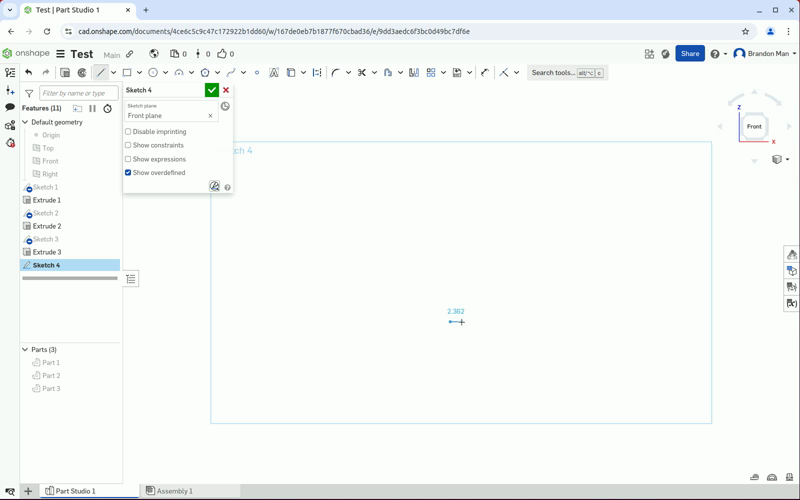
key_down(shift)
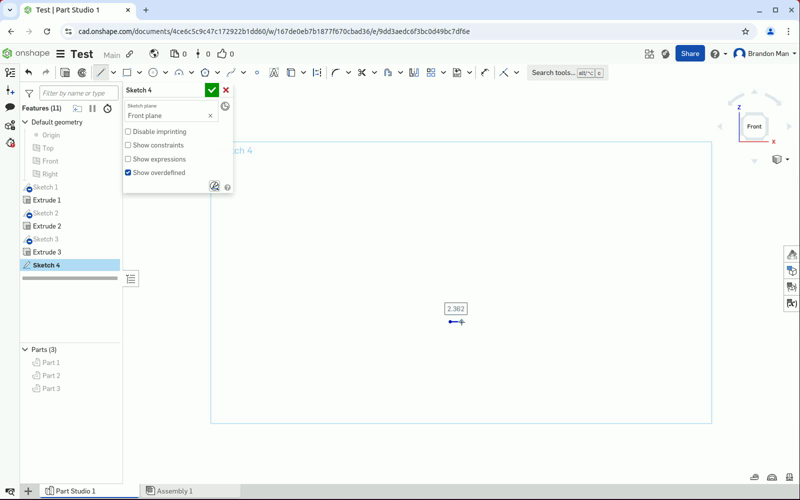
mouse_move(492, 321)
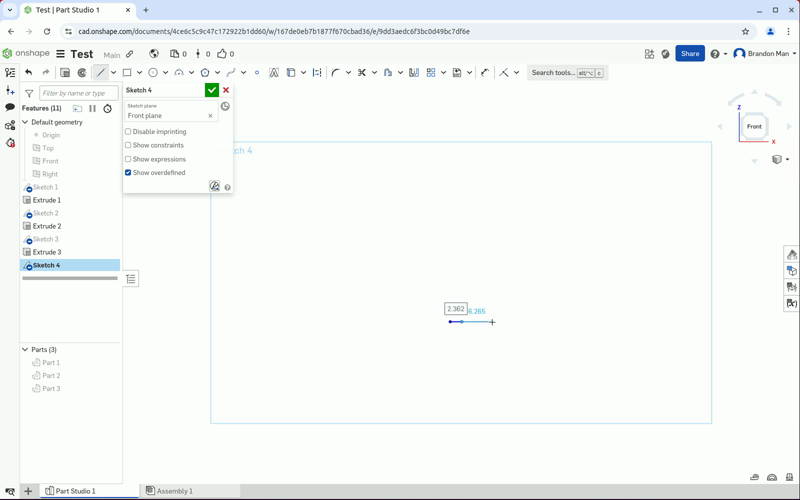
mouse_move(461, 321)
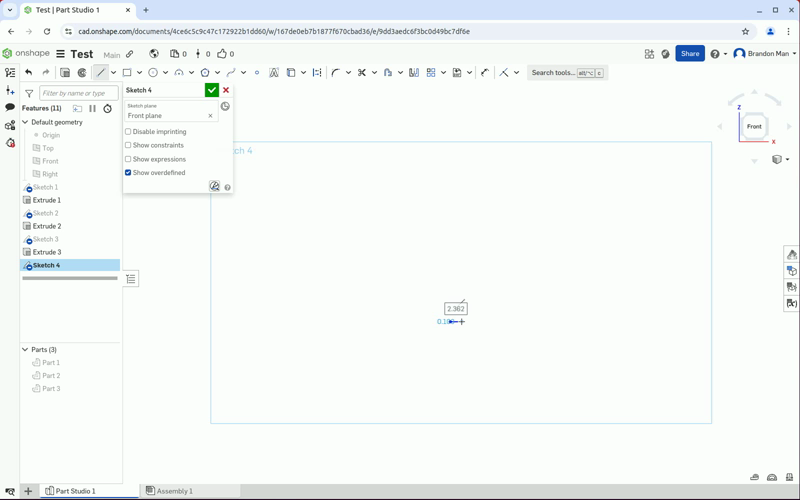
scroll(6)
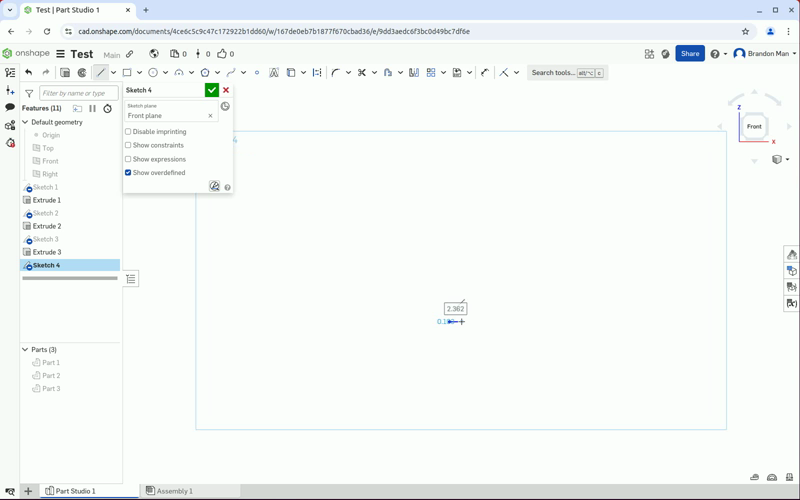
scroll(6)
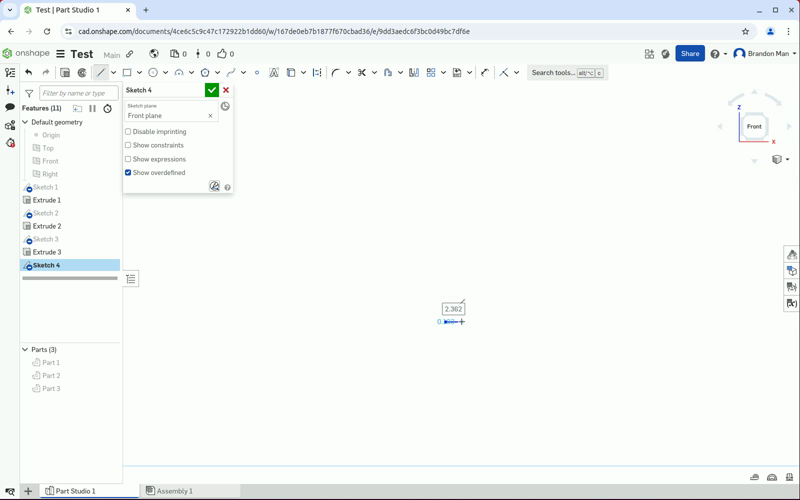
scroll(6)
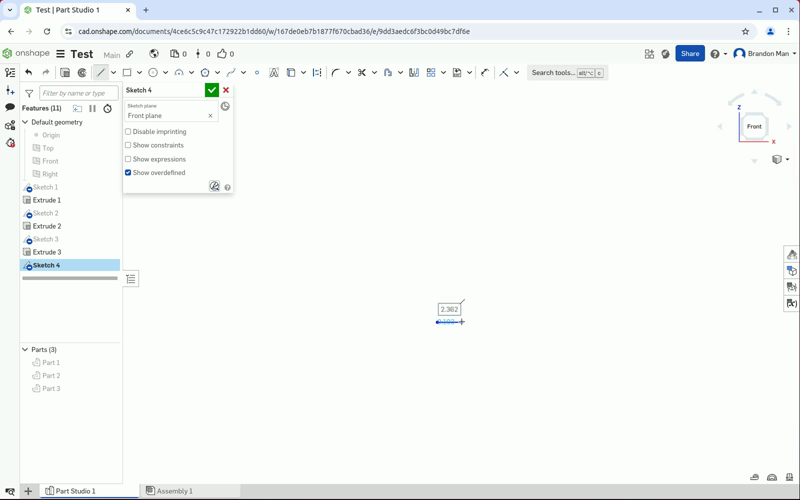
scroll(6)
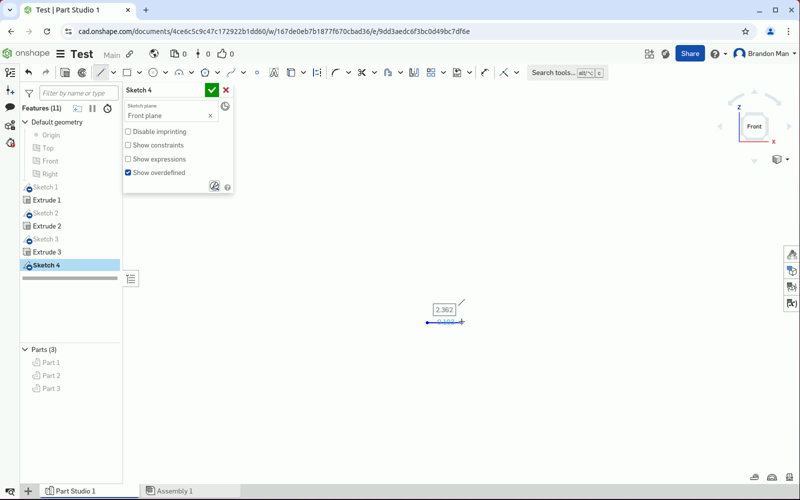
scroll(6)
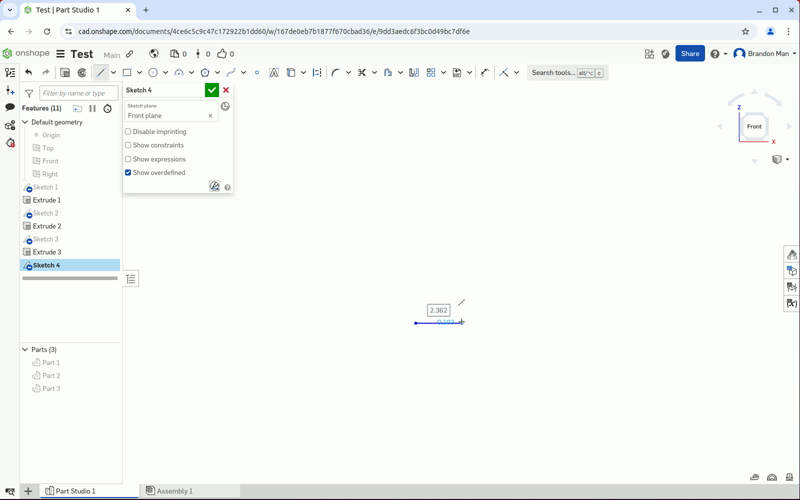
scroll(6)
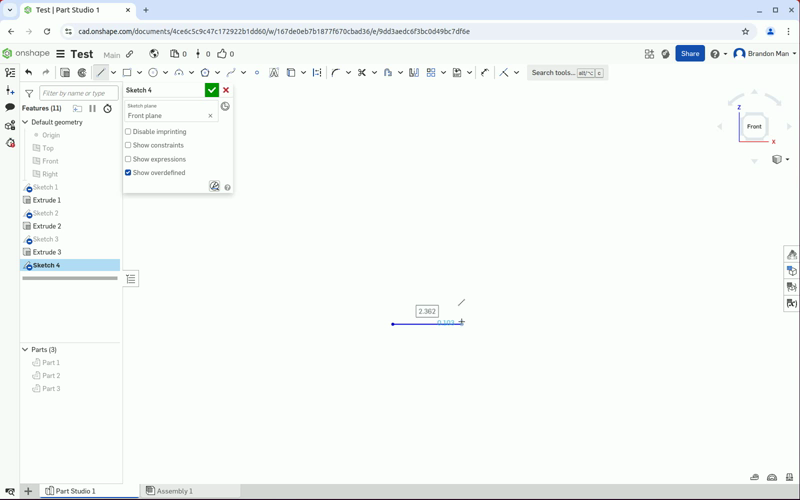
scroll(6)
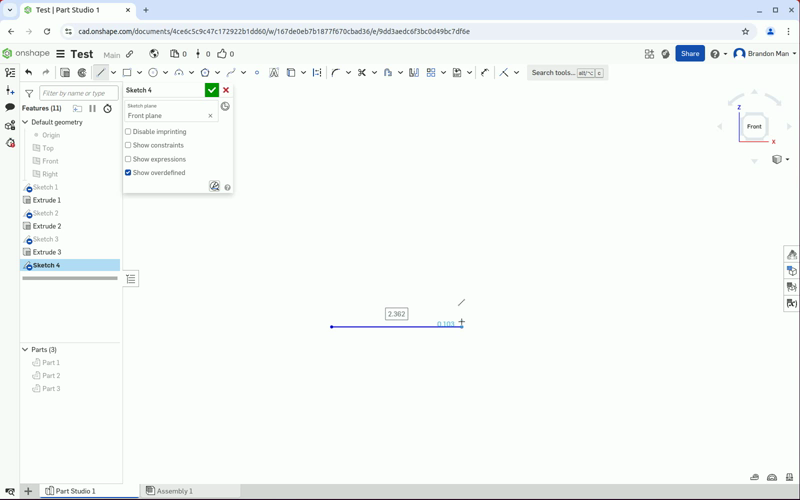
click(461, 321)
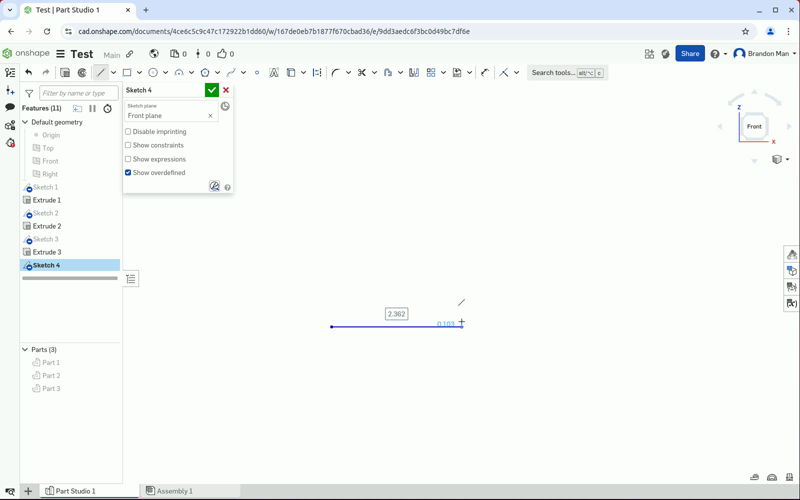
scroll(-6)
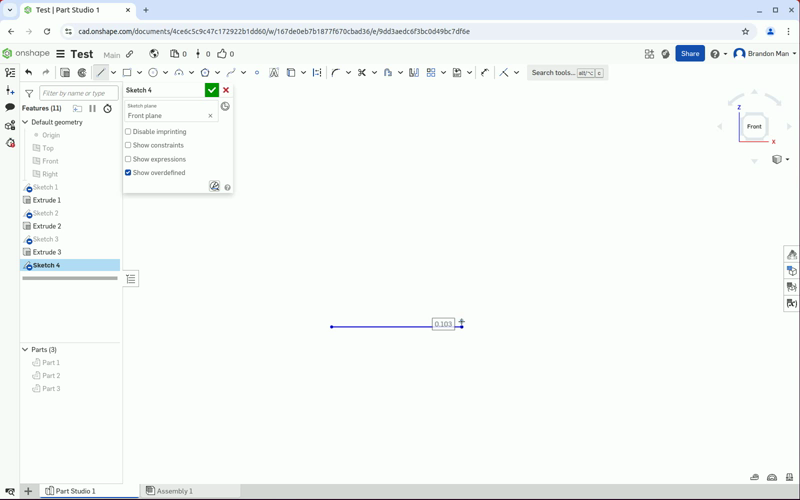
scroll(-6)
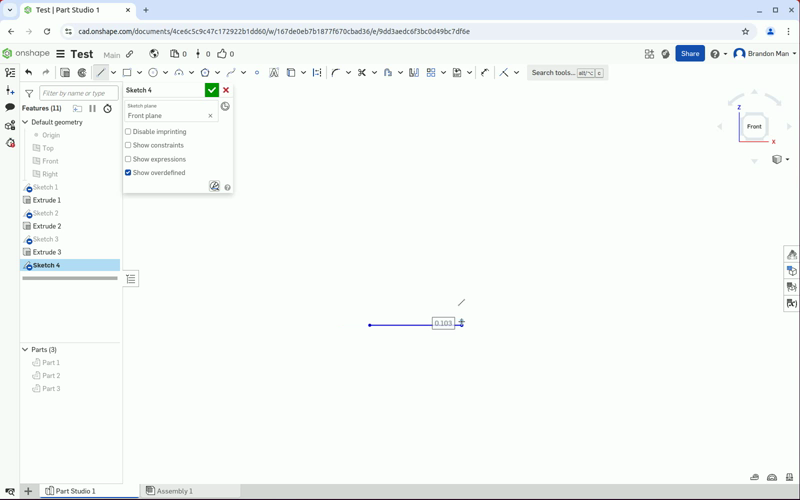
scroll(-6)
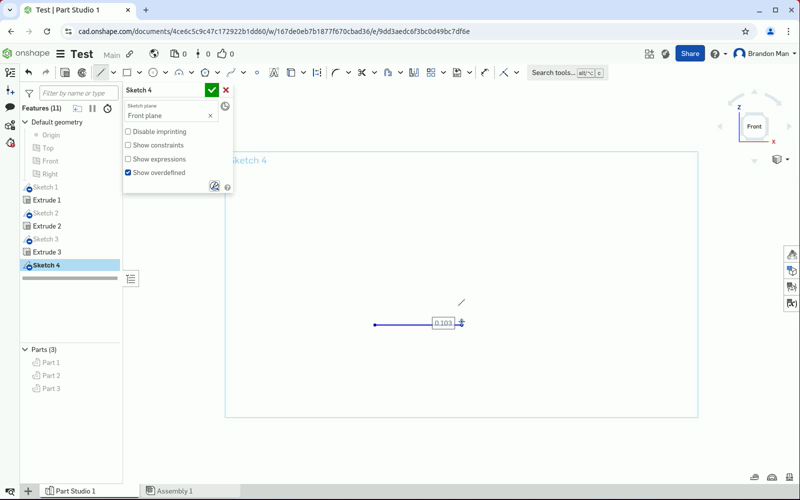
scroll(-6)
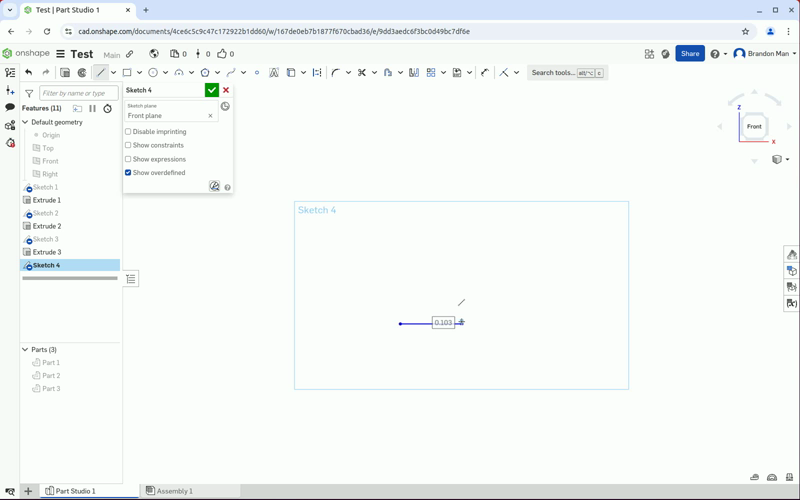
scroll(-6)
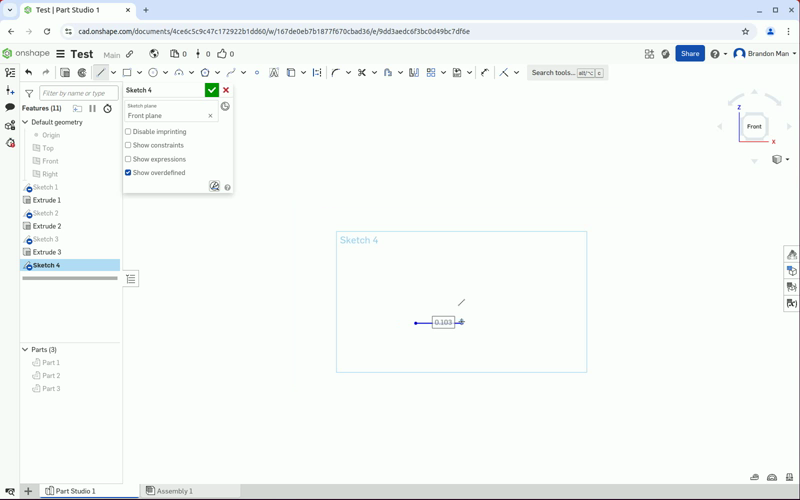
scroll(-6)
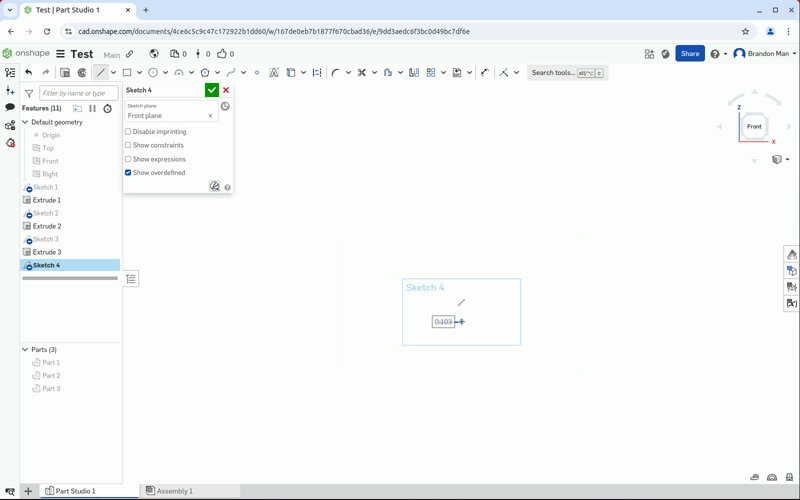
scroll(-6)
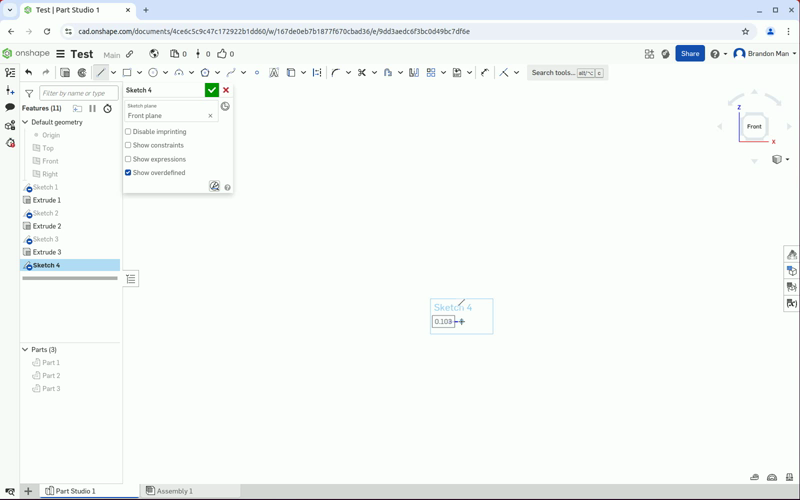
key_up(shift)
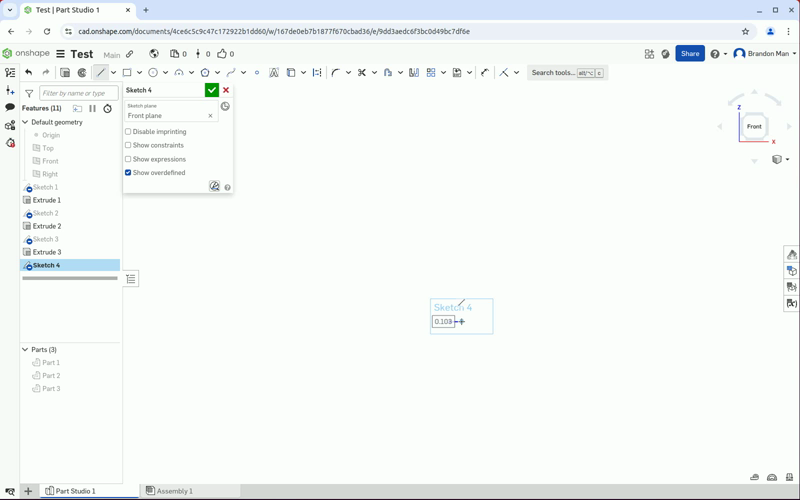
key_down(shift)
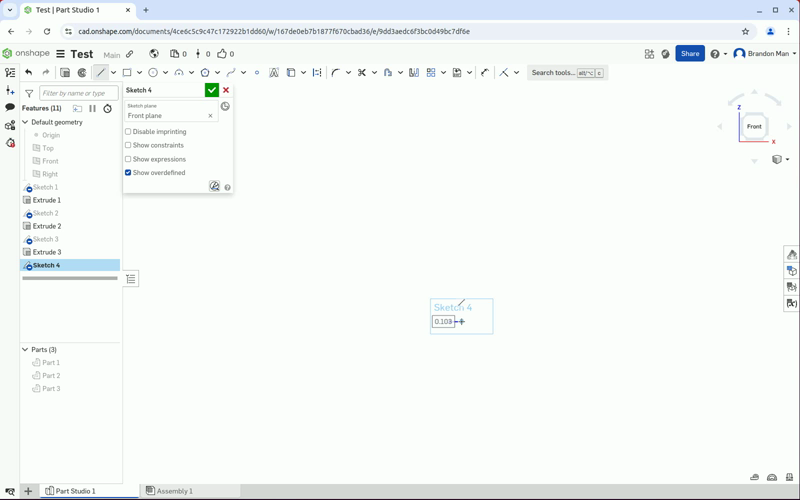
mouse_move(492, 321)
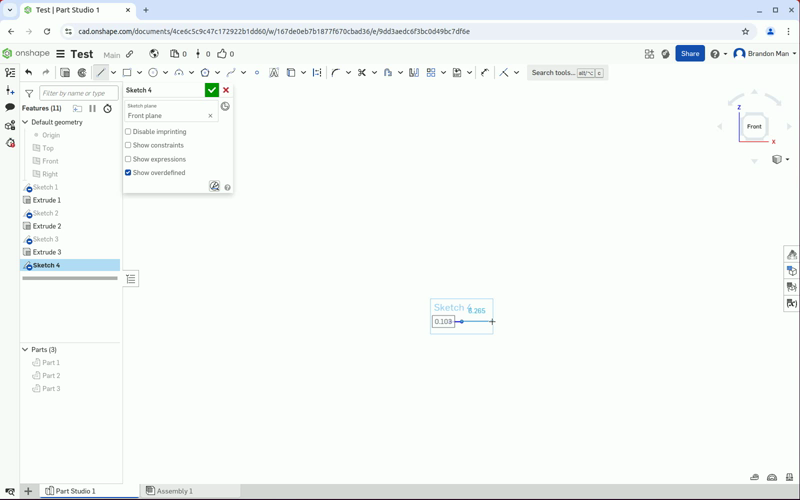
mouse_move(450, 321)
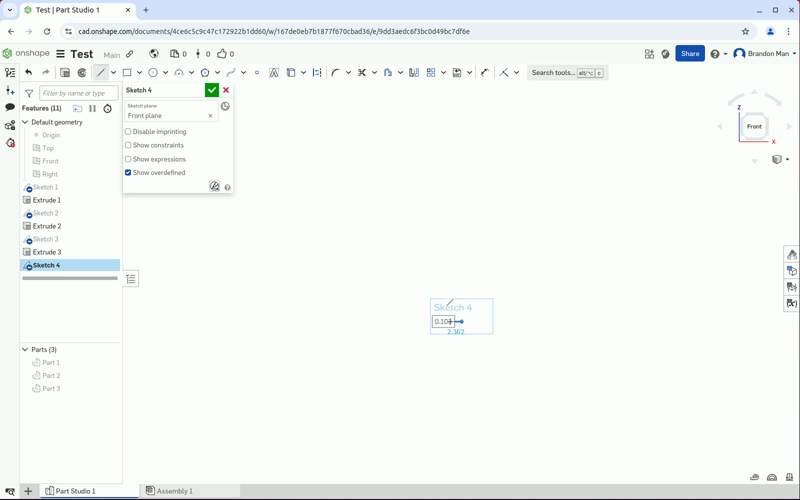
scroll(6)
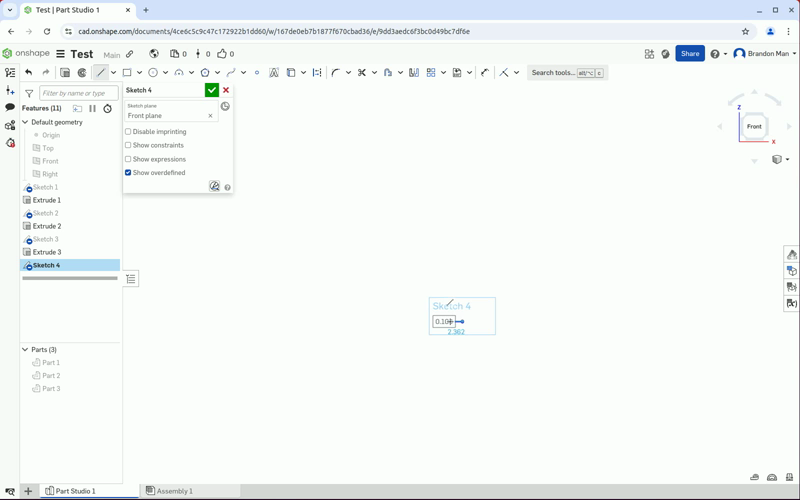
scroll(6)
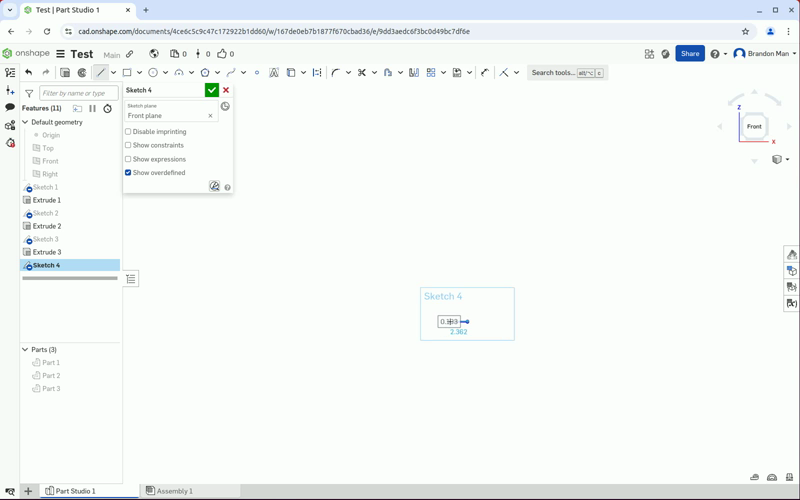
scroll(6)
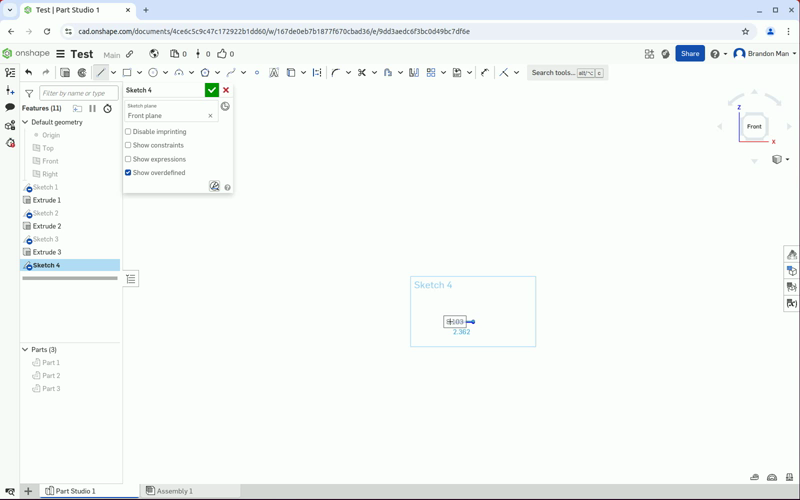
scroll(6)
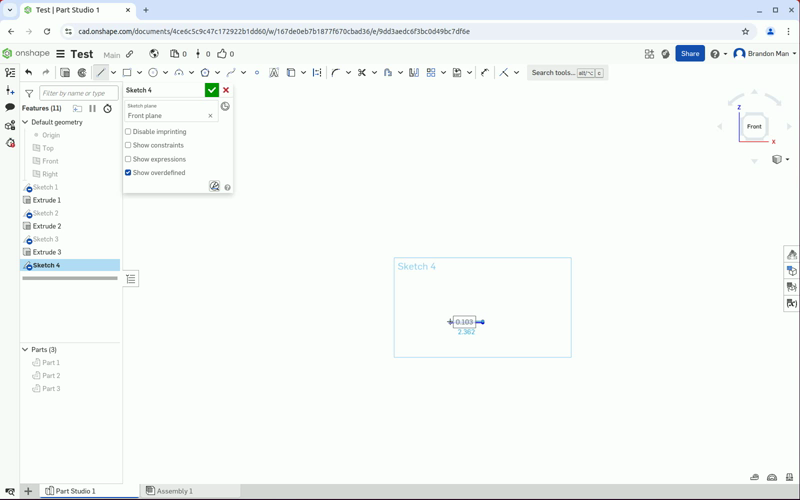
scroll(6)
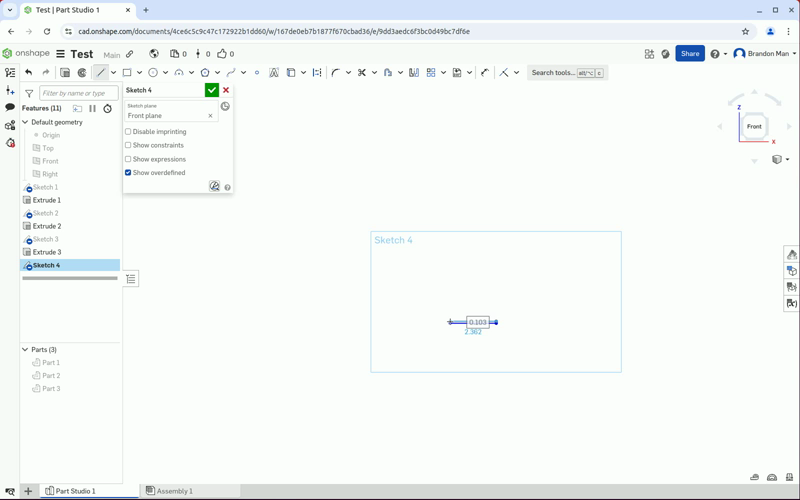
scroll(6)
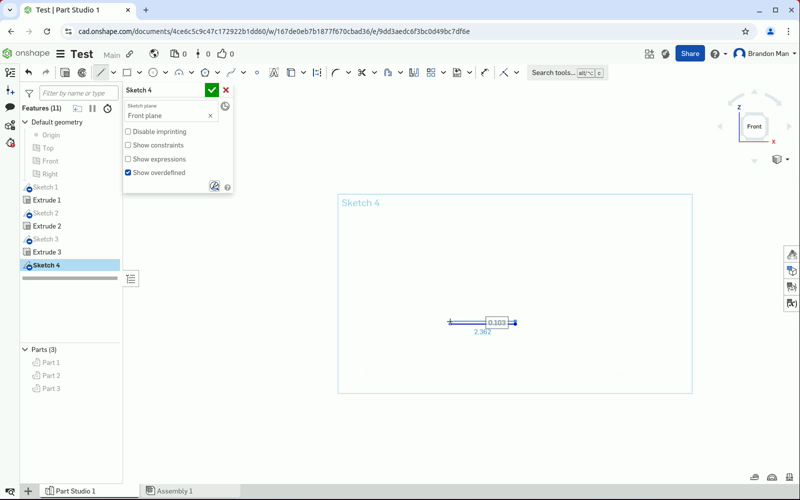
scroll(6)
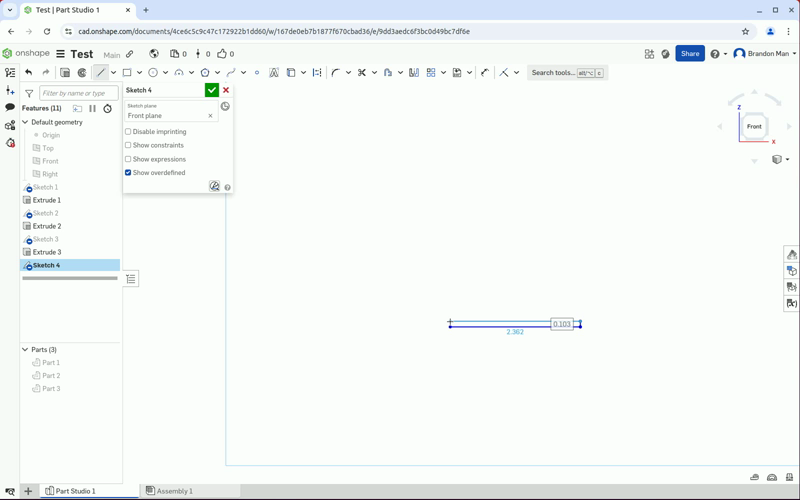
click(450, 321)
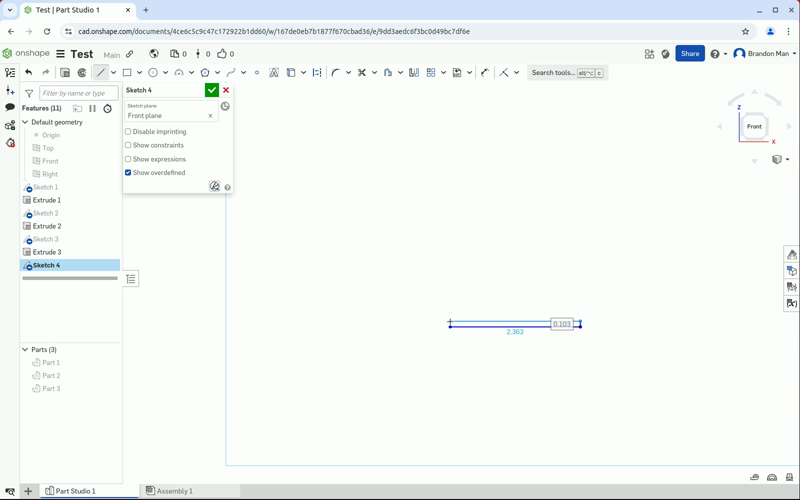
scroll(-6)
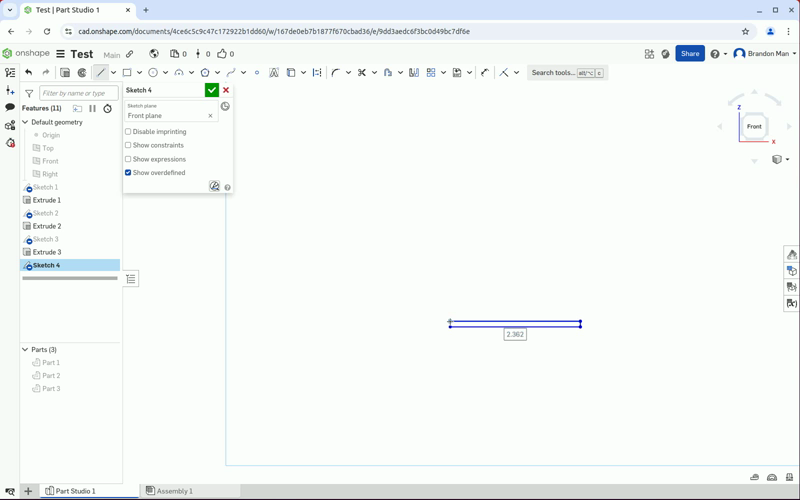
scroll(-6)
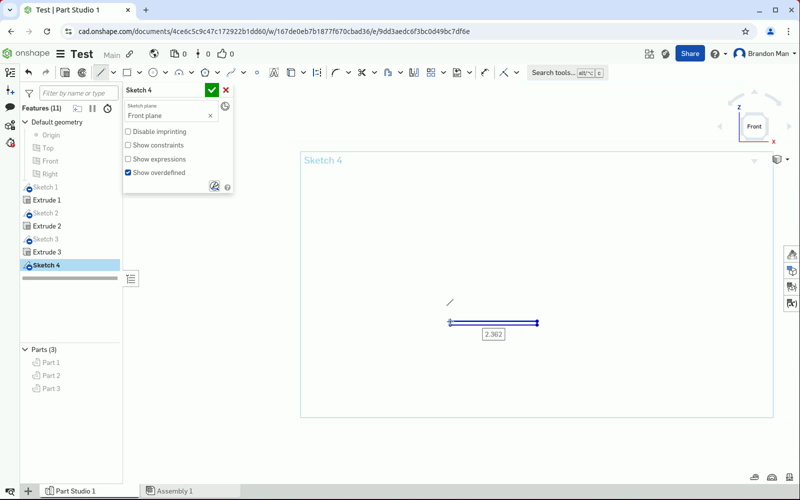
scroll(-6)
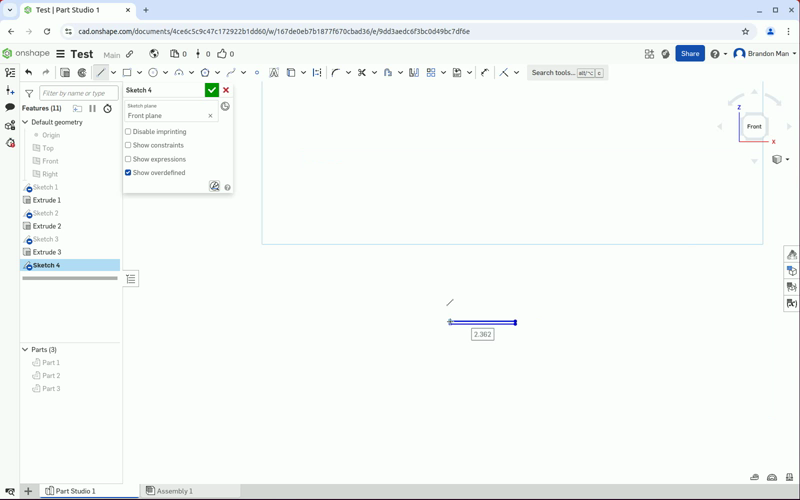
scroll(-6)
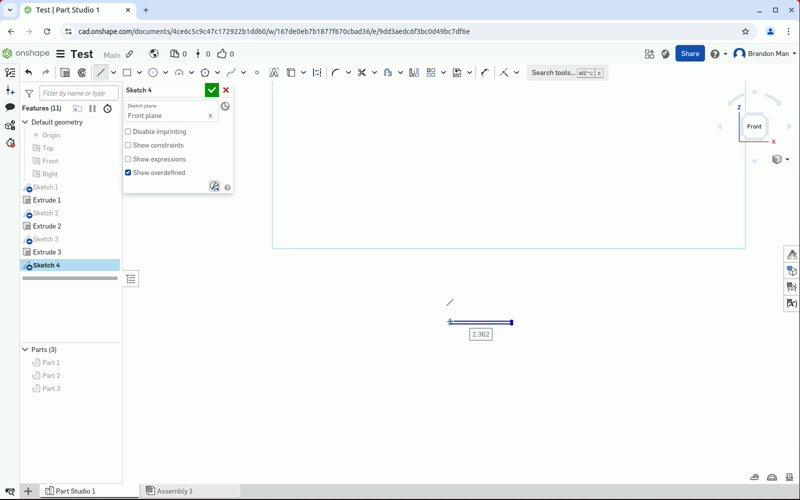
scroll(-6)
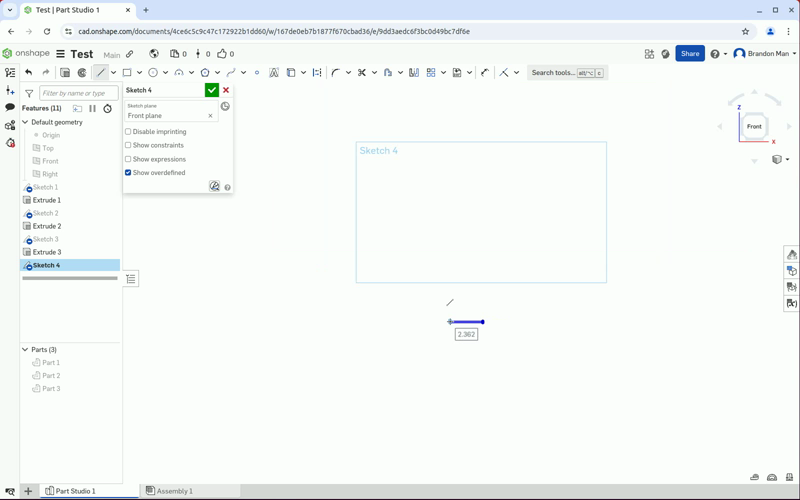
scroll(-6)
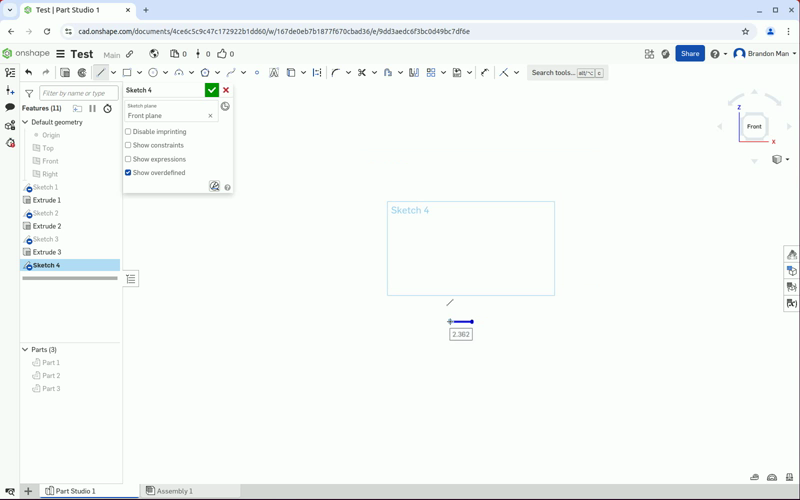
scroll(-6)
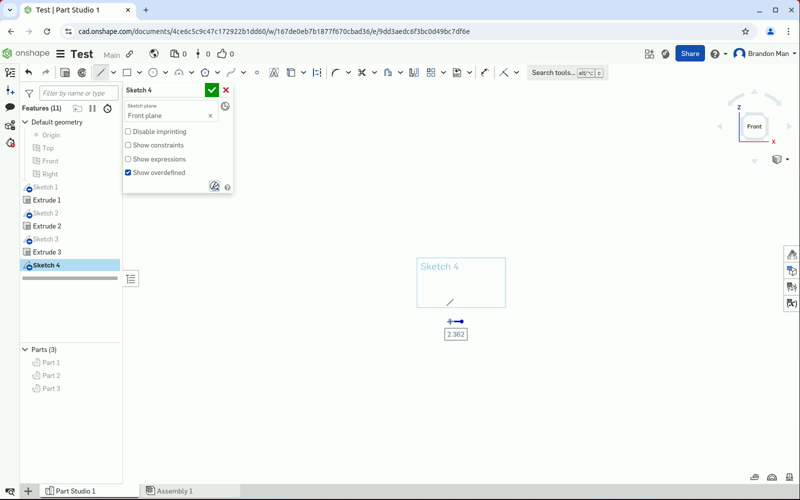
key_up(shift)
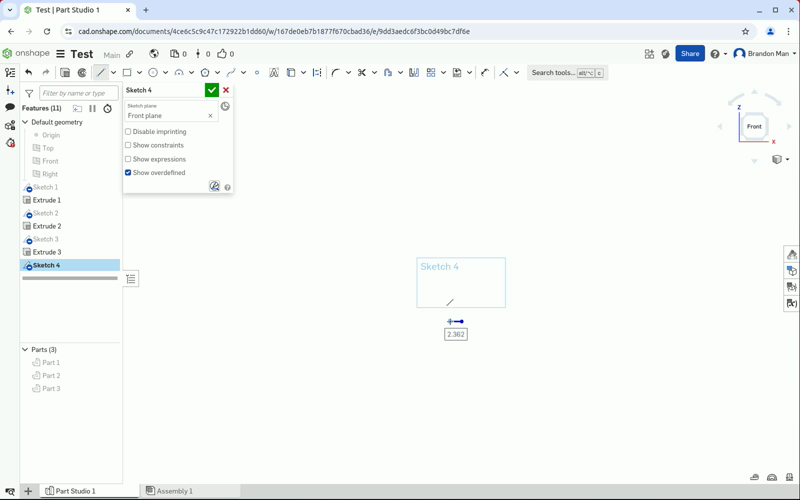
mouse_move(480, 321)
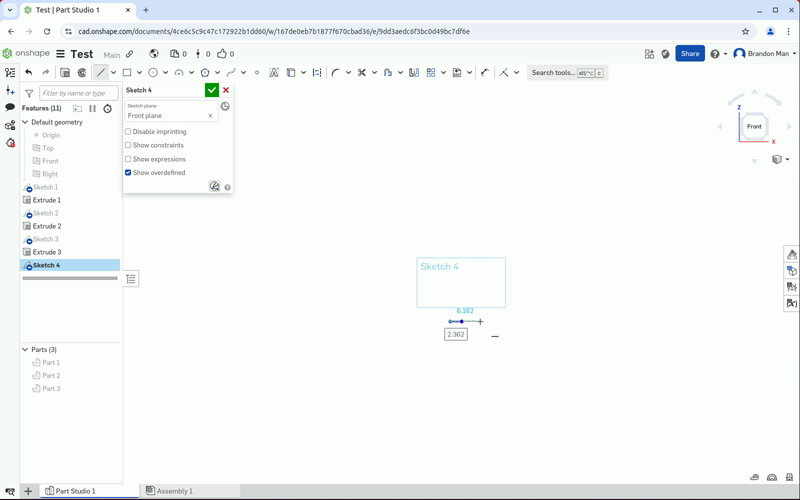
key_down(shift)
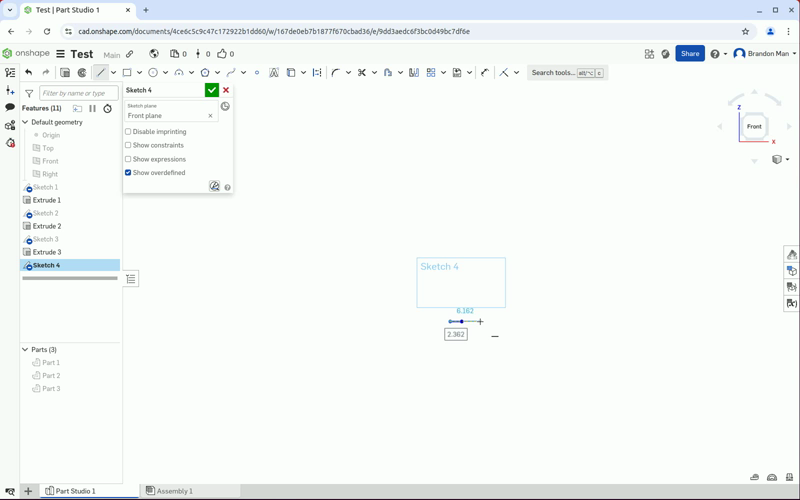
mouse_move(450, 321)
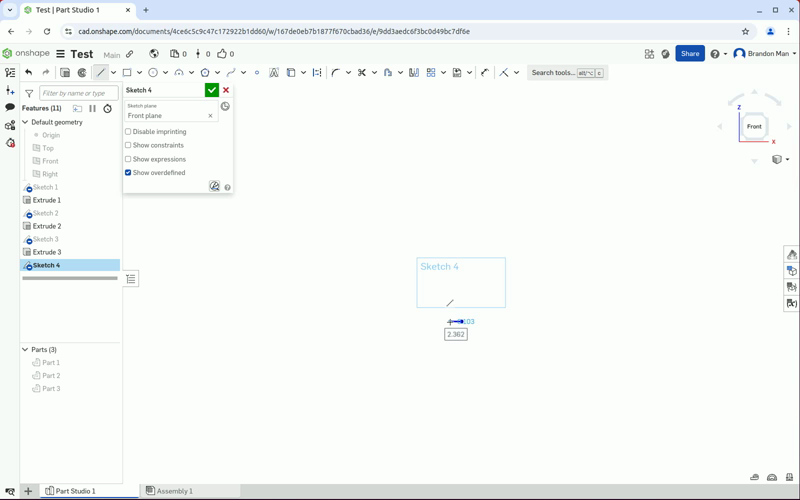
scroll(6)
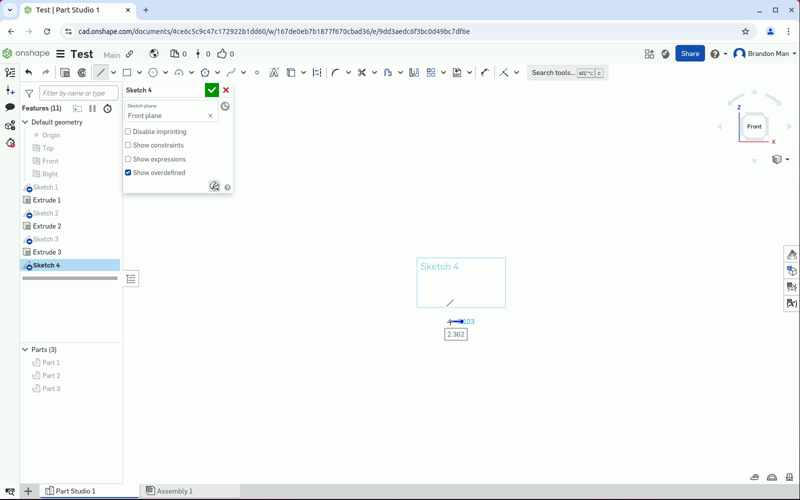
scroll(6)
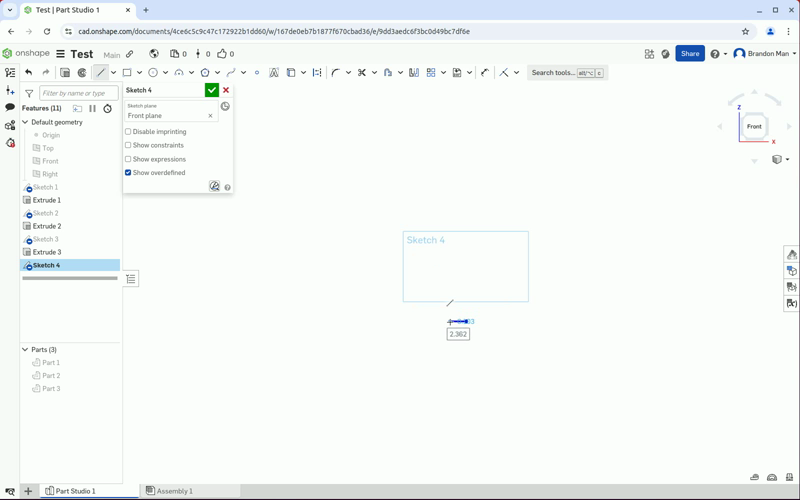
scroll(6)
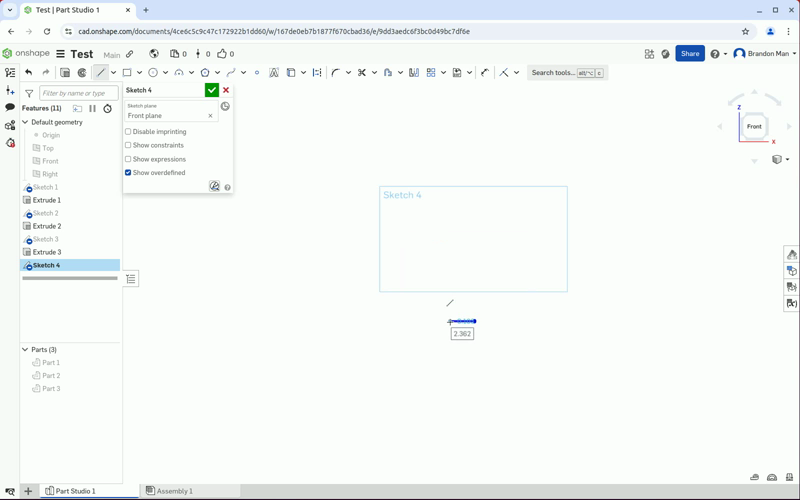
scroll(6)
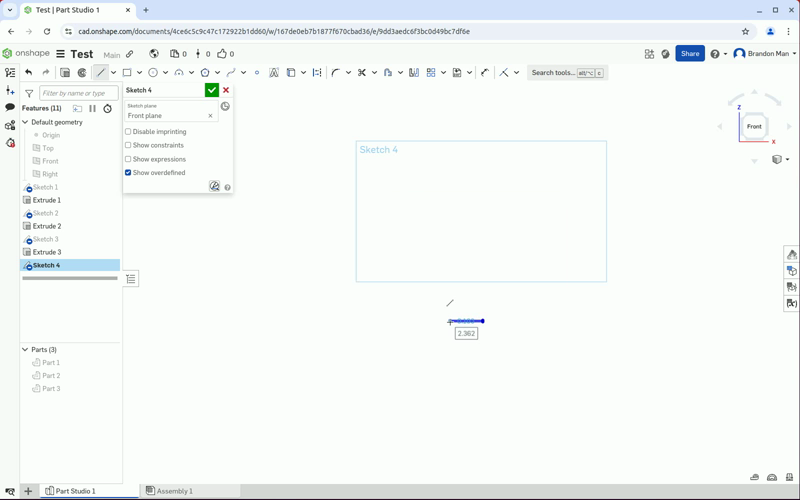
scroll(6)
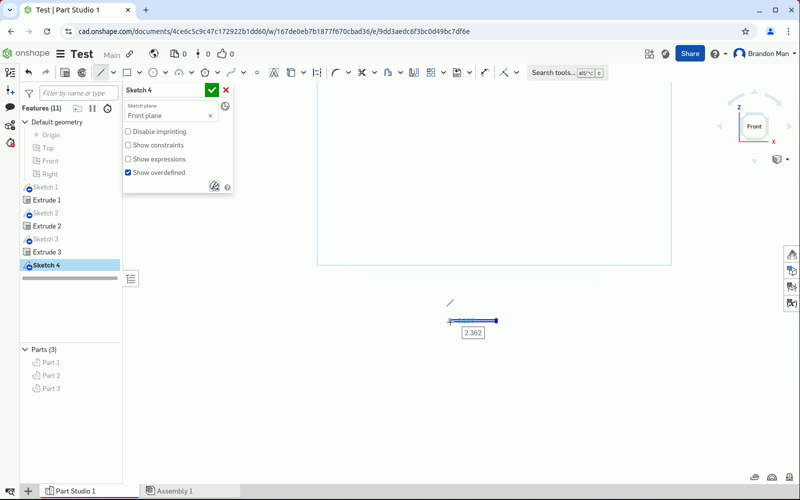
scroll(6)
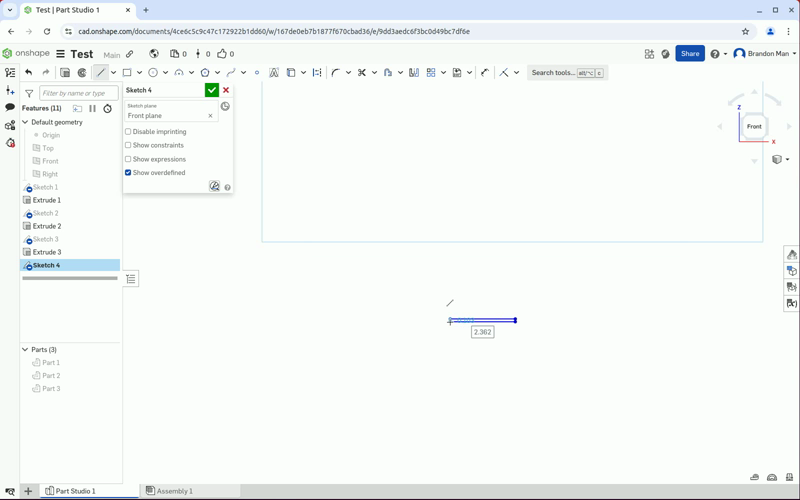
scroll(6)
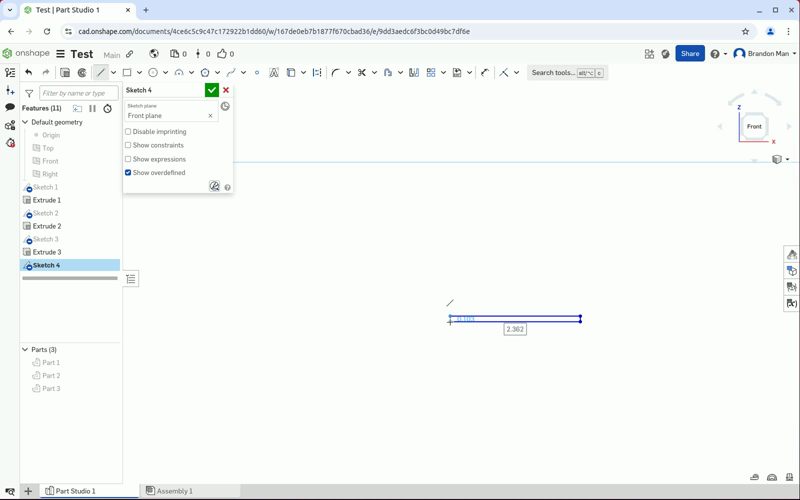
key_up(shift)
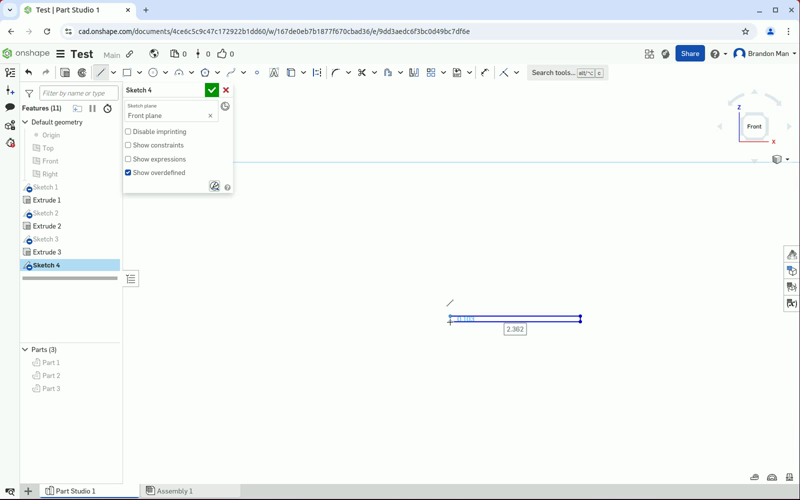
click(450, 321)
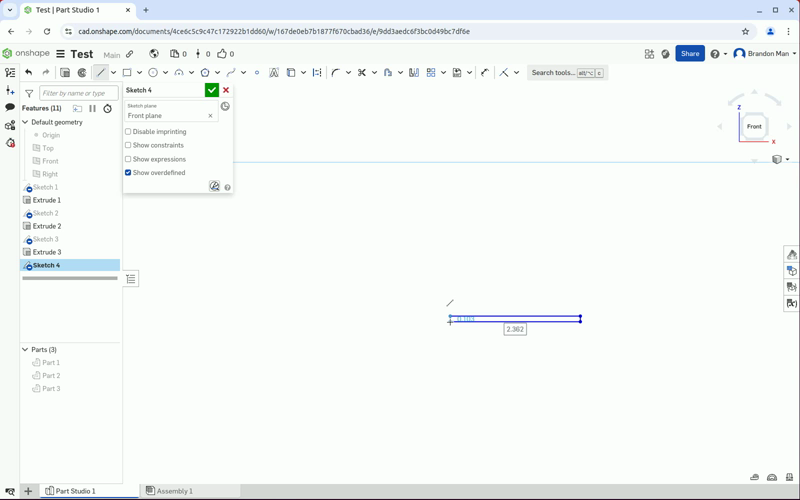
scroll(-6)
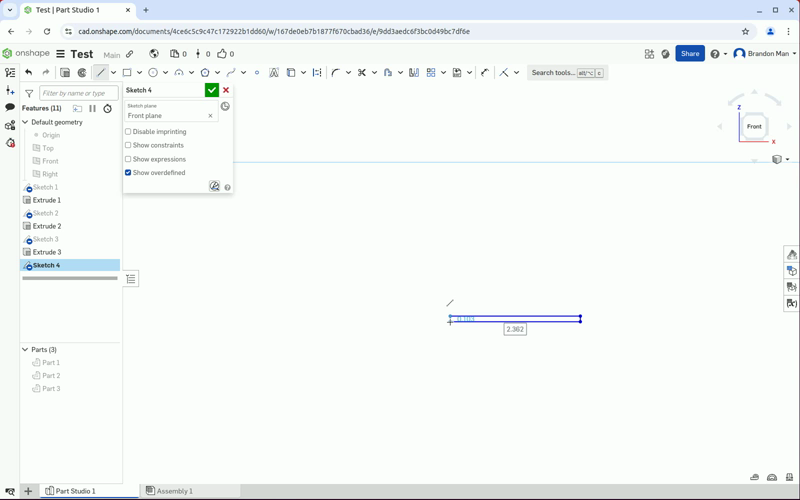
scroll(-6)
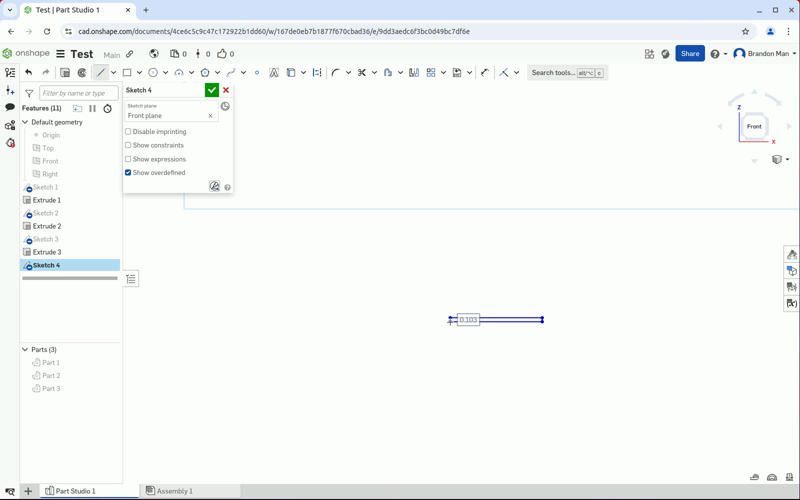
scroll(-6)
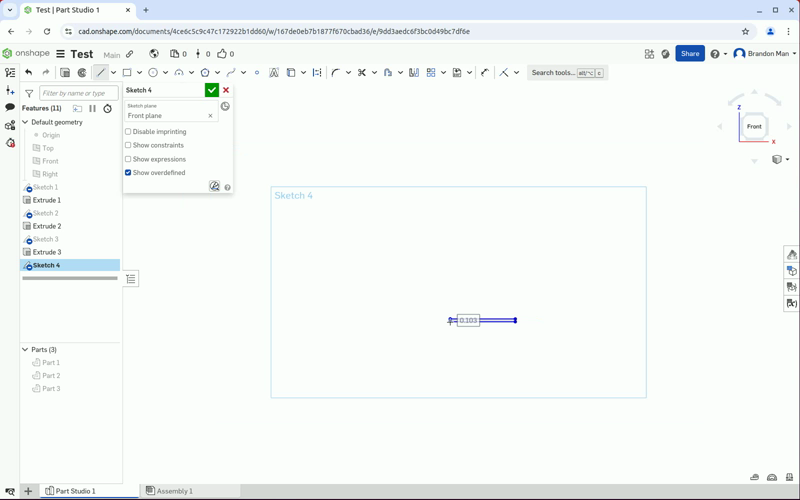
scroll(-6)
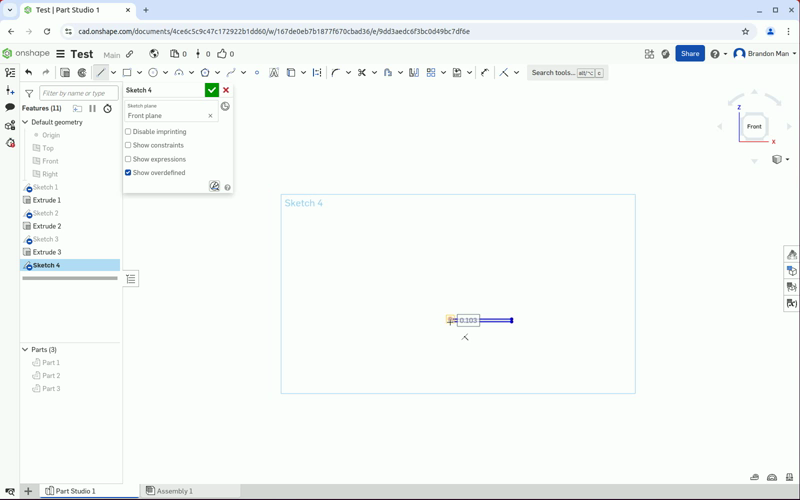
scroll(-6)
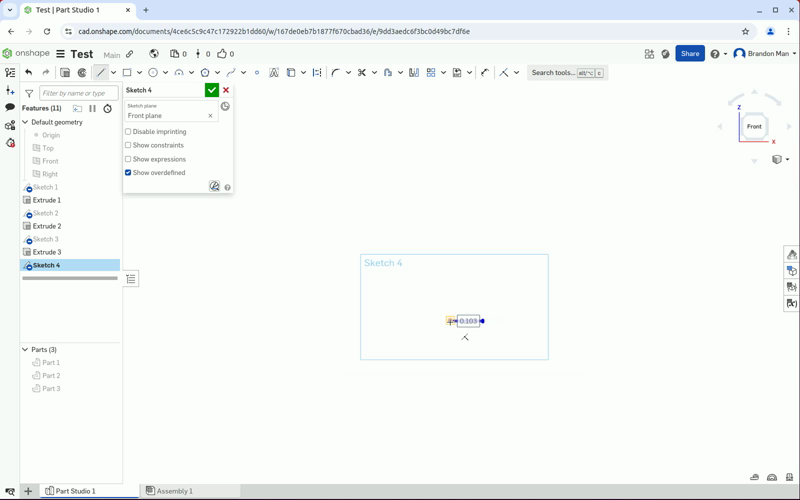
scroll(-6)
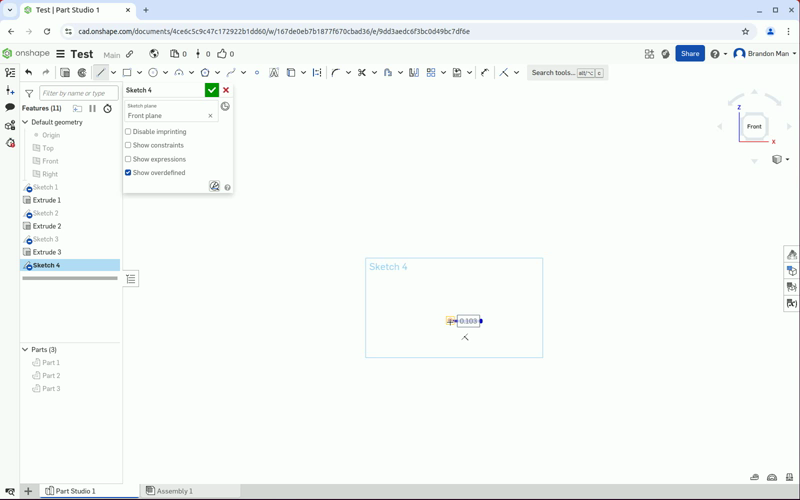
scroll(-6)
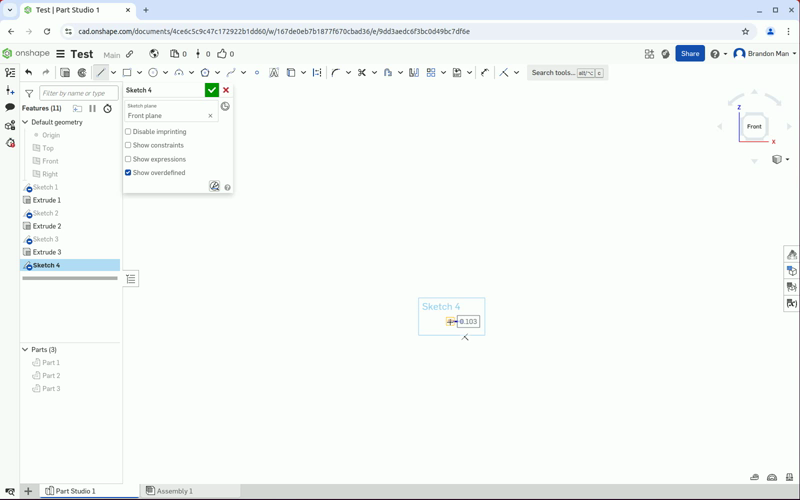
key(esc)
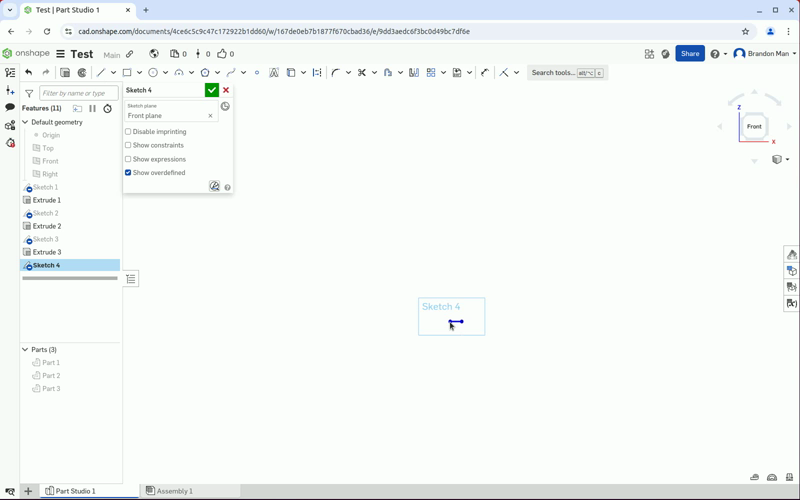
mouse_move(458, 321)
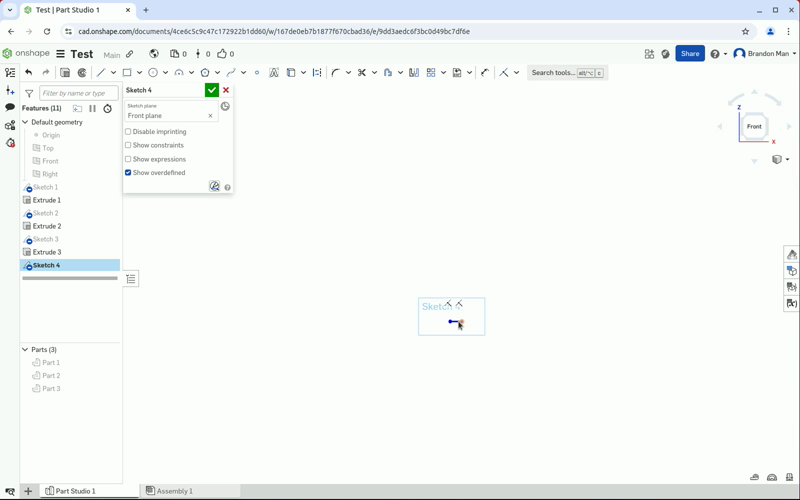
scroll(6)
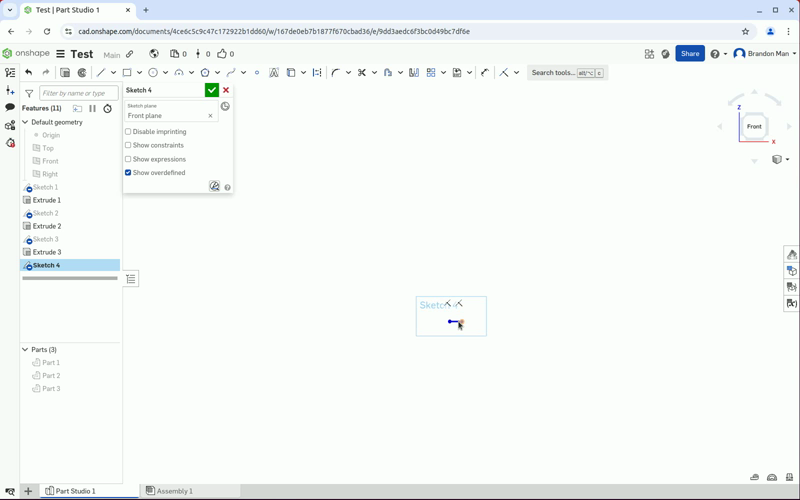
scroll(6)
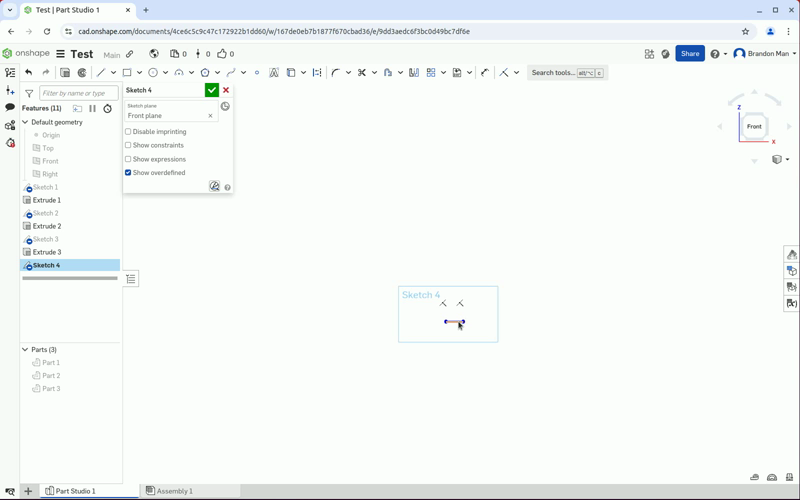
scroll(6)
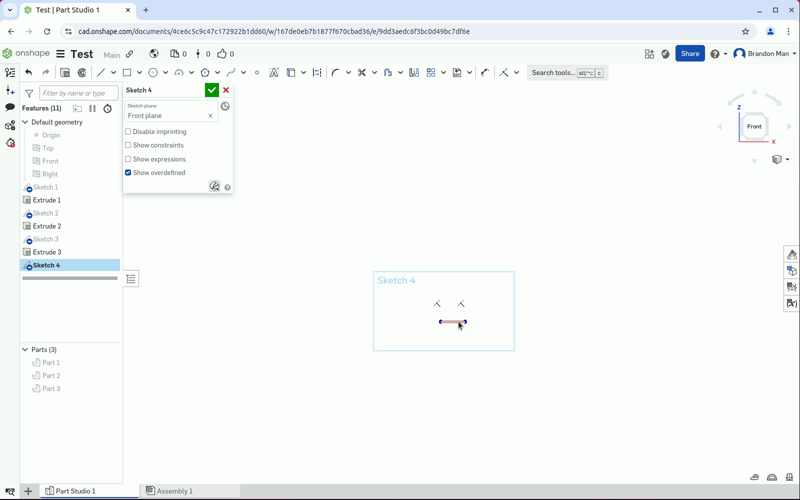
scroll(6)
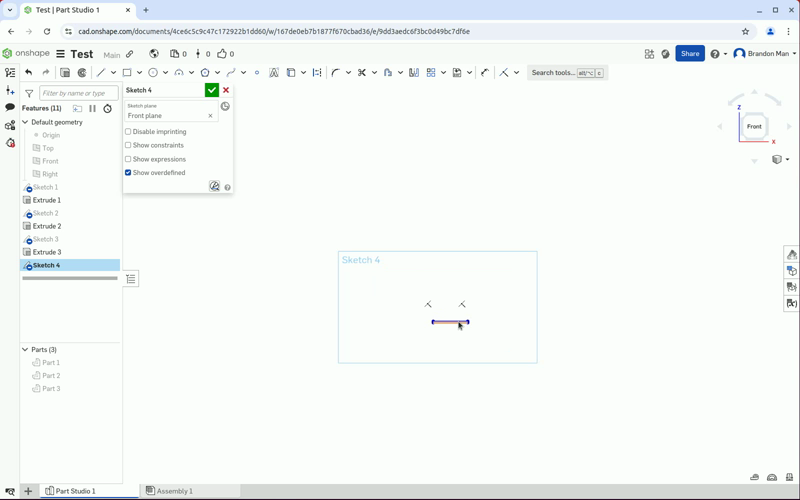
scroll(6)
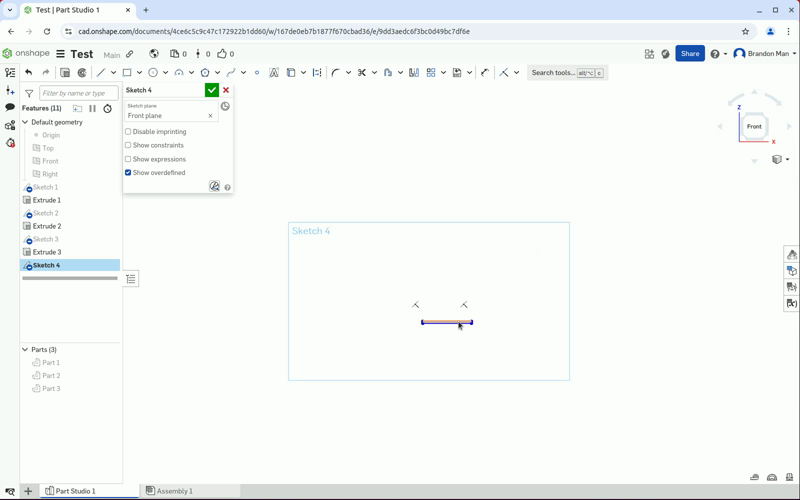
scroll(6)
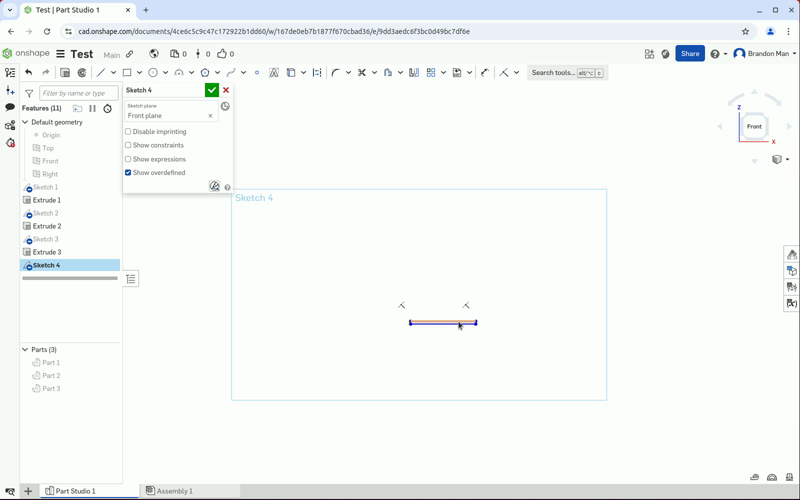
scroll(6)
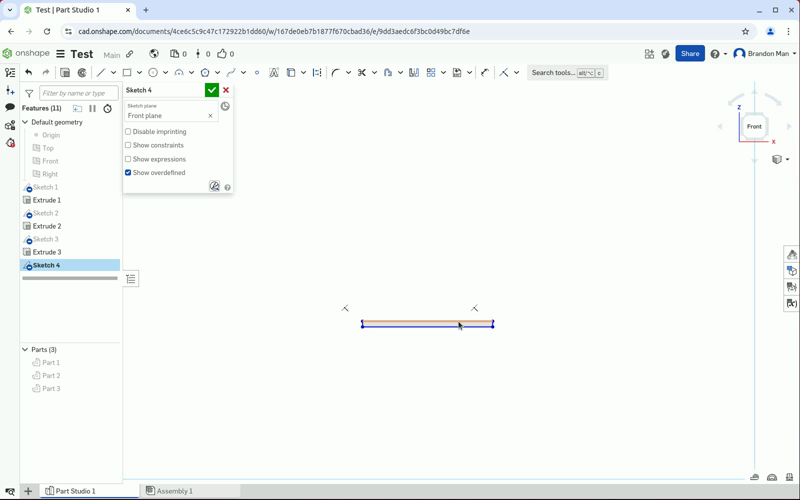
click(458, 321)
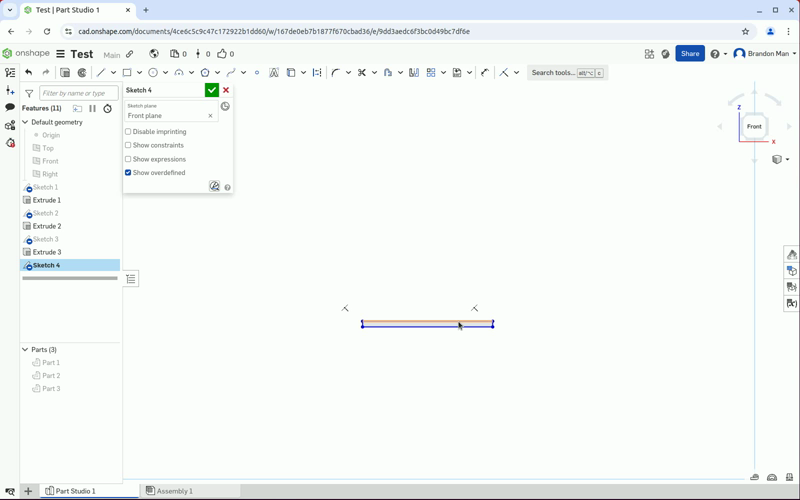
scroll(-6)
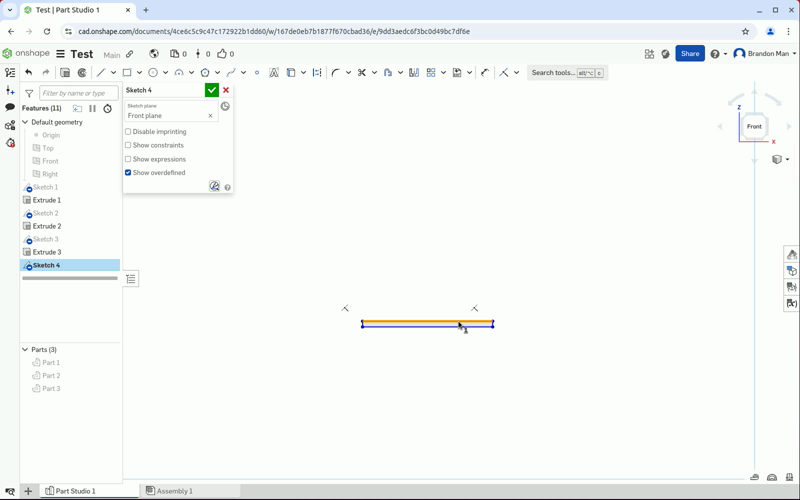
scroll(-6)
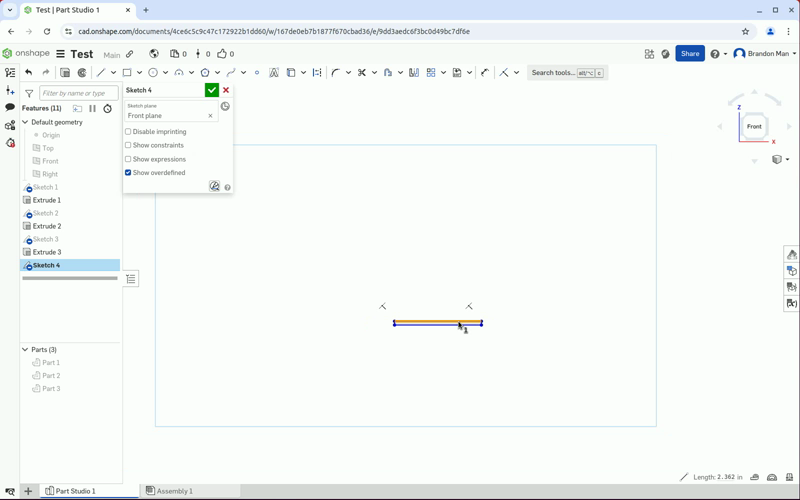
scroll(-6)
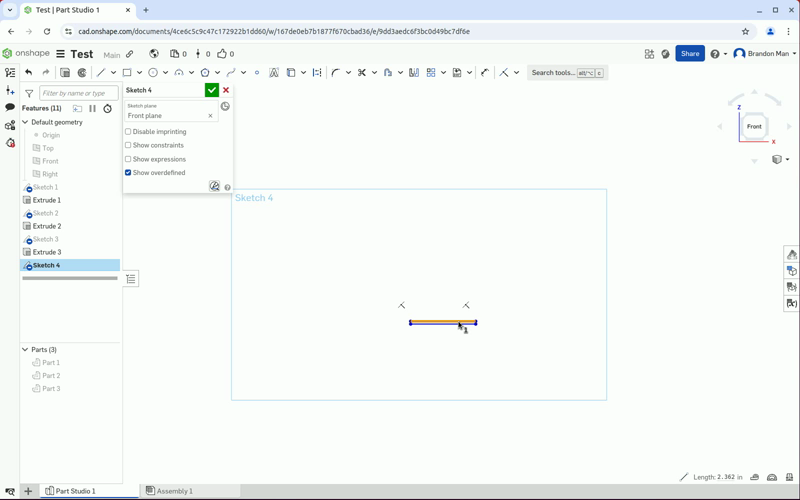
scroll(-6)
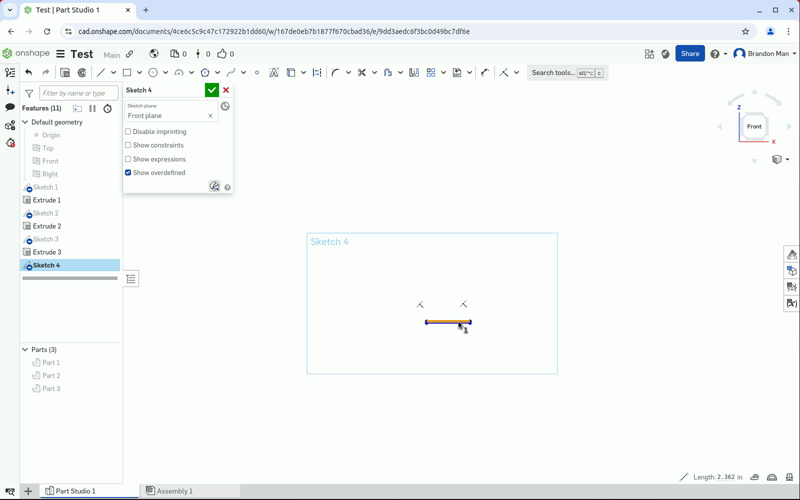
scroll(-6)
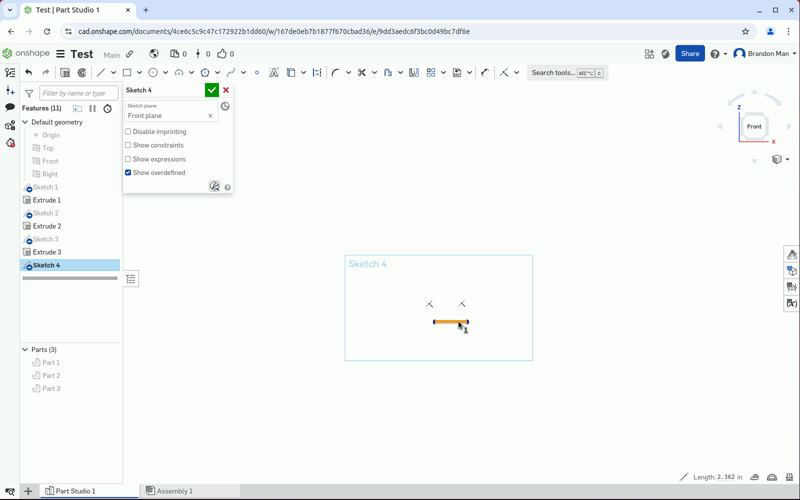
scroll(-6)
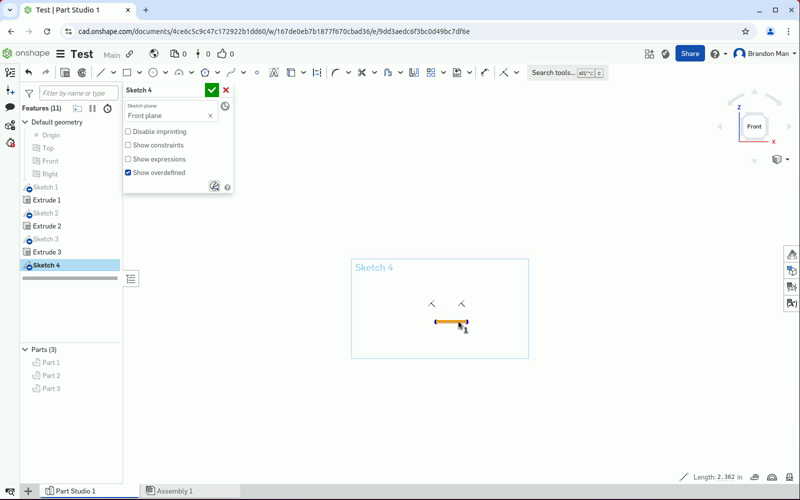
scroll(-6)
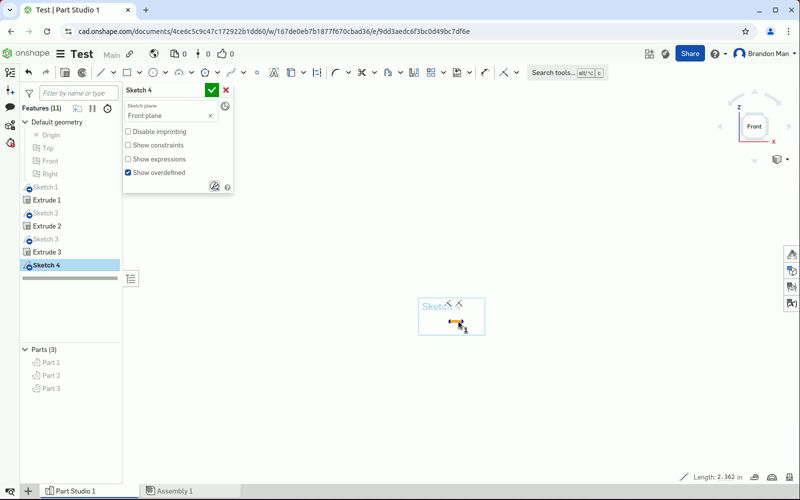
mouse_move(73, 352)
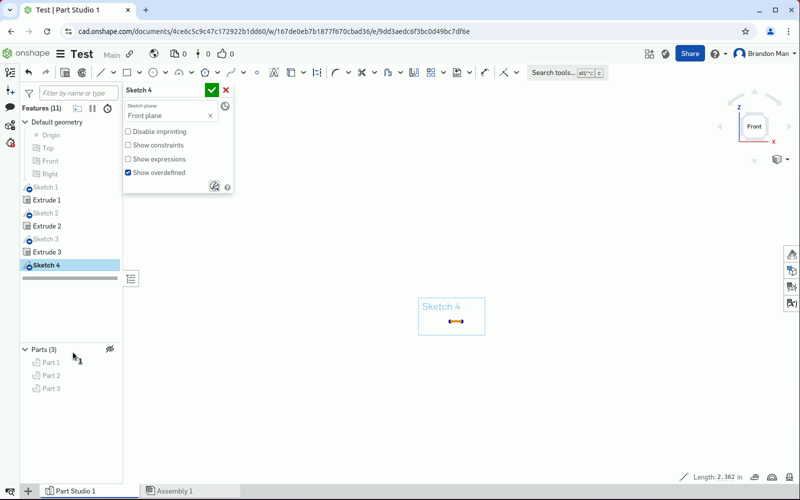
key(shift+y)
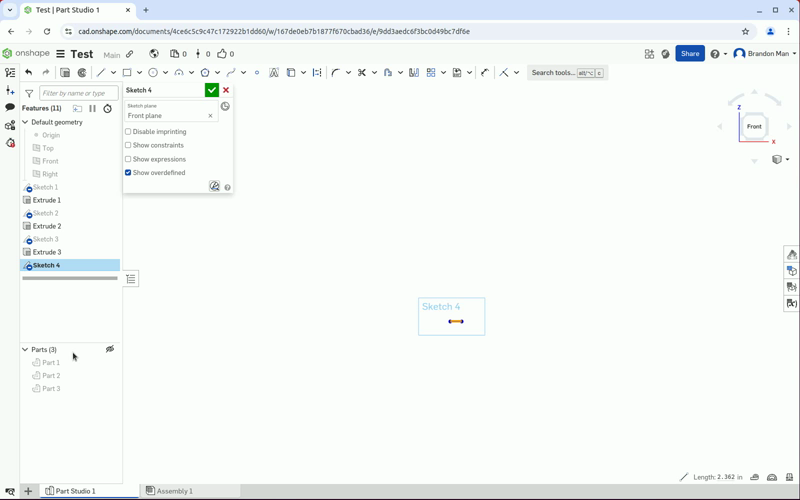
key(shift+e)
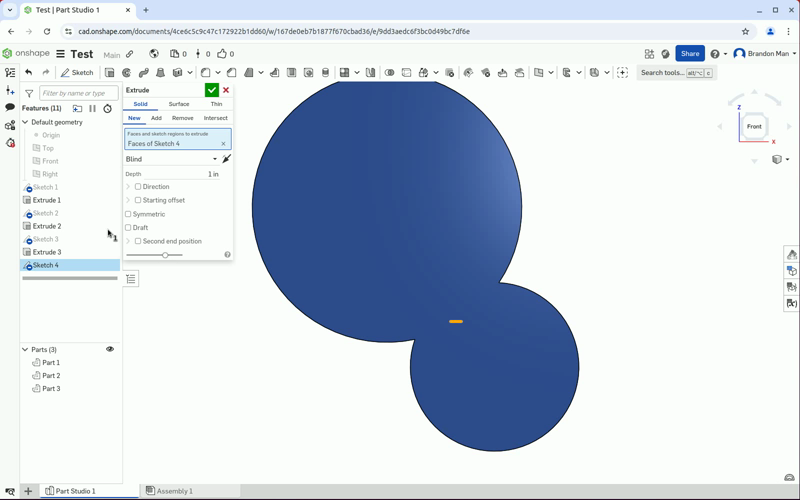
mouse_move(143, 106)
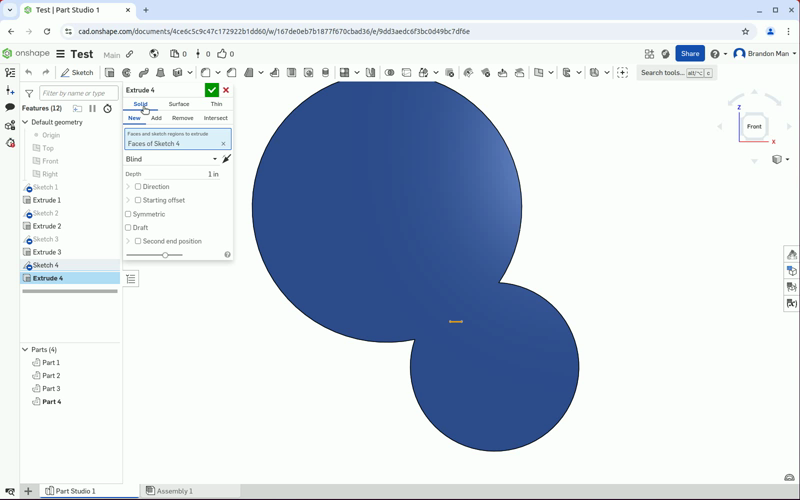
click(143, 106)
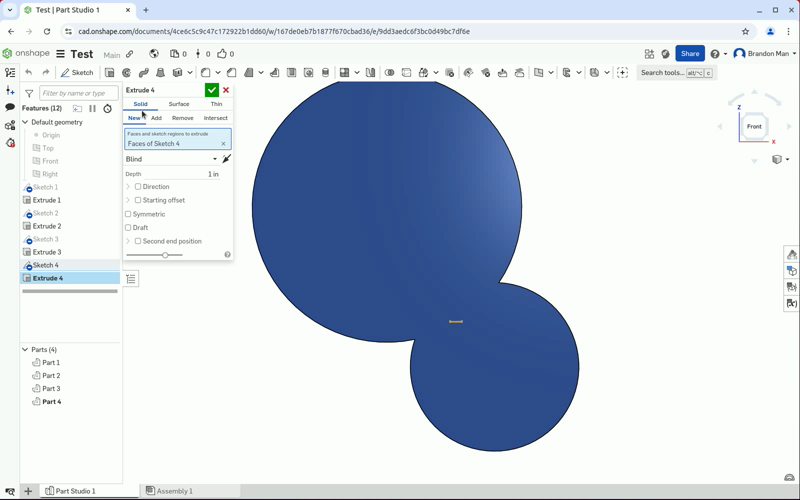
mouse_move(137, 120)
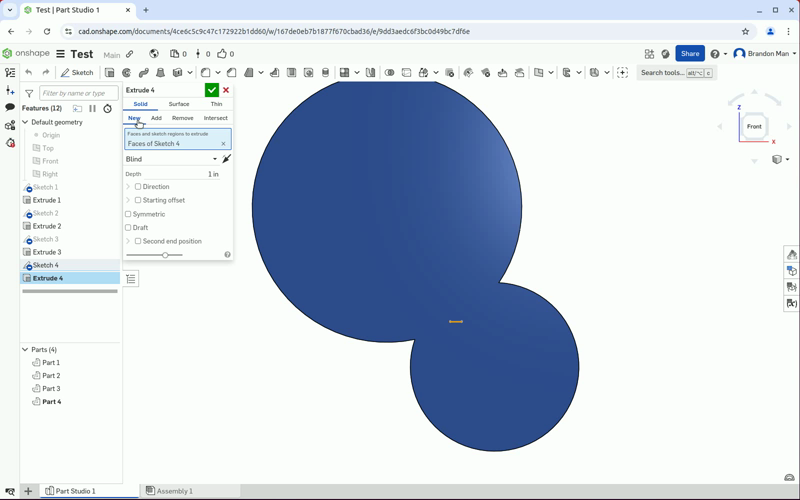
click(137, 120)
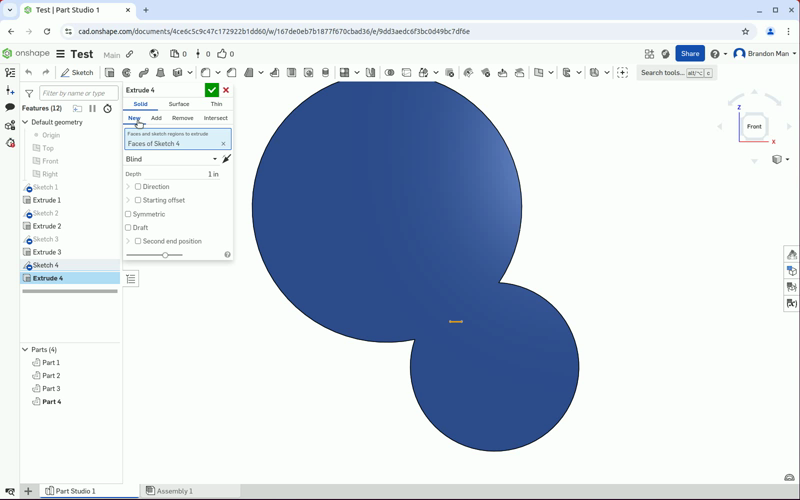
key(tab, 4)
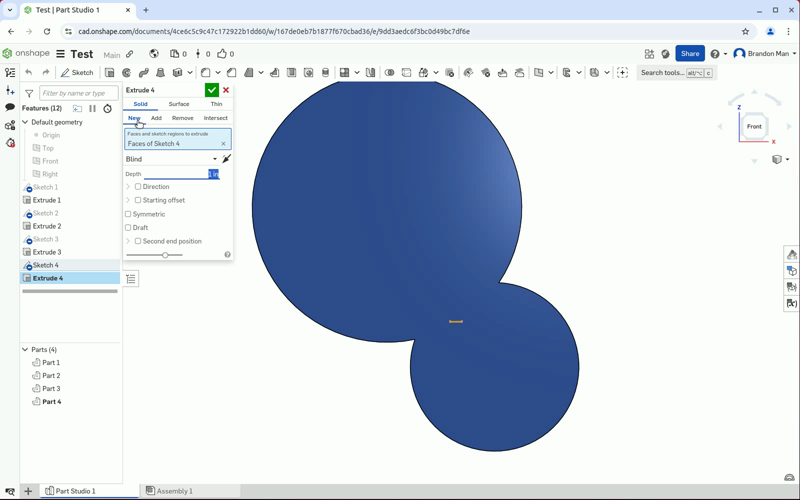
text(23.108)
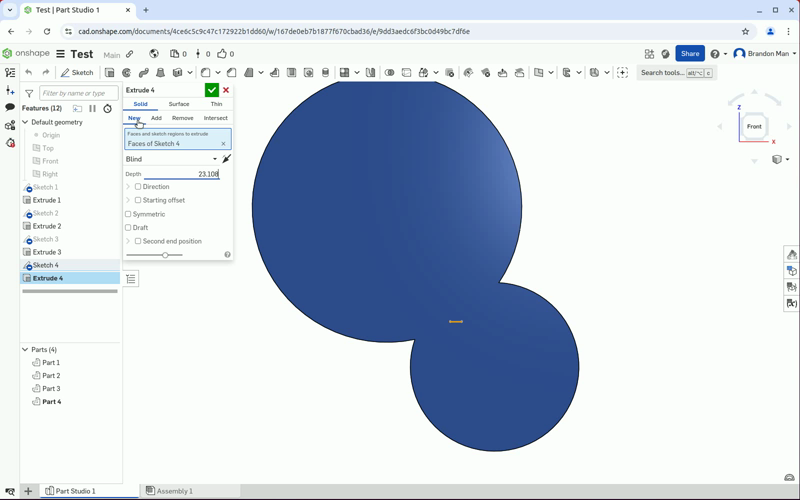
key(enter)
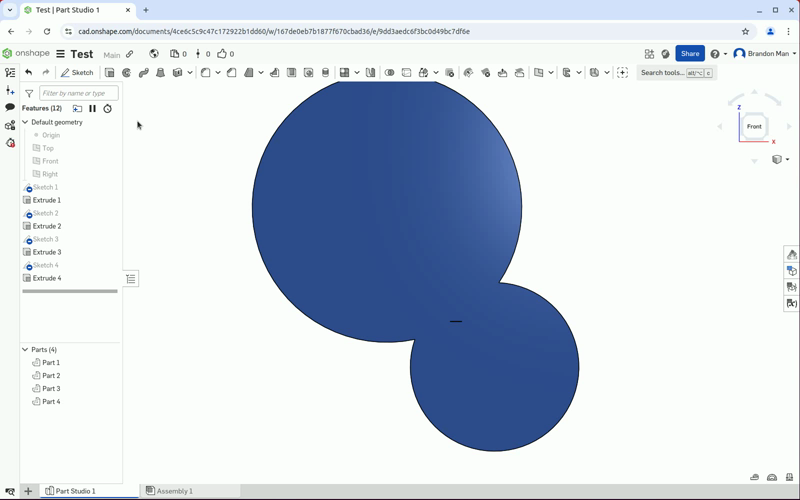
key(shift+h)
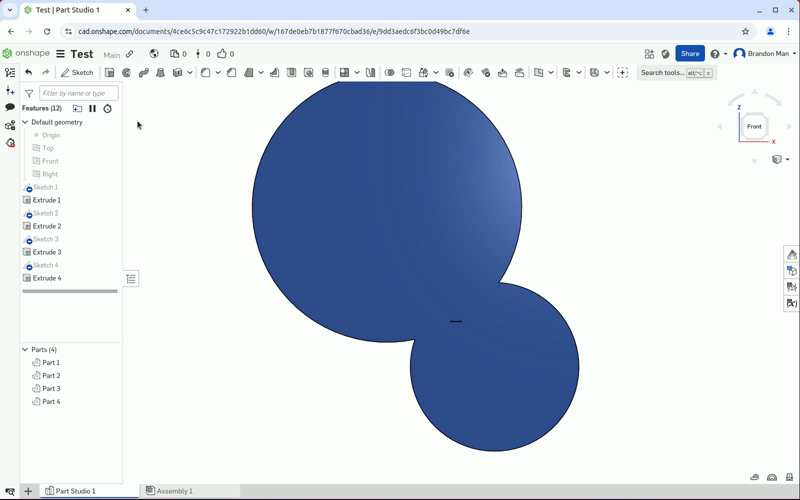
key(shift+h)
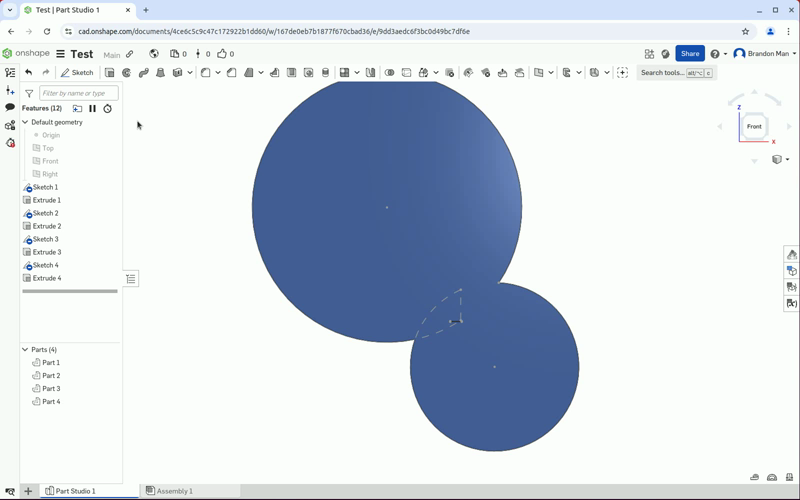
key(shift+7)
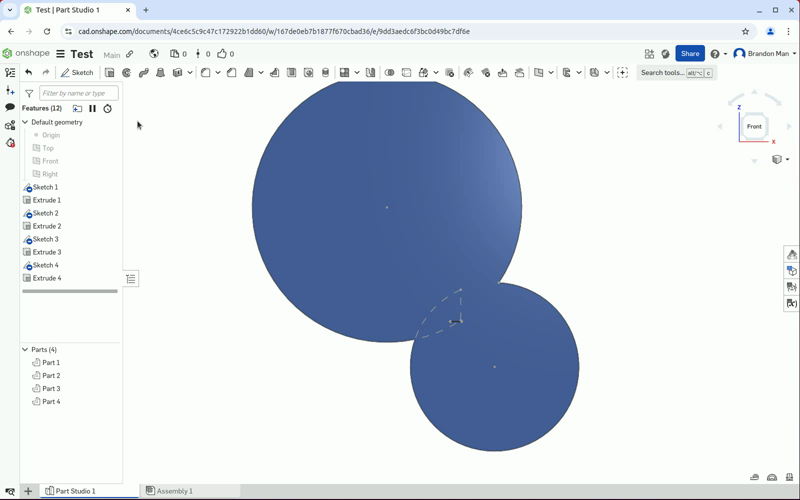
key(left, 2)
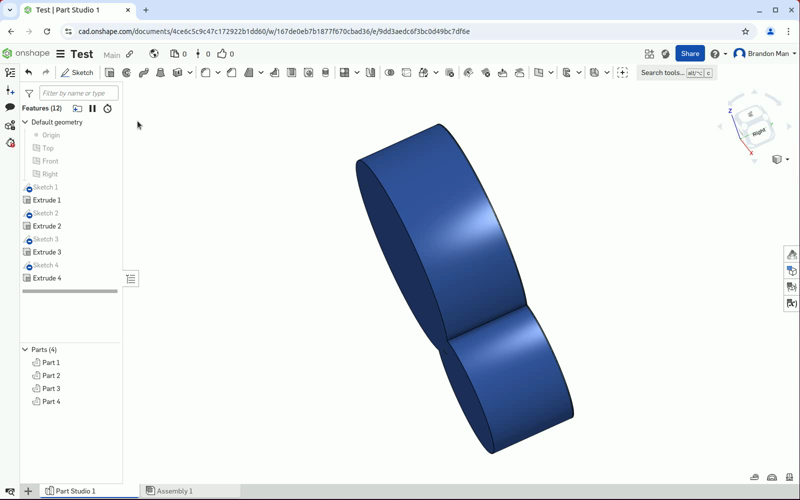
key(down, 2)
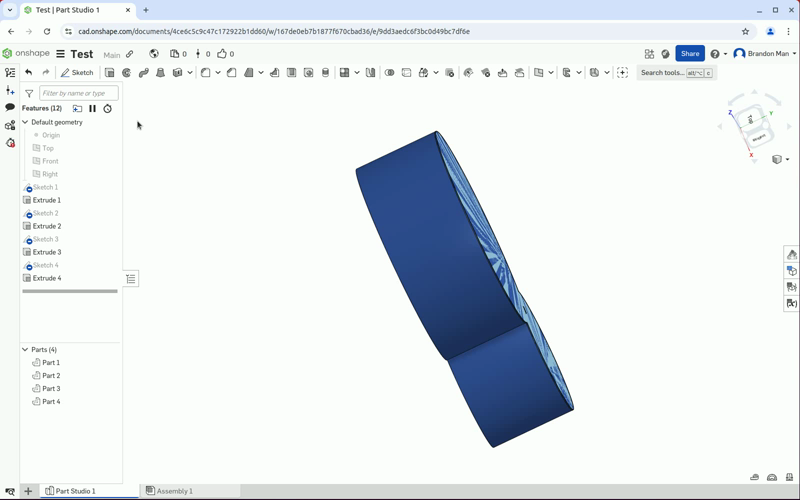
key(up, 2)
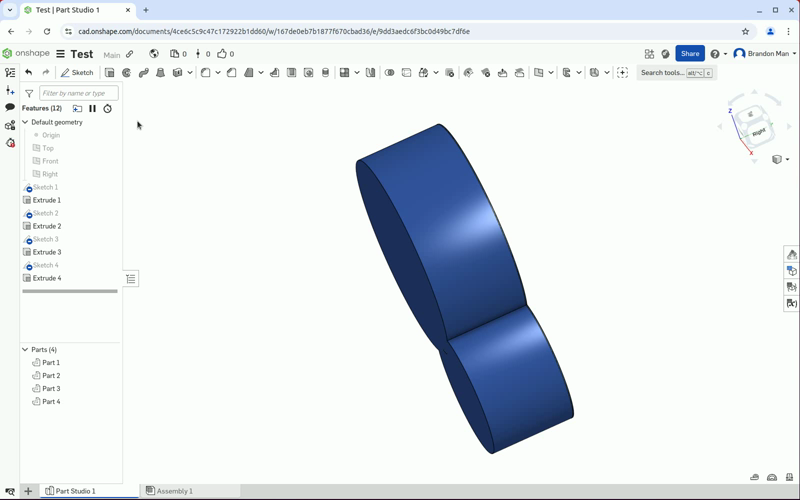
key(right, 2)
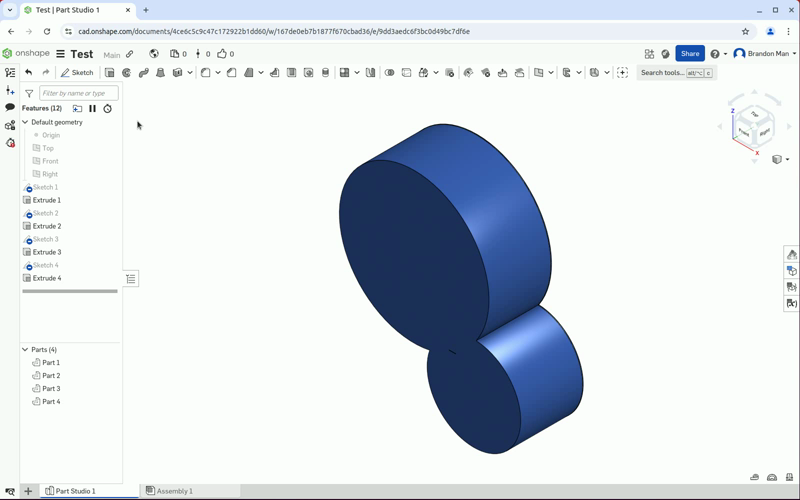
mouse_move(73, 189)
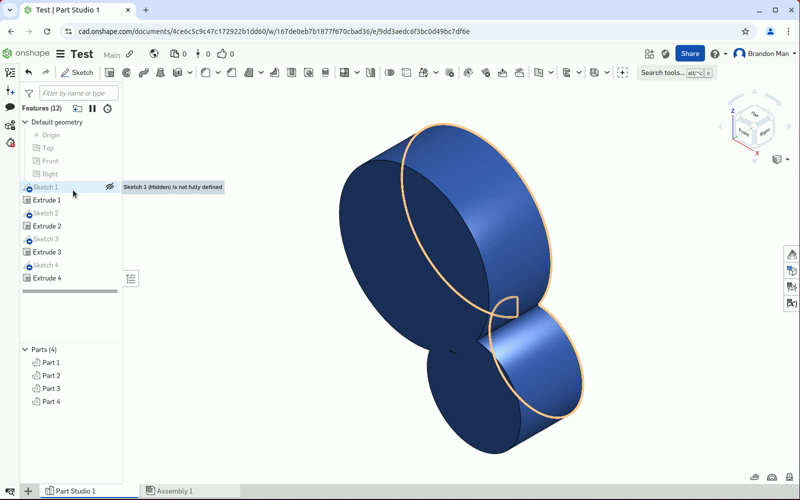
click(73, 189)